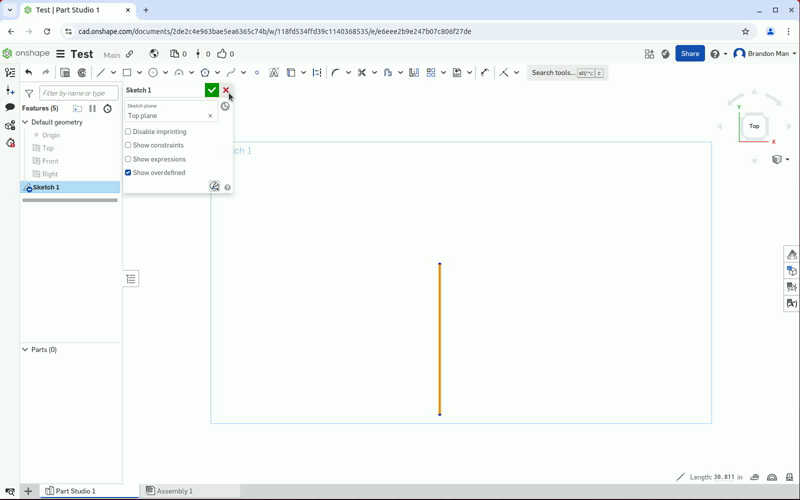
key(shift+h)
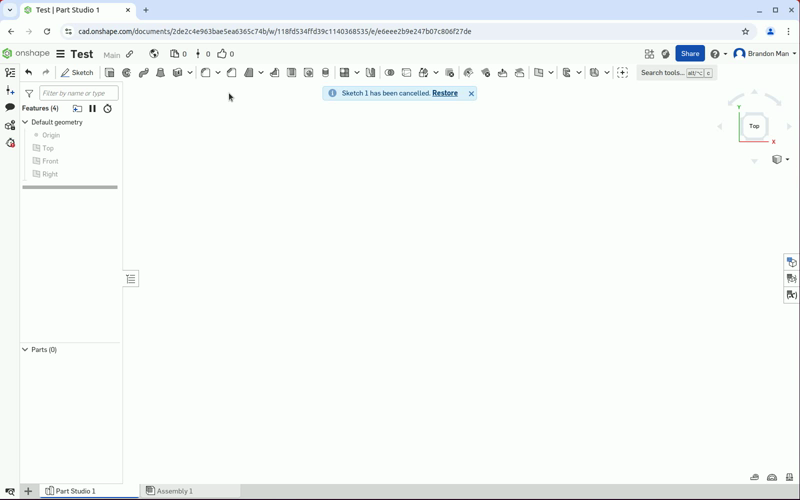
mouse_move(73, 352)
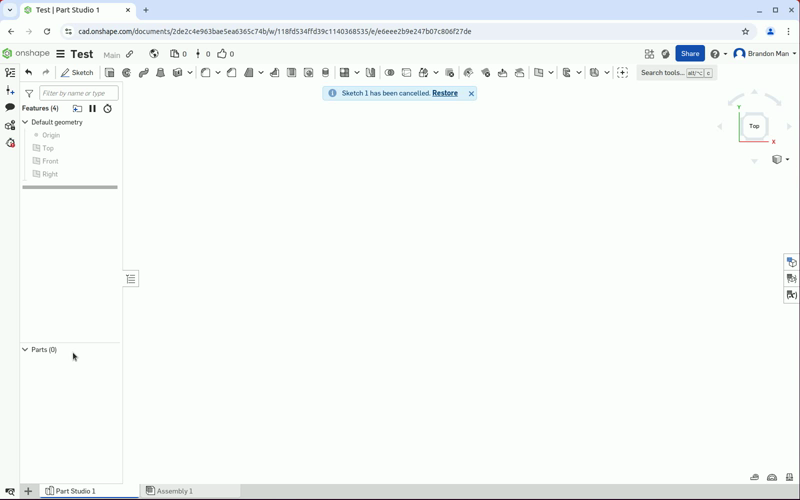
key(y)
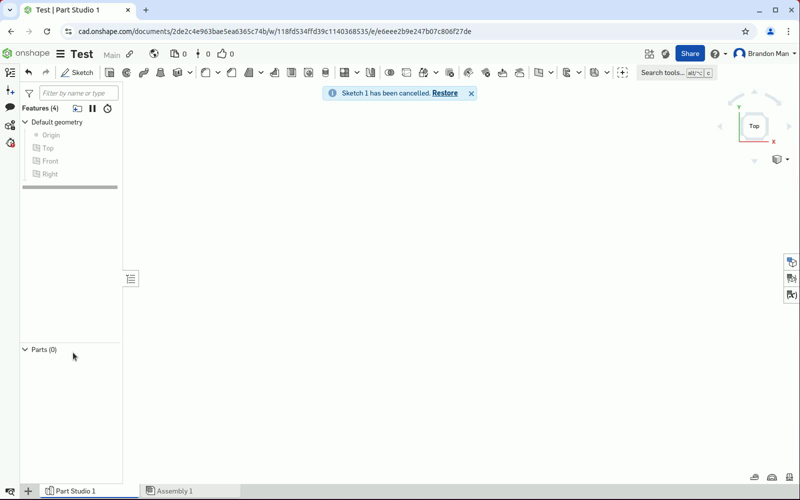
key(shift+p)
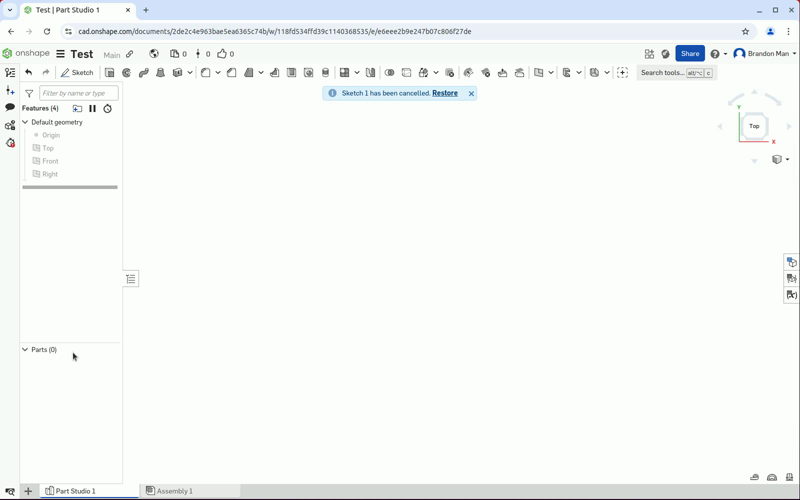
key(space)
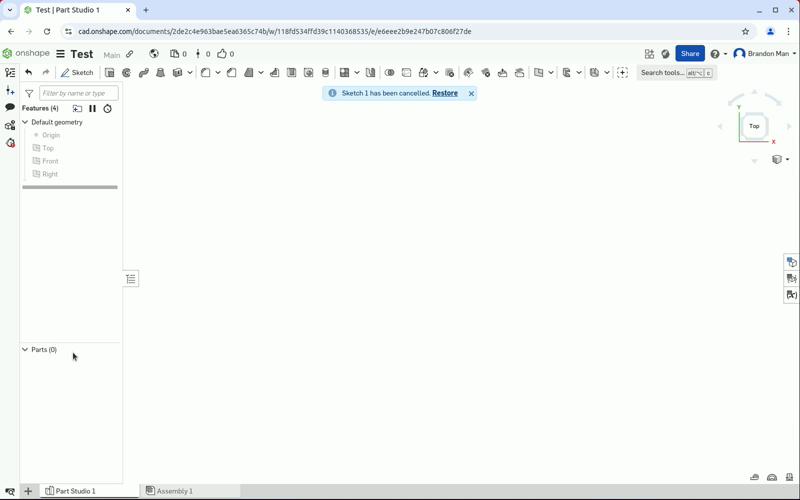
key_down(shift)
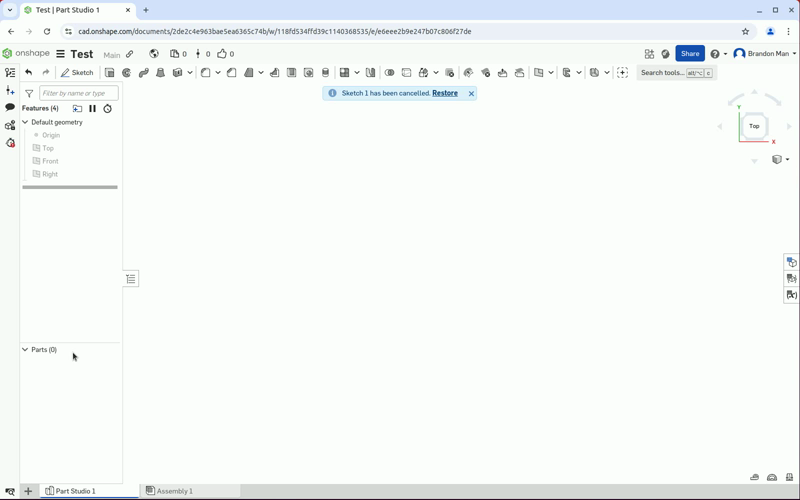
key(up)
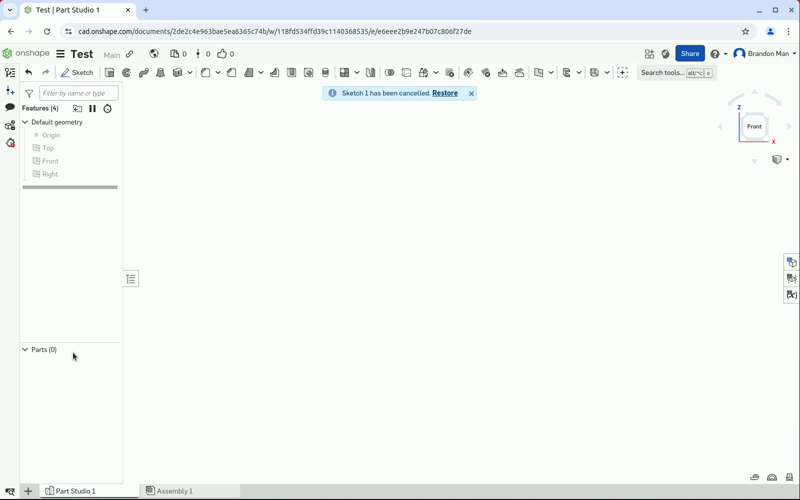
key_up(shift)
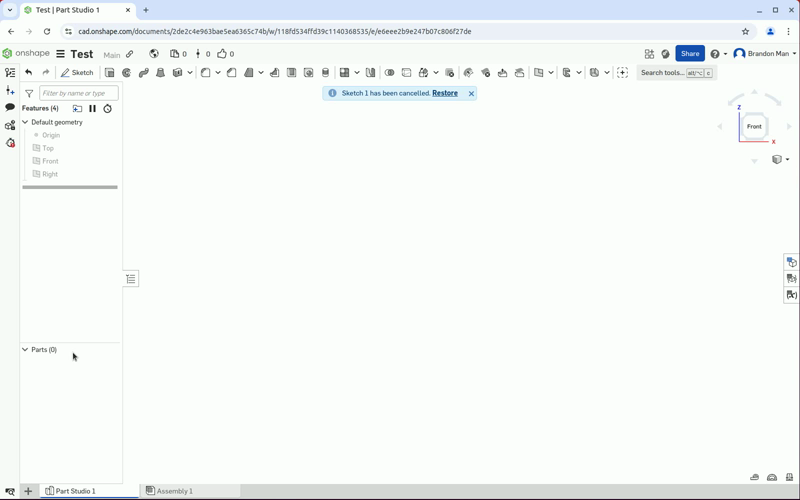
mouse_move(73, 352)
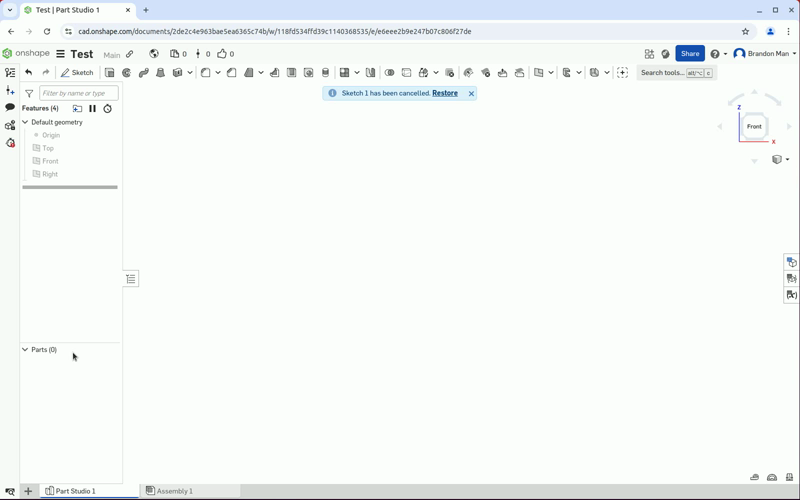
key(shift+y)
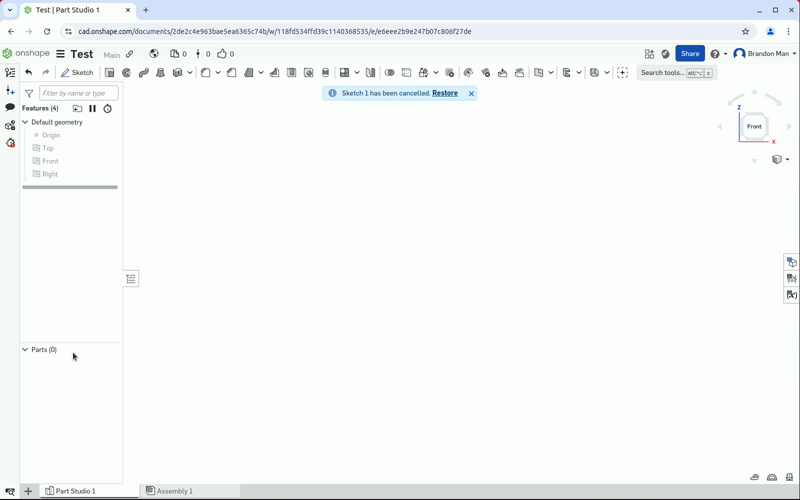
key(shift+s)
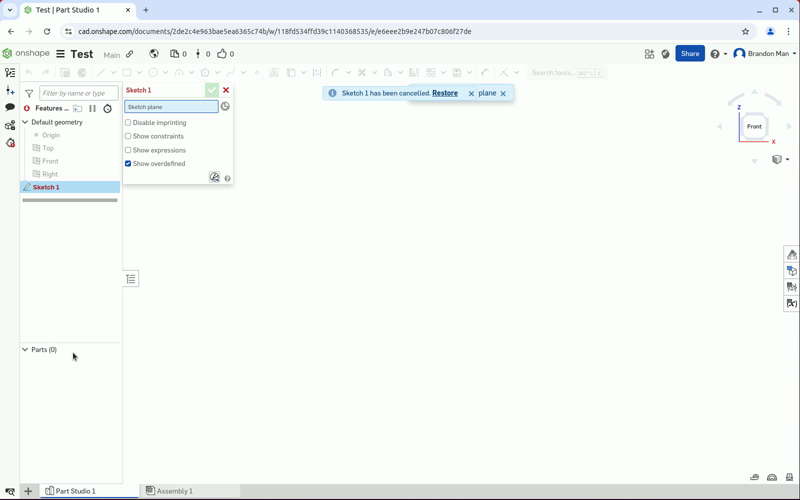
mouse_move(73, 163)
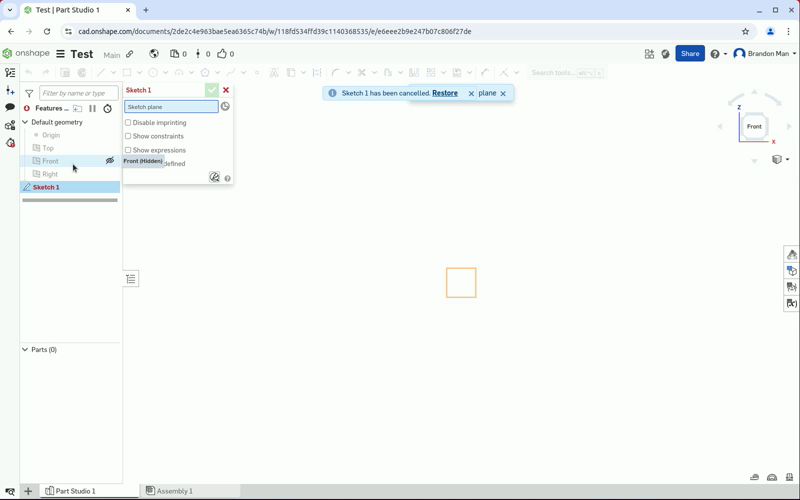
click(73, 163)
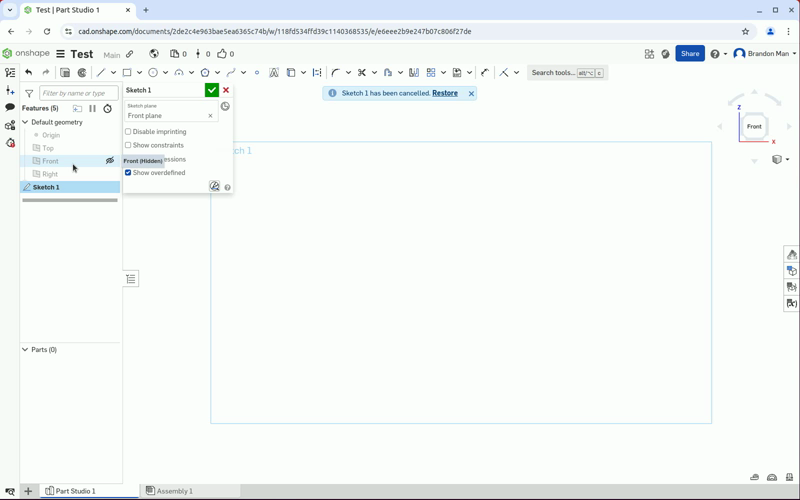
mouse_move(73, 352)
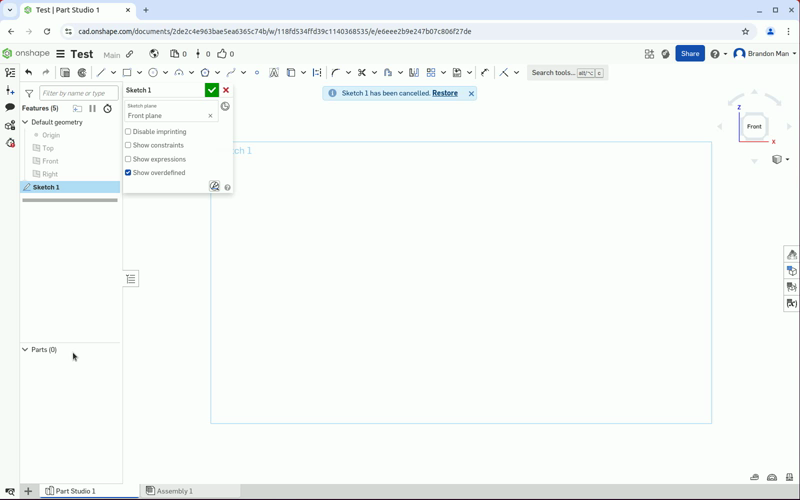
key(y)
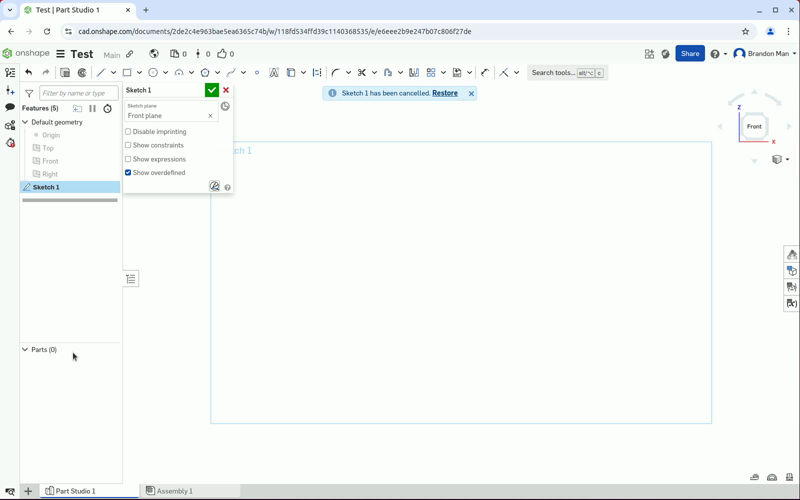
key(l)
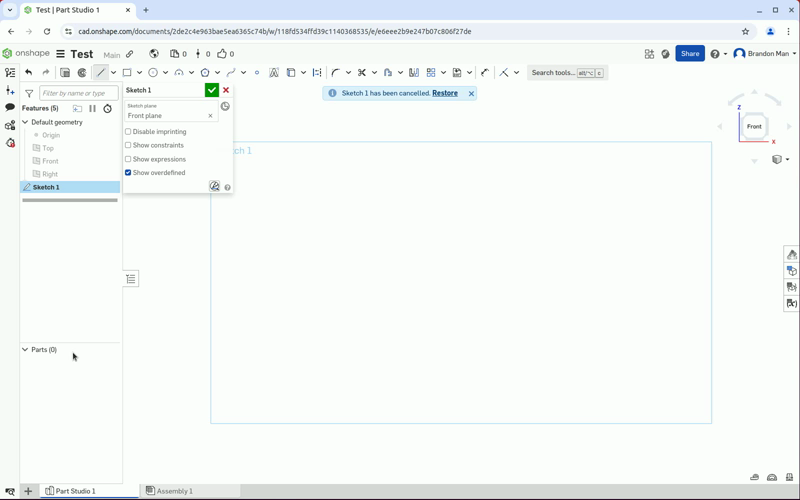
key_down(shift)
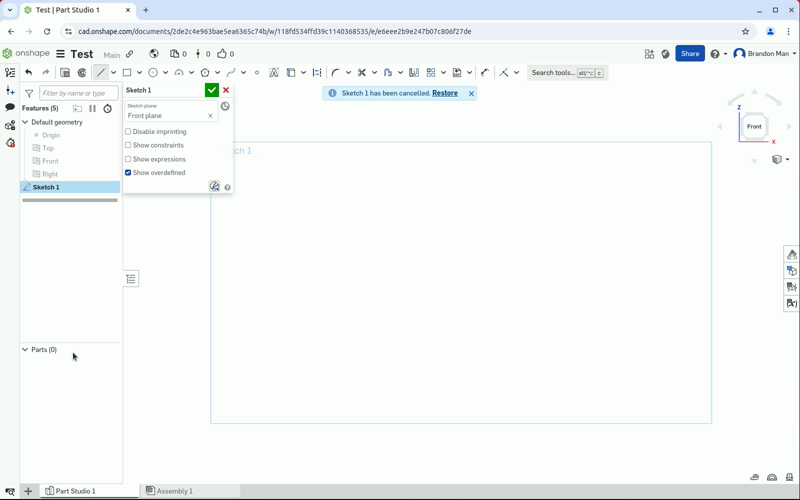
mouse_move(407, 320)
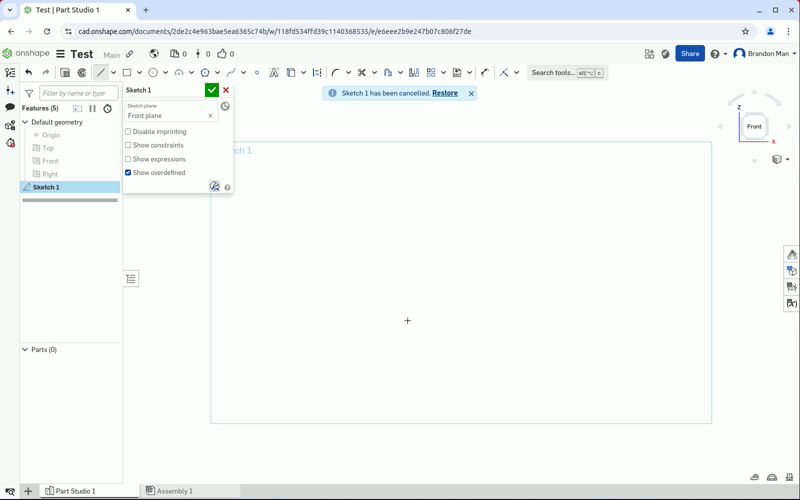
click(407, 320)
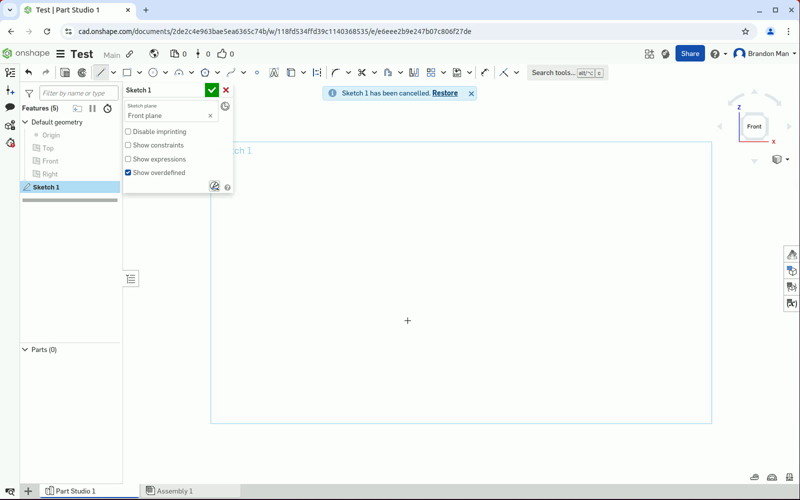
key_up(shift)
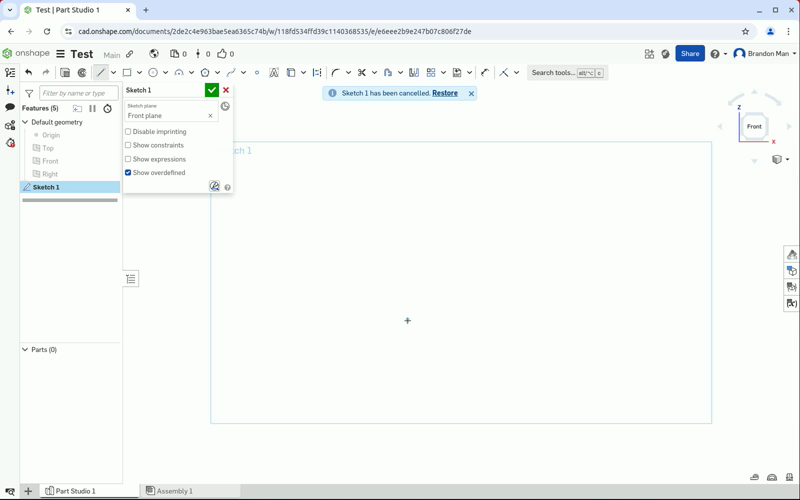
key_down(shift)
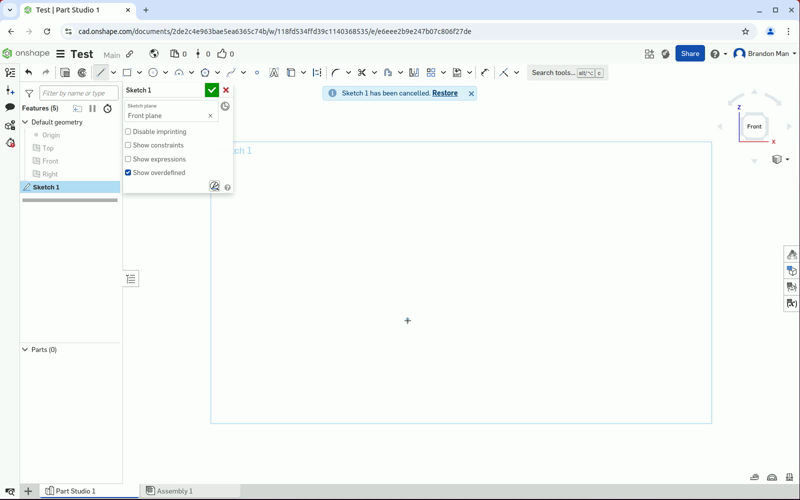
mouse_move(496, 320)
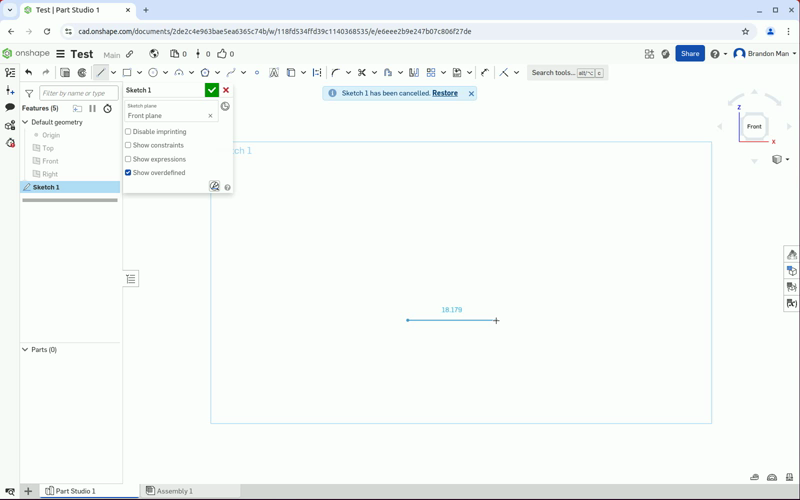
click(496, 320)
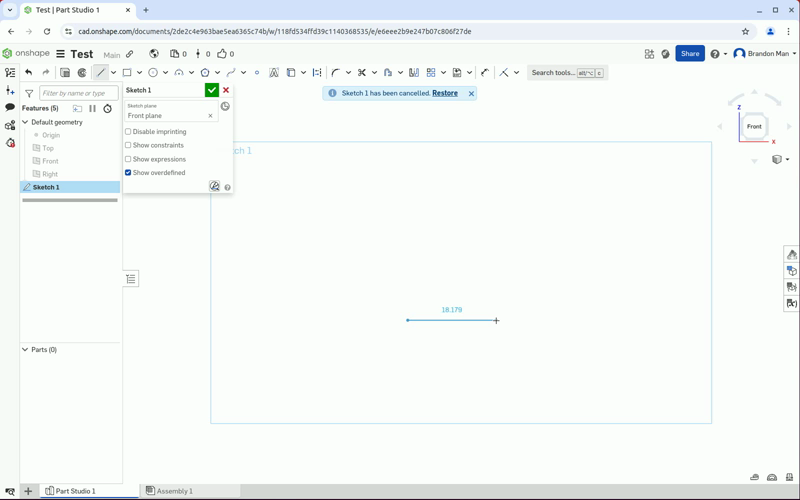
key_up(shift)
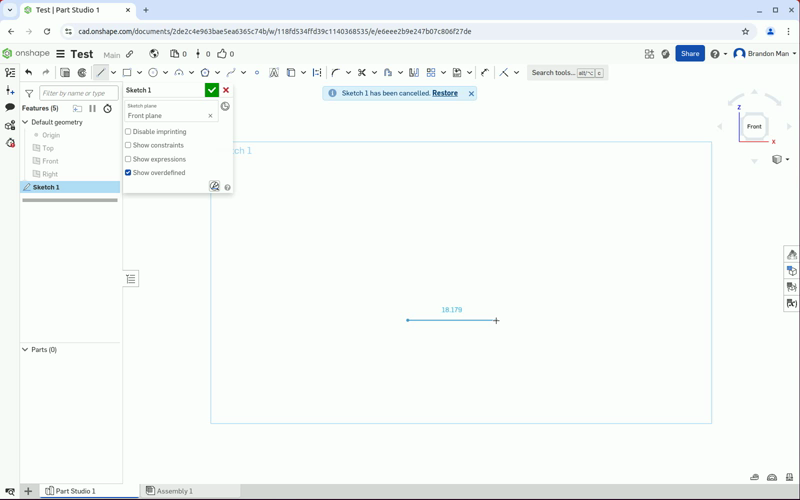
key_down(shift)
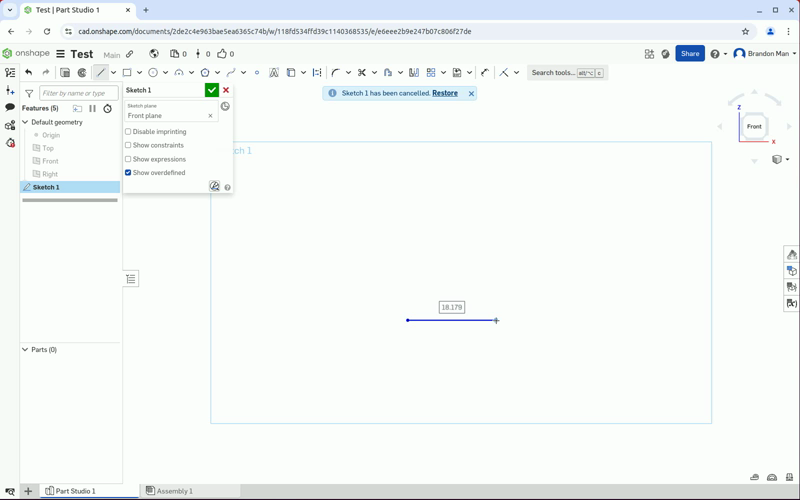
mouse_move(526, 320)
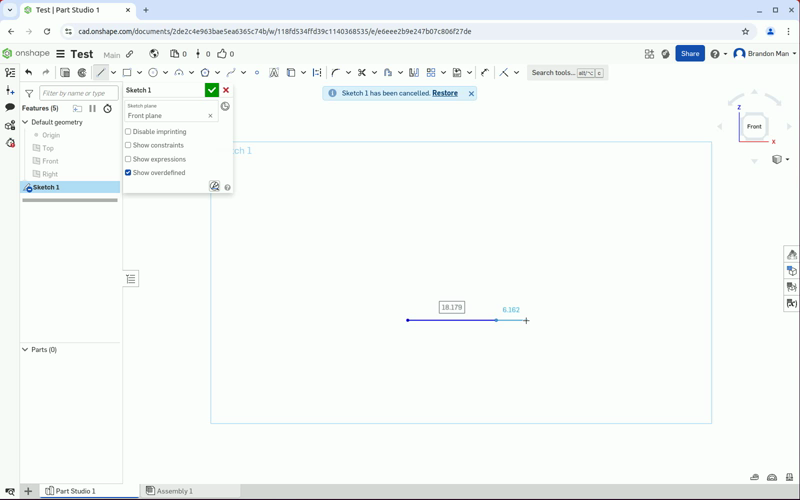
mouse_move(496, 288)
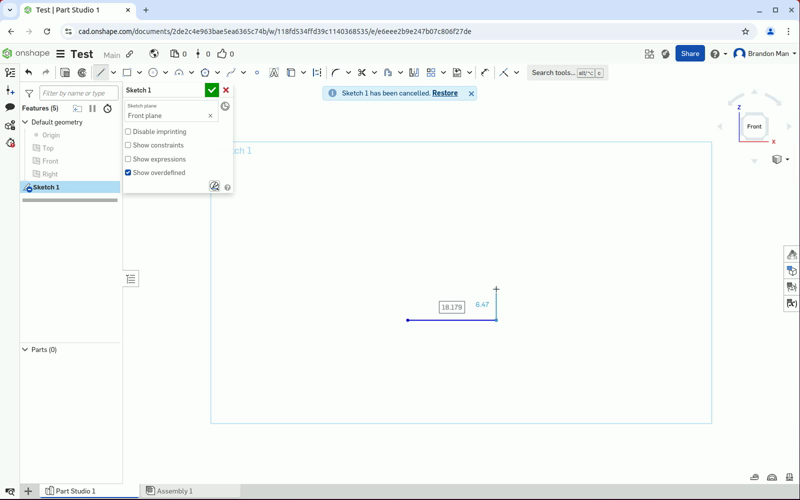
click(496, 288)
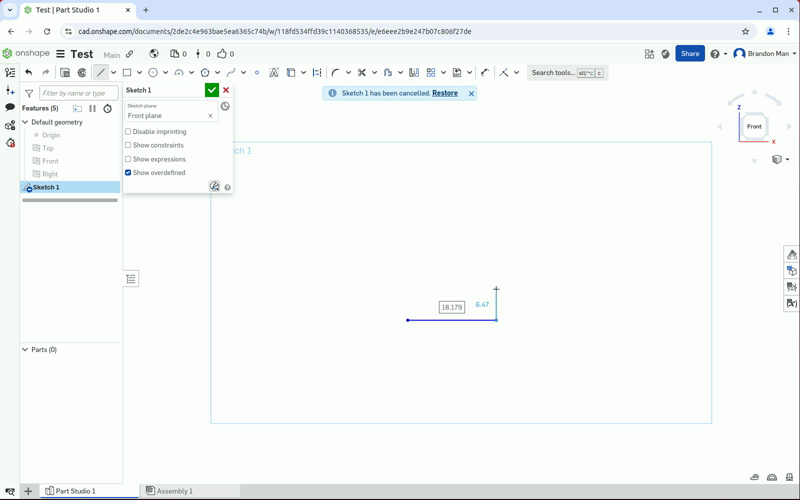
key_up(shift)
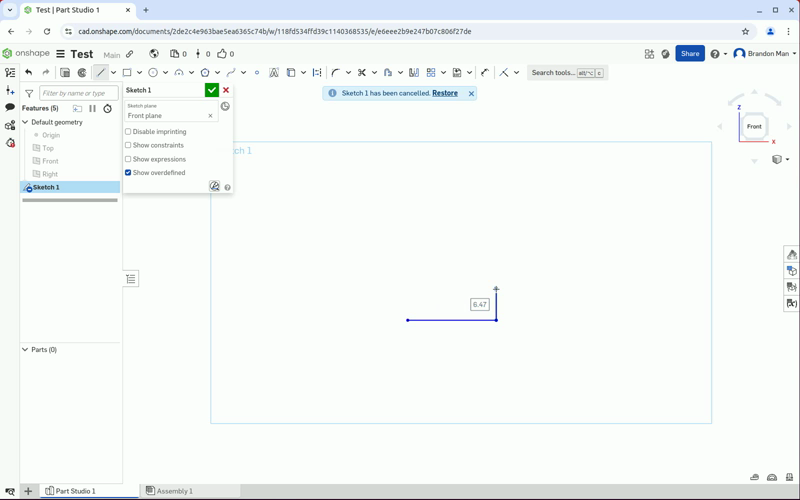
key(esc)
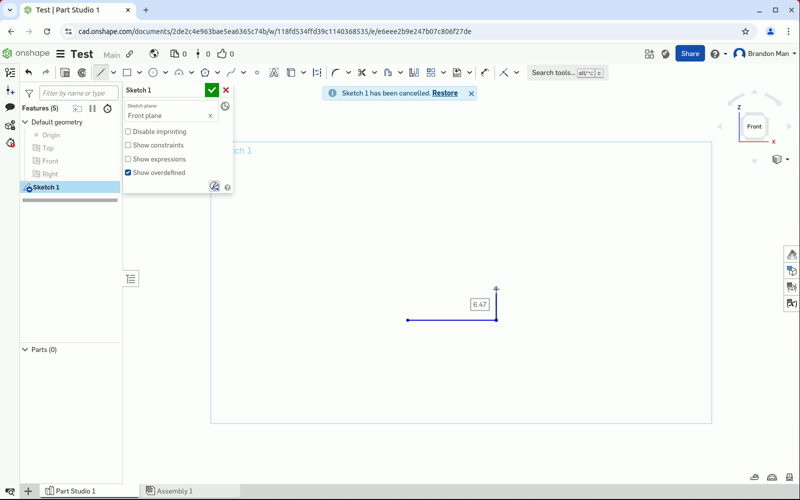
key(a)
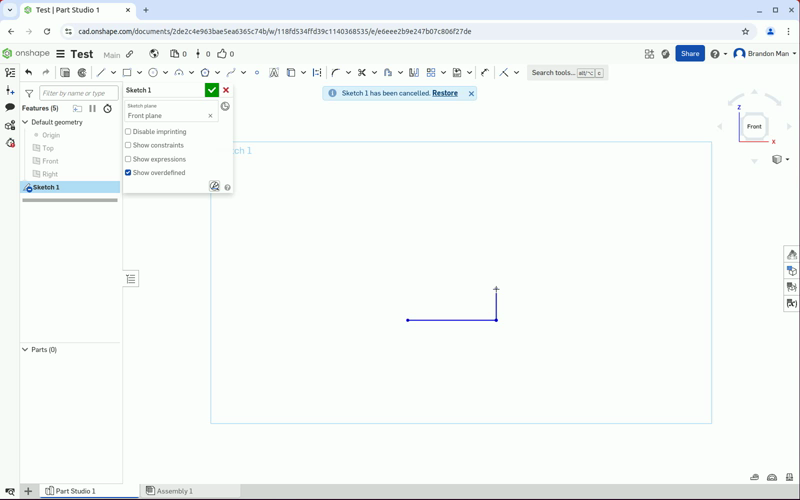
mouse_move(496, 288)
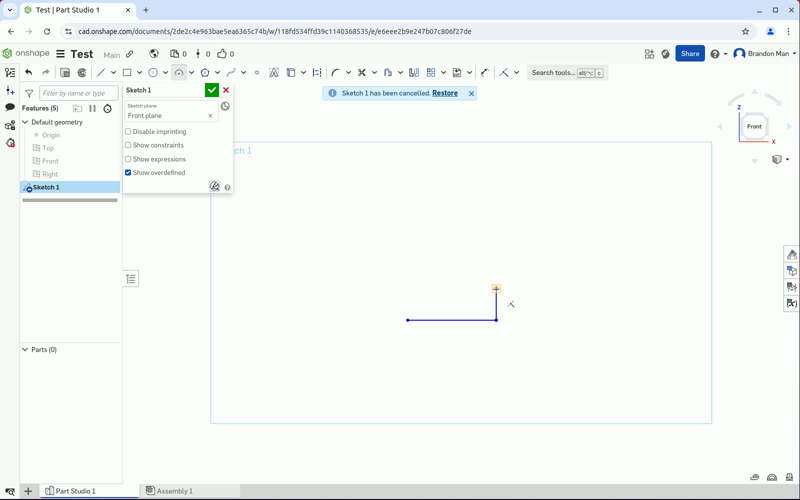
click(496, 288)
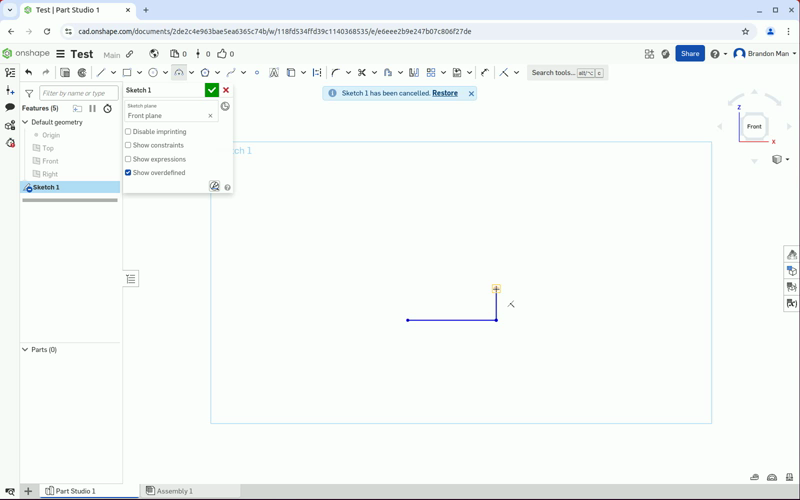
key_down(shift)
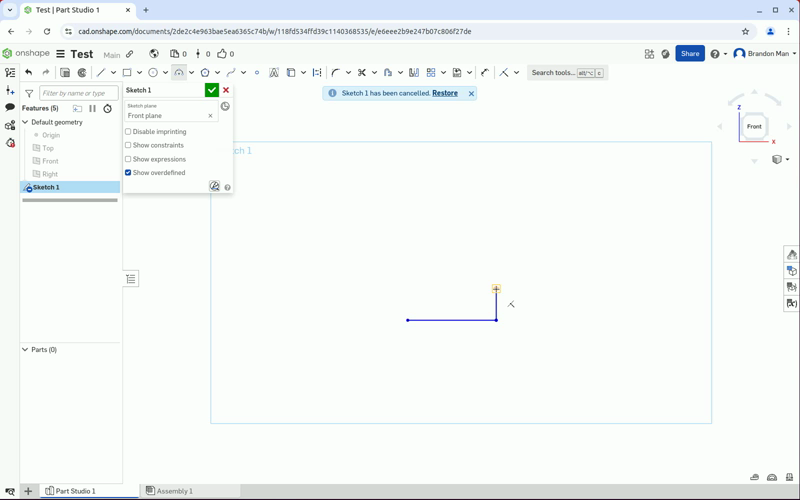
mouse_move(496, 276)
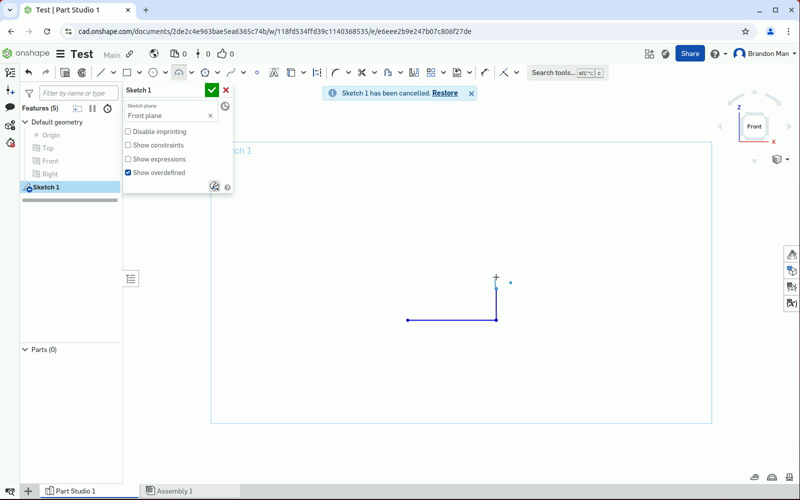
click(496, 276)
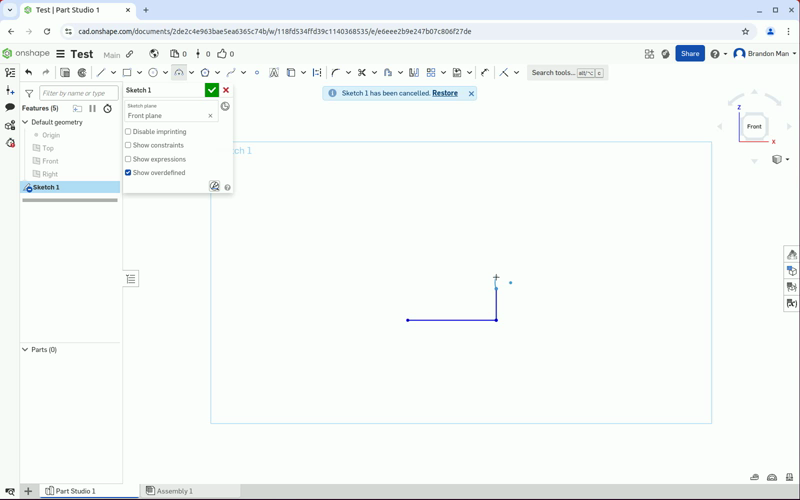
mouse_move(483, 282)
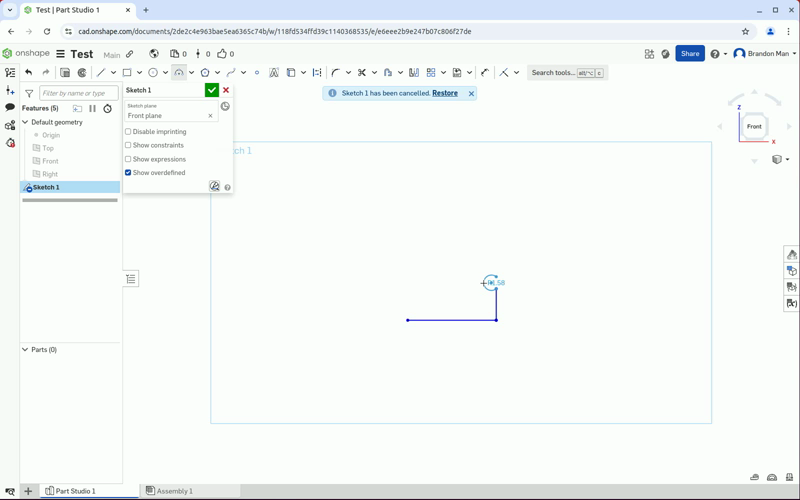
click(483, 282)
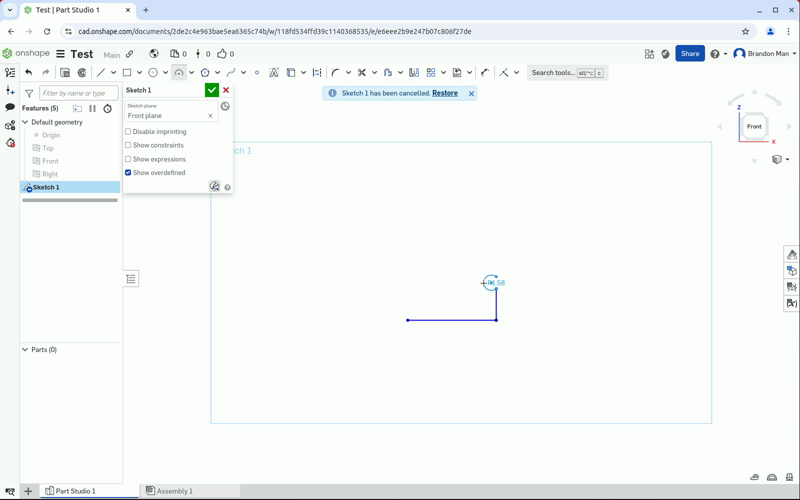
key_up(shift)
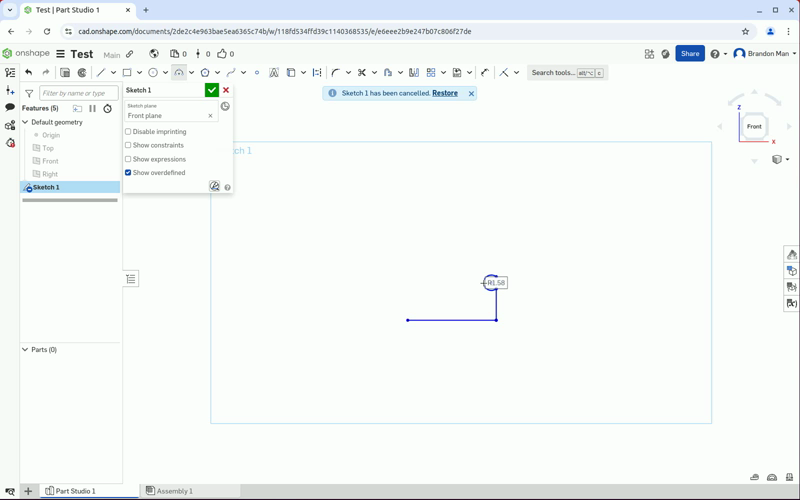
key(esc)
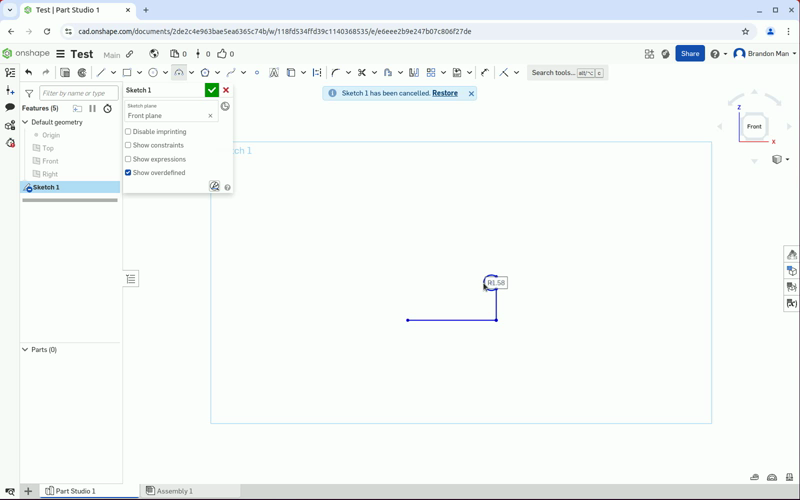
key(l)
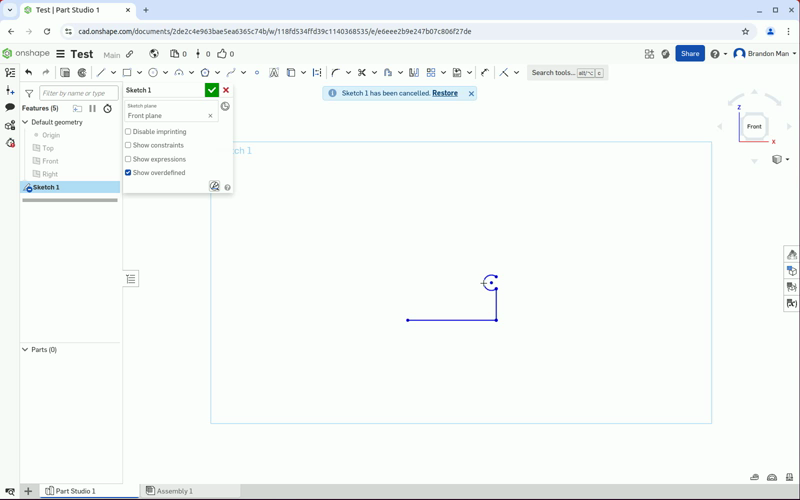
mouse_move(496, 276)
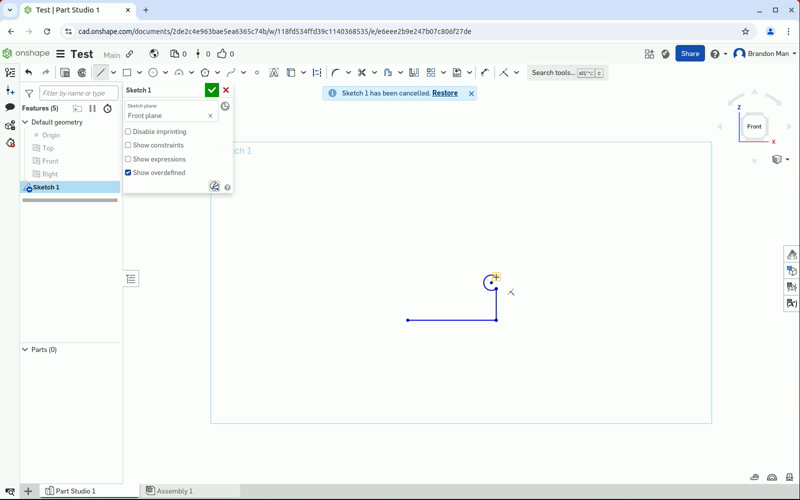
click(496, 276)
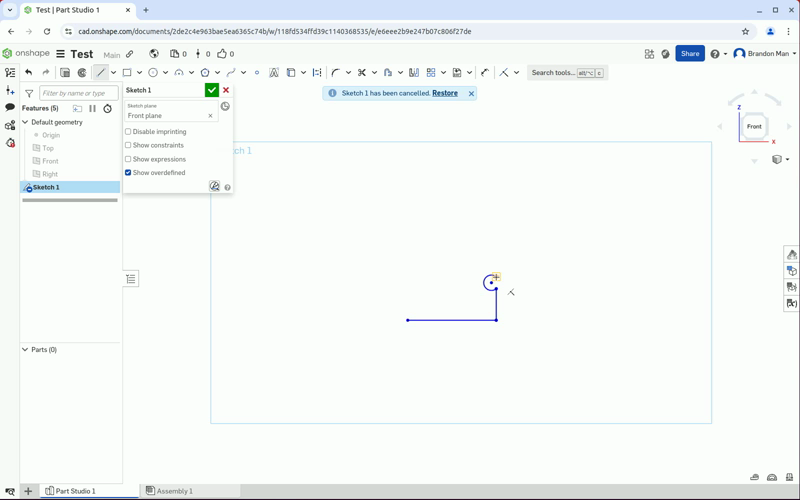
key_down(shift)
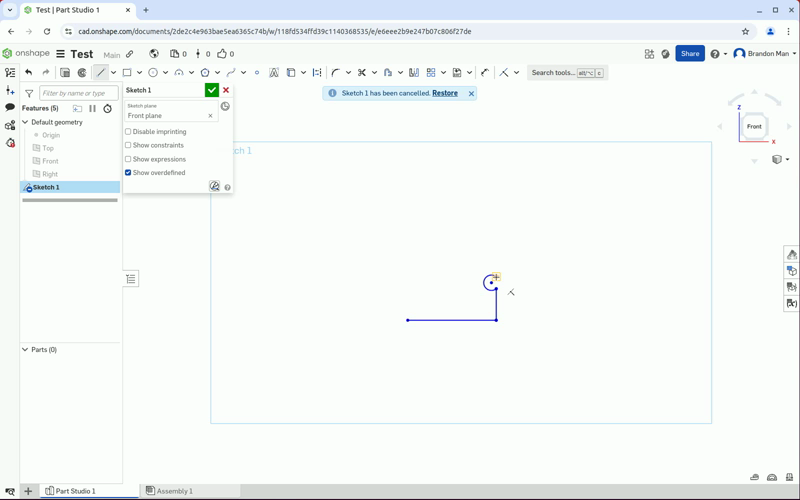
mouse_move(526, 276)
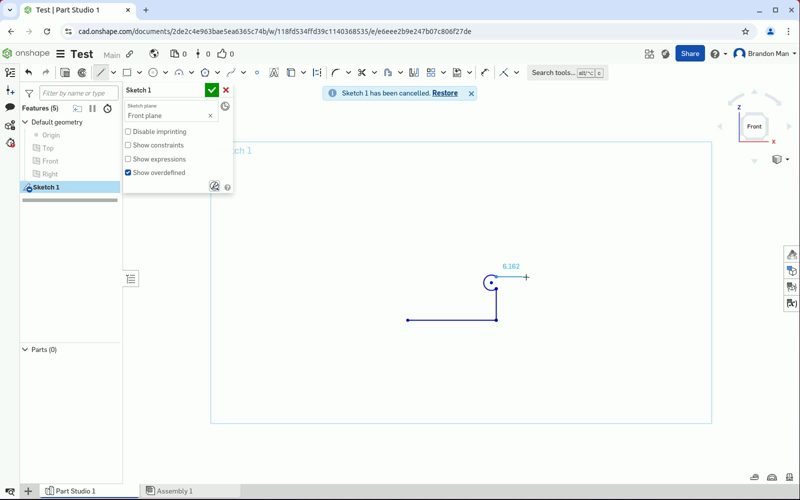
mouse_move(496, 245)
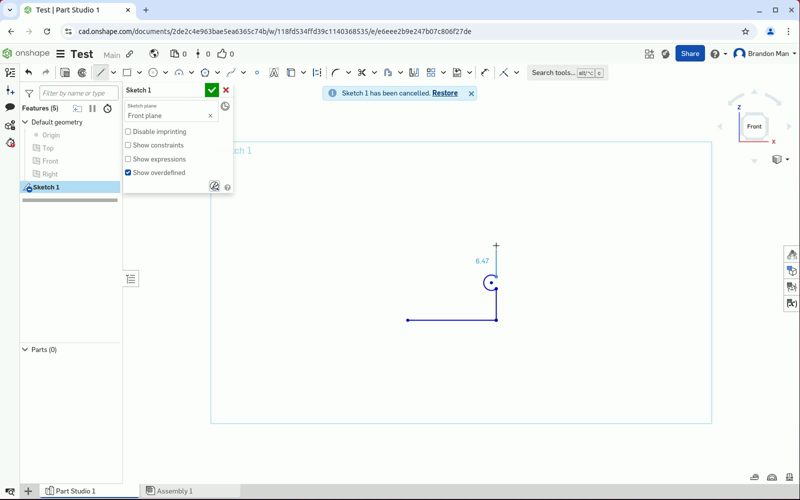
click(496, 245)
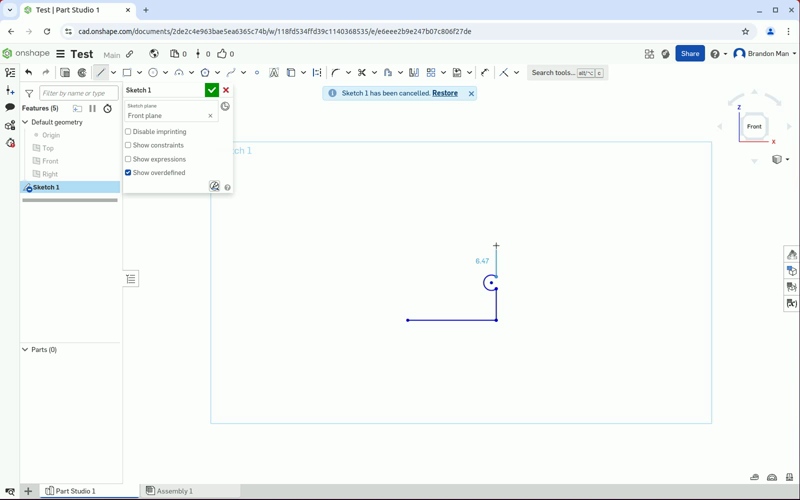
key_up(shift)
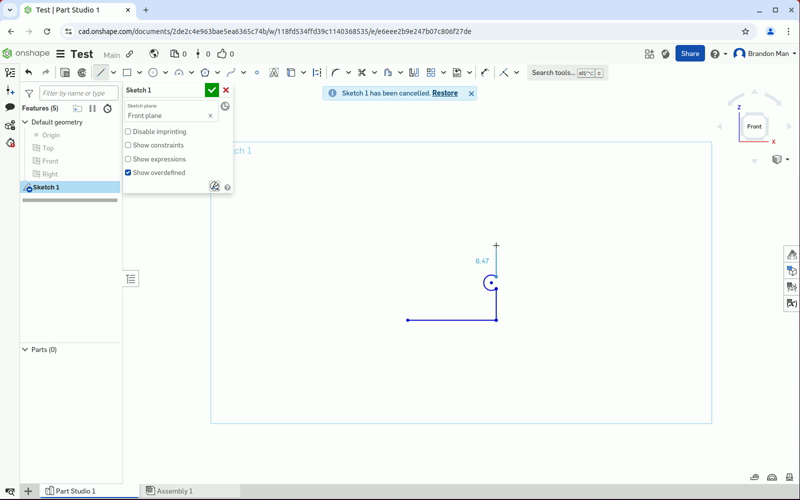
key_down(shift)
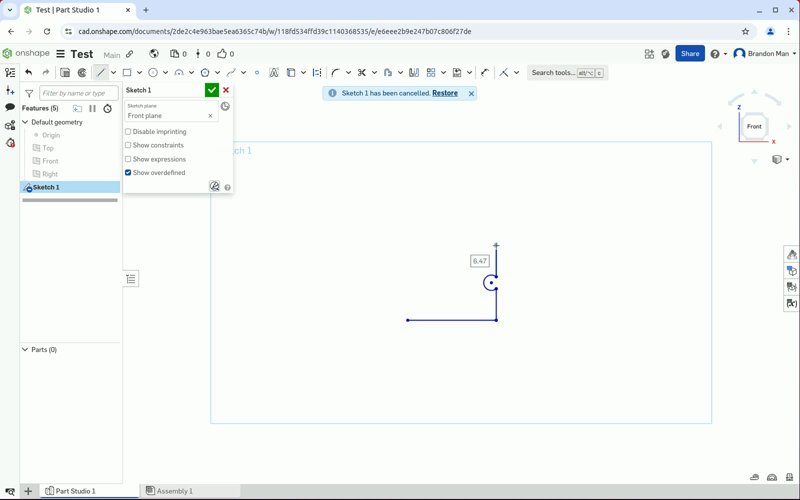
mouse_move(407, 245)
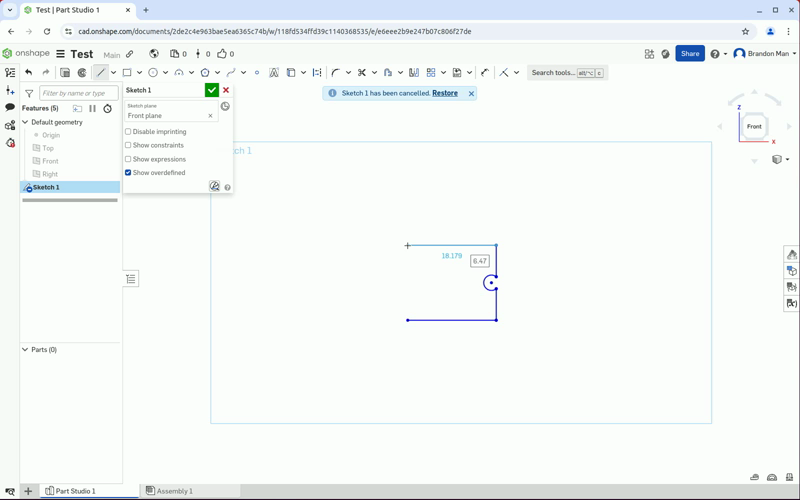
click(407, 245)
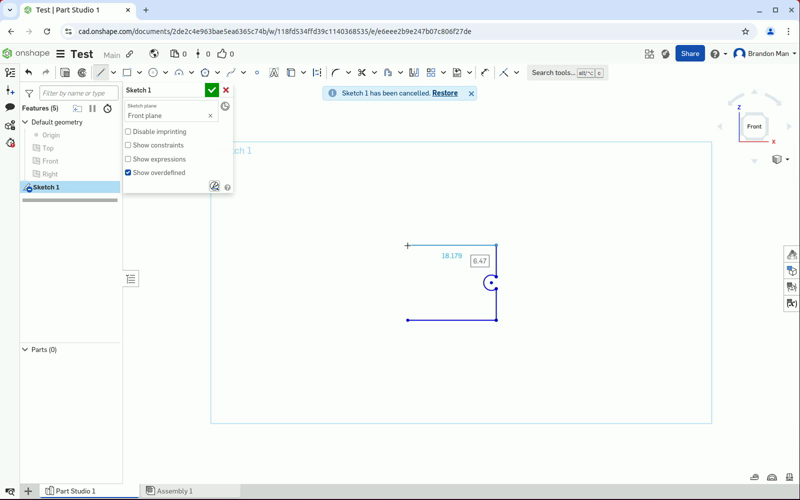
key_up(shift)
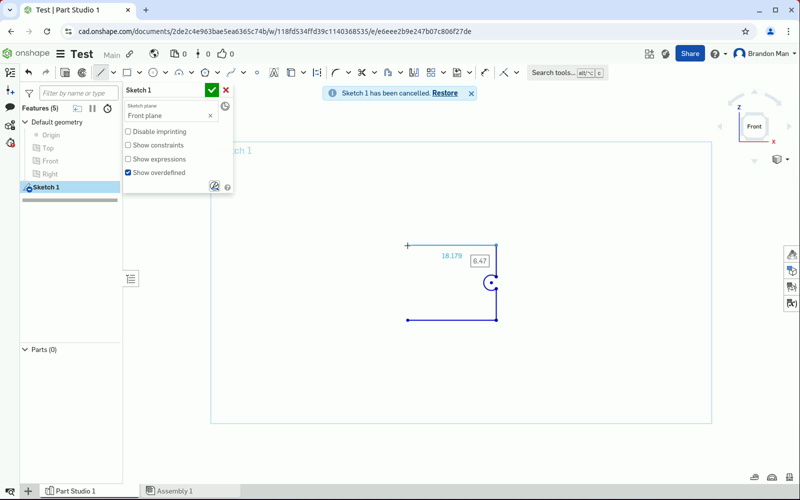
key_down(shift)
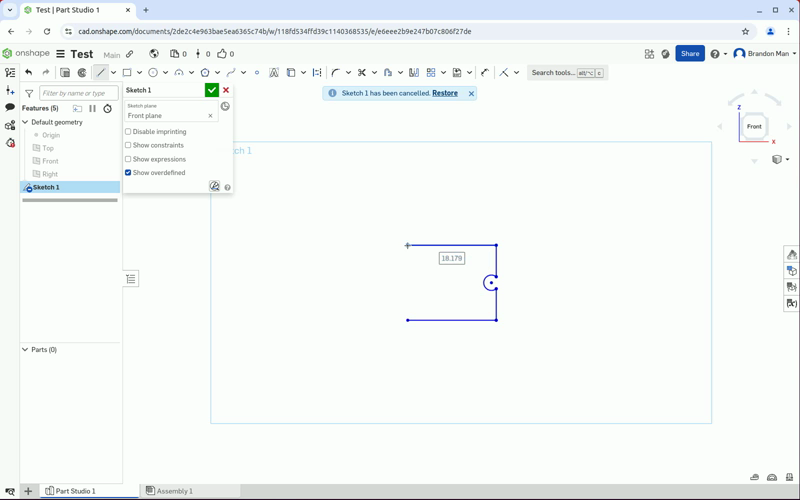
mouse_move(407, 320)
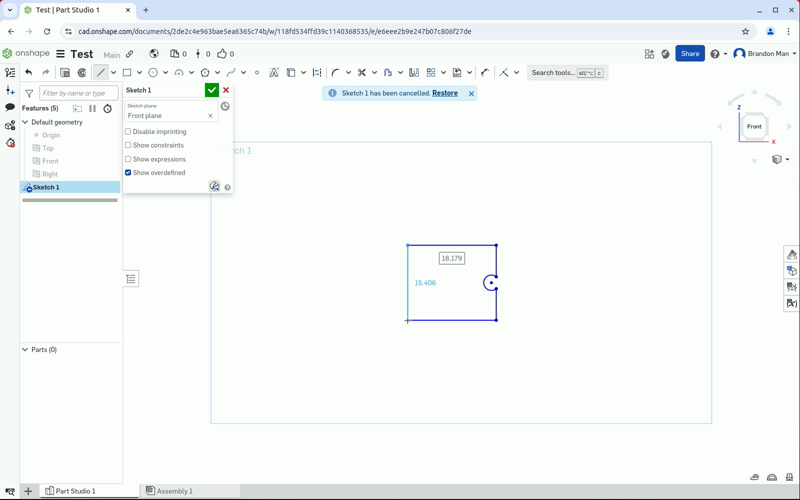
key_up(shift)
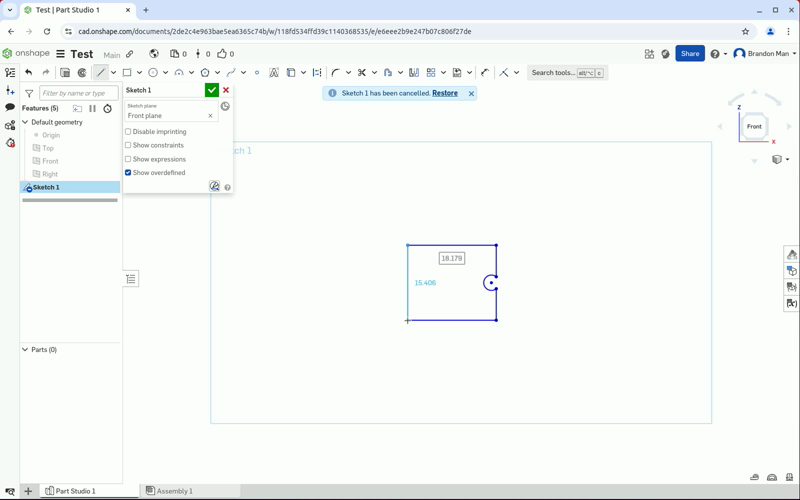
click(407, 320)
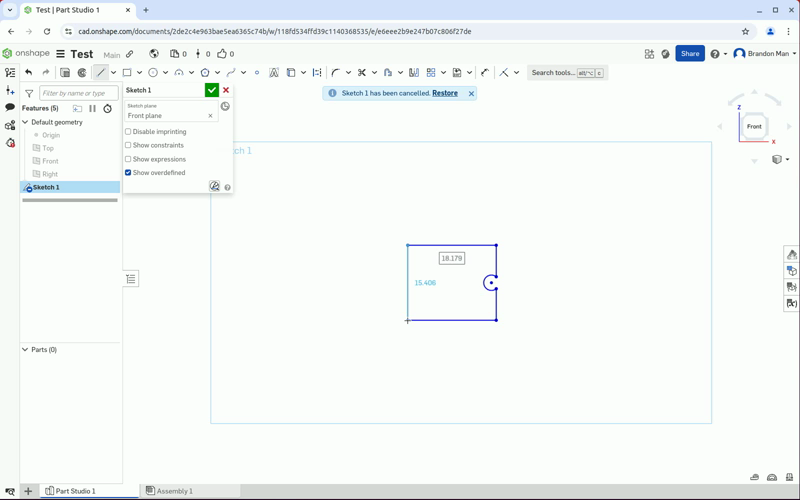
key(esc)
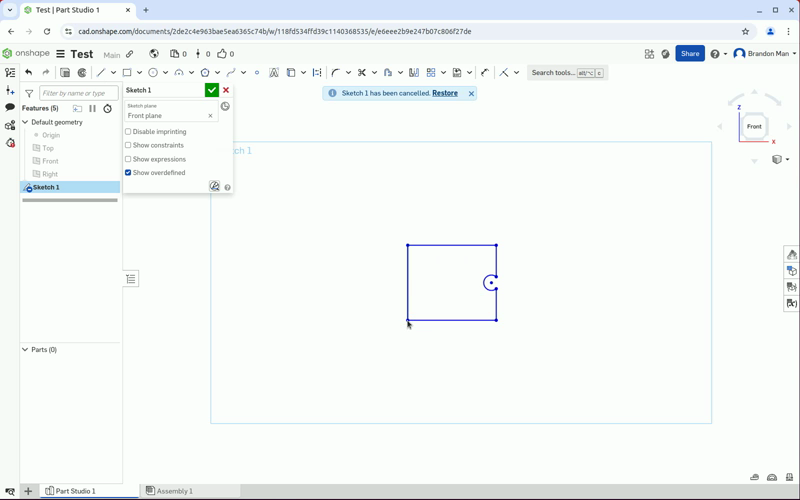
key(c)
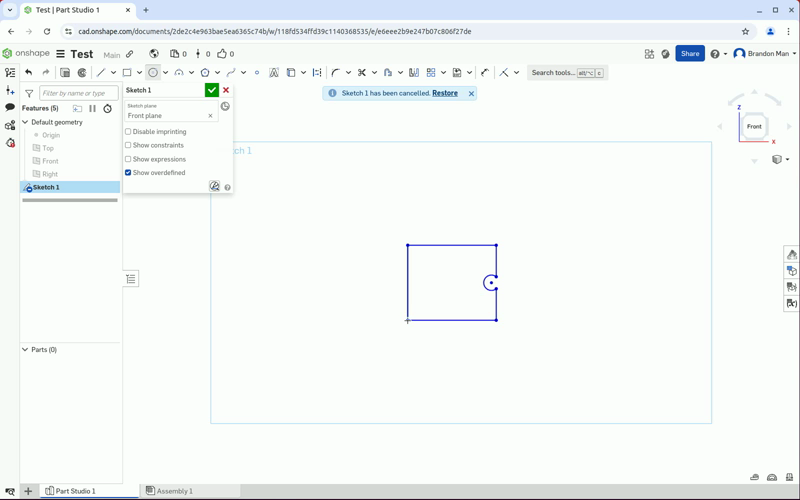
key_down(shift)
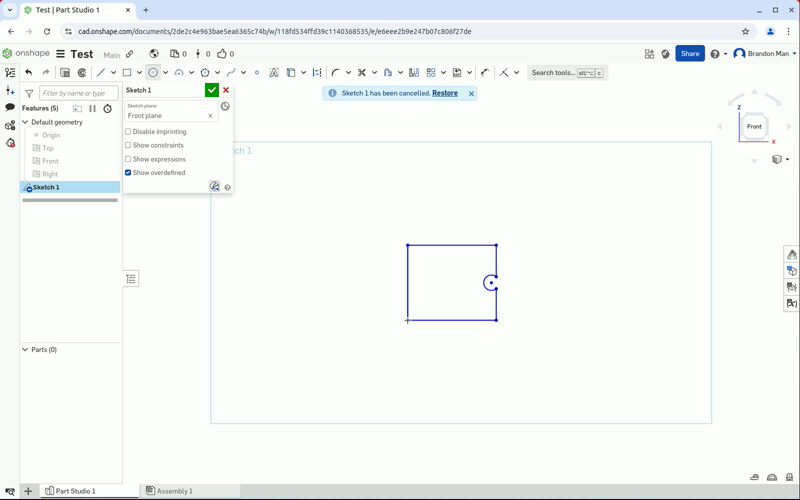
mouse_move(427, 282)
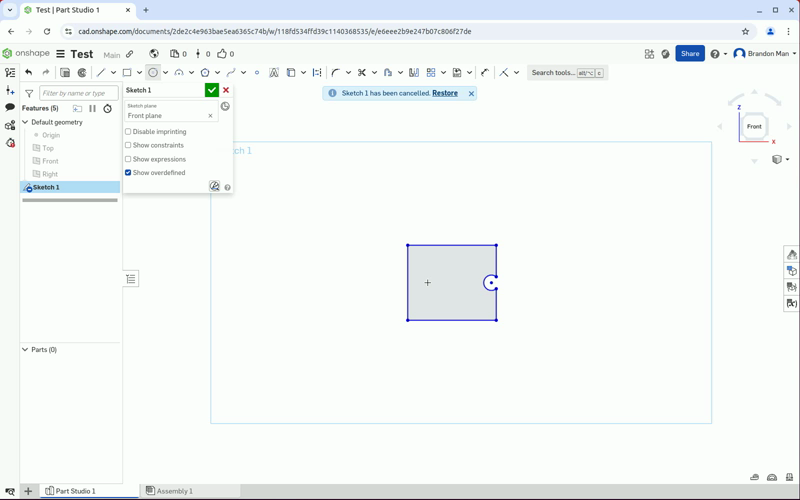
click(427, 282)
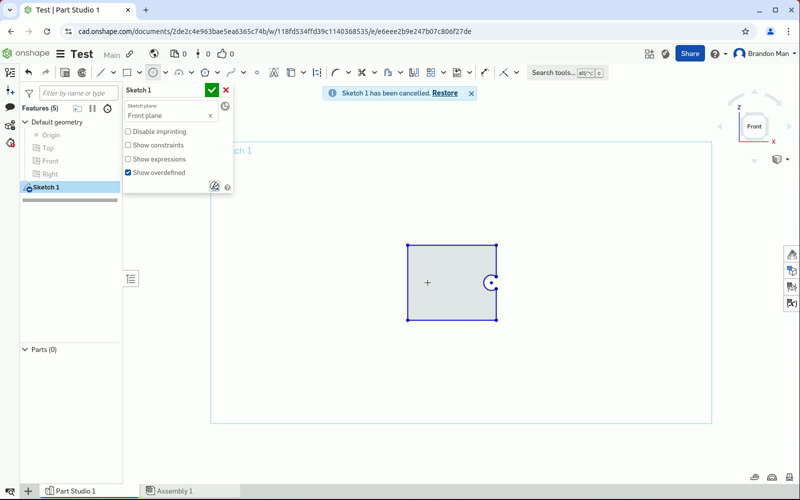
key_up(shift)
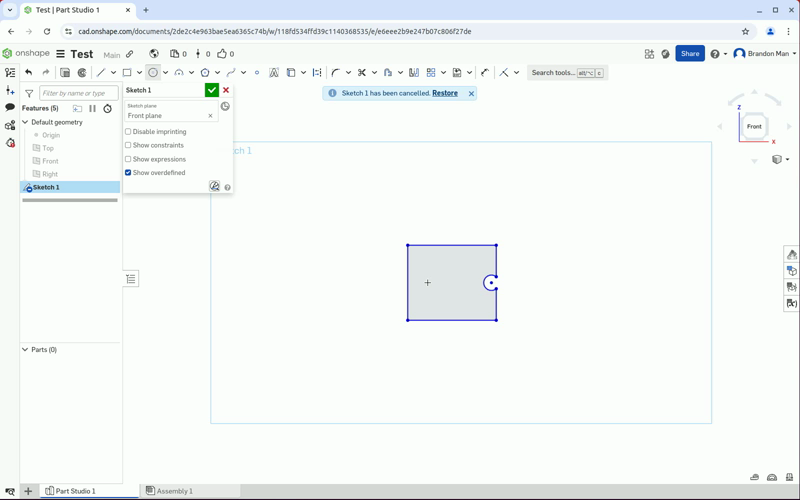
mouse_move(435, 282)
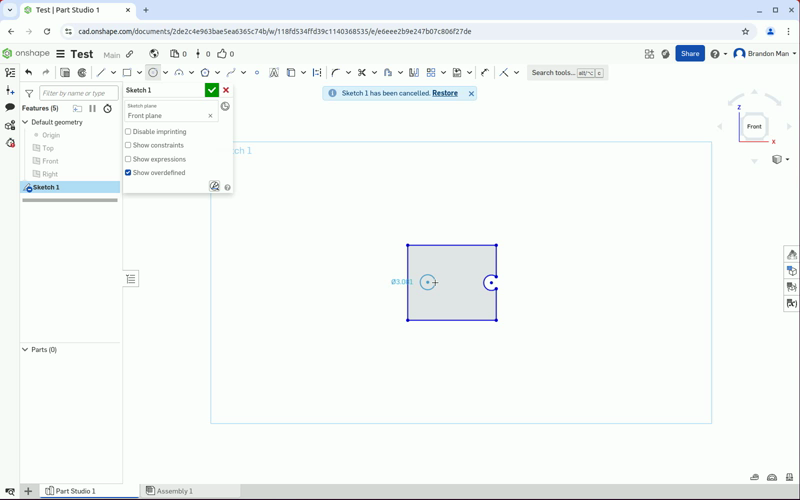
click(435, 282)
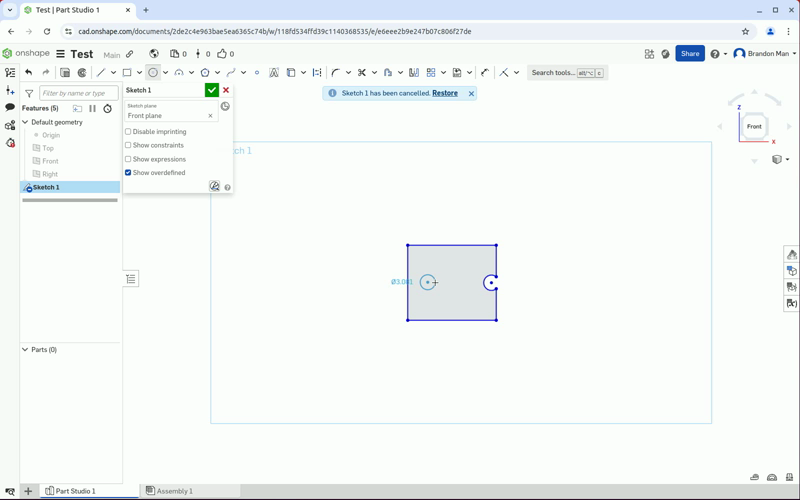
key(esc)
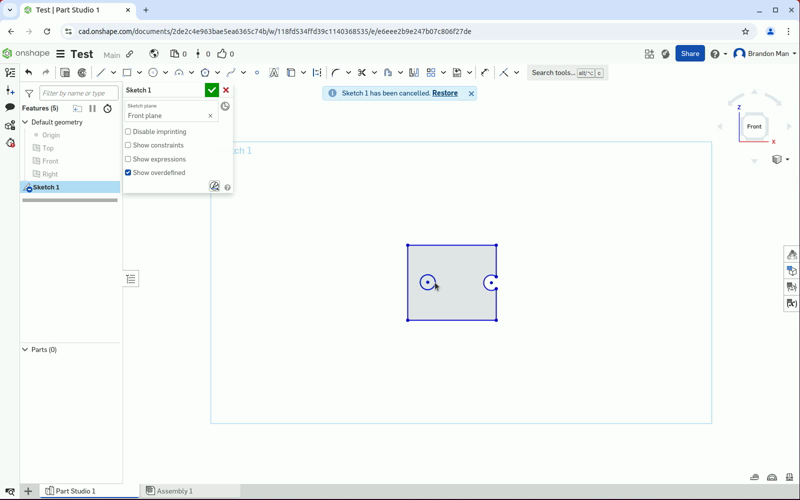
key(c)
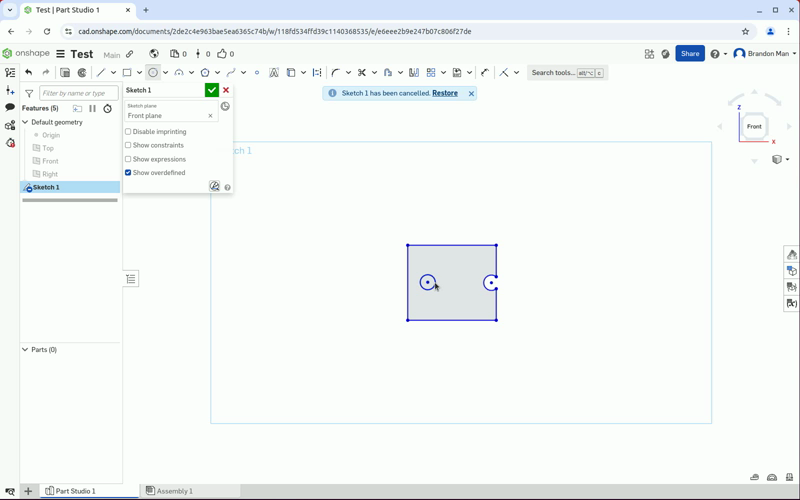
key_down(shift)
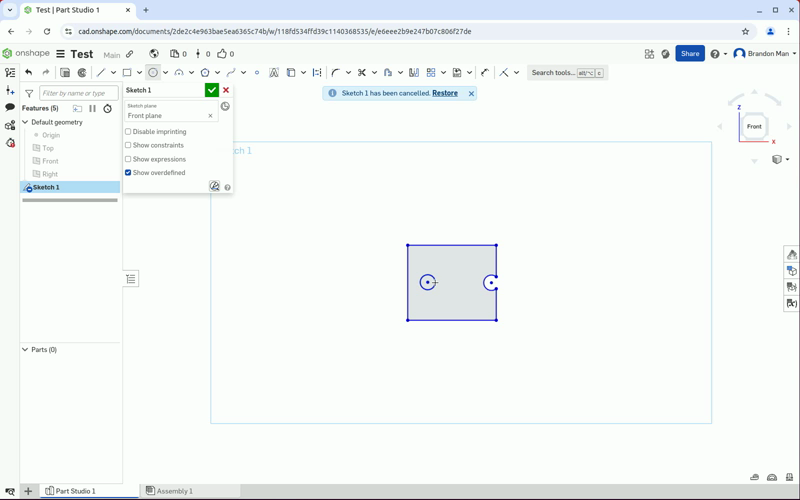
mouse_move(460, 282)
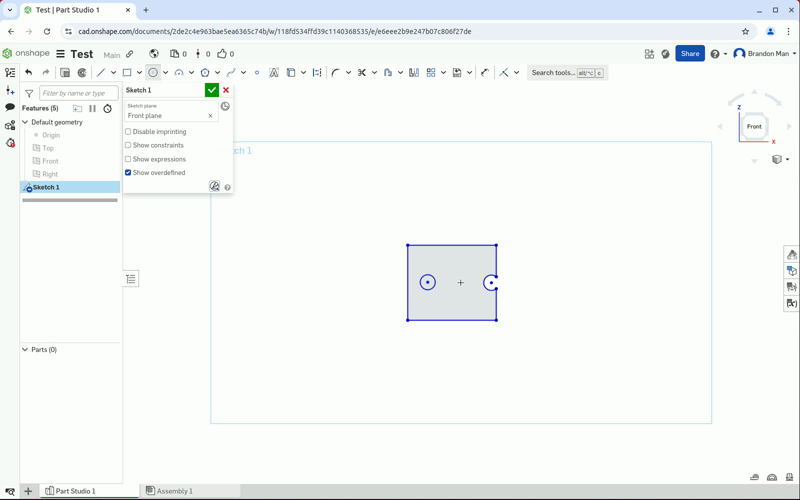
click(460, 282)
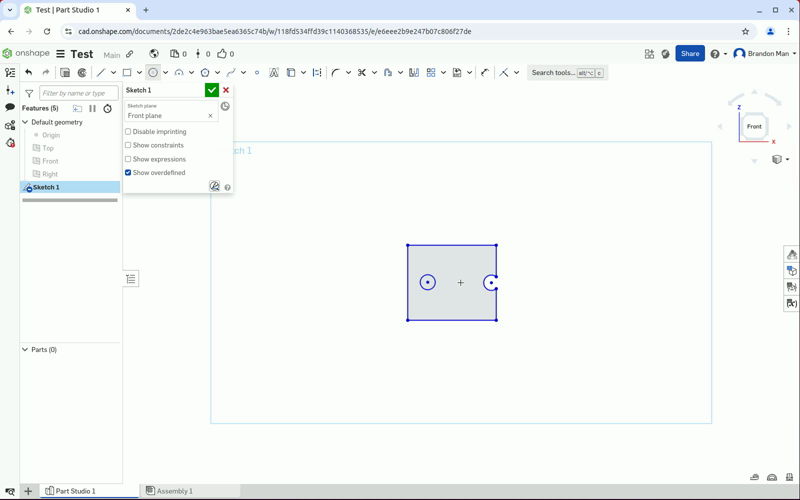
key_up(shift)
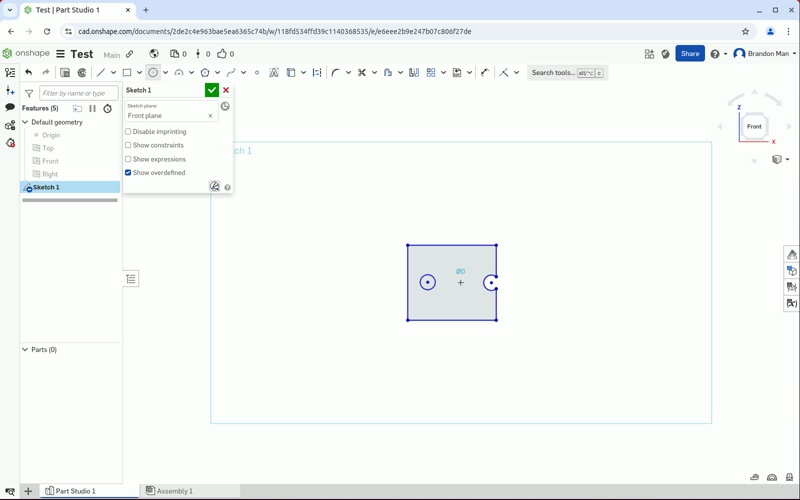
mouse_move(481, 282)
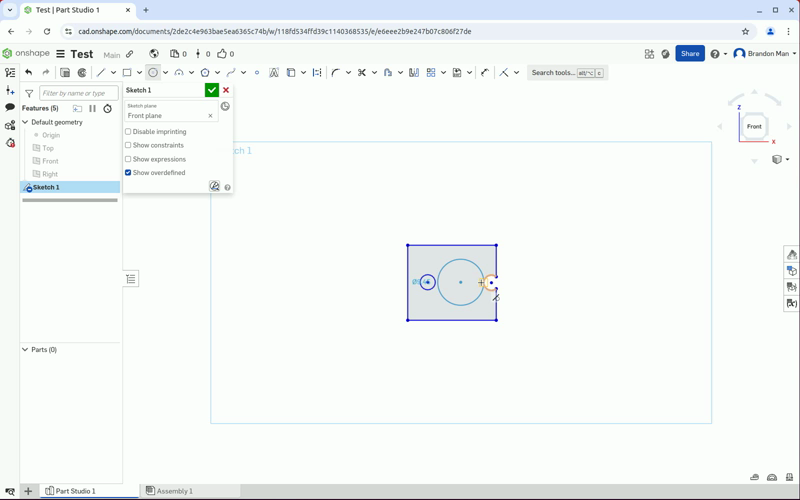
scroll(6)
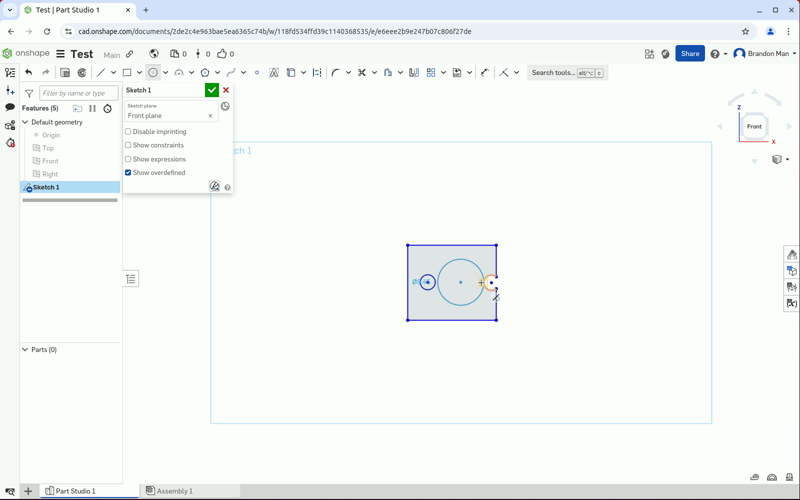
scroll(6)
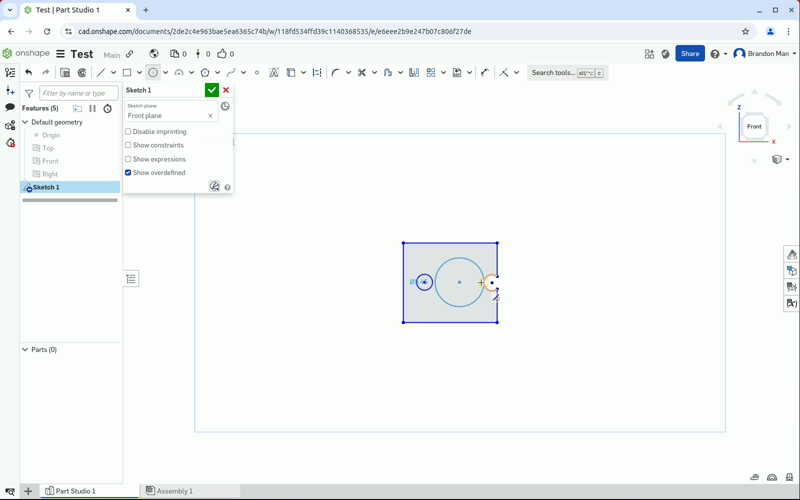
scroll(6)
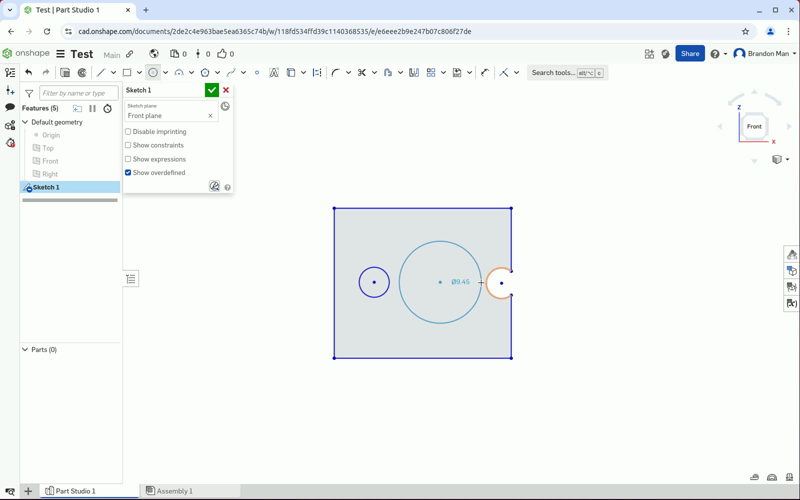
scroll(6)
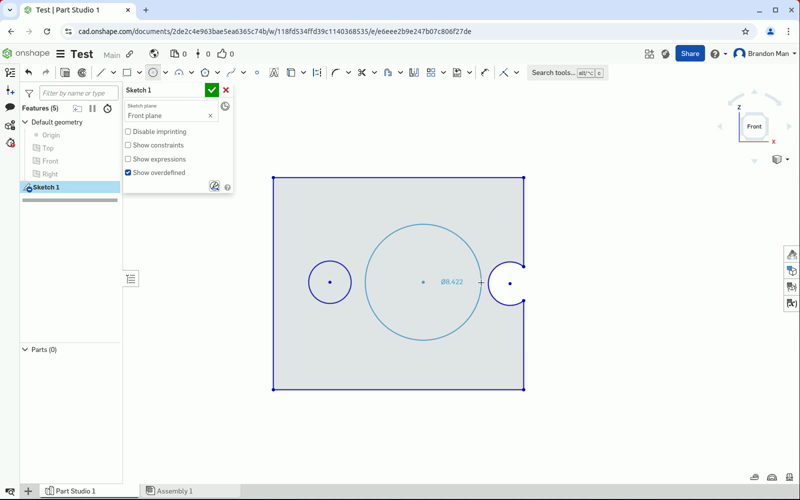
scroll(6)
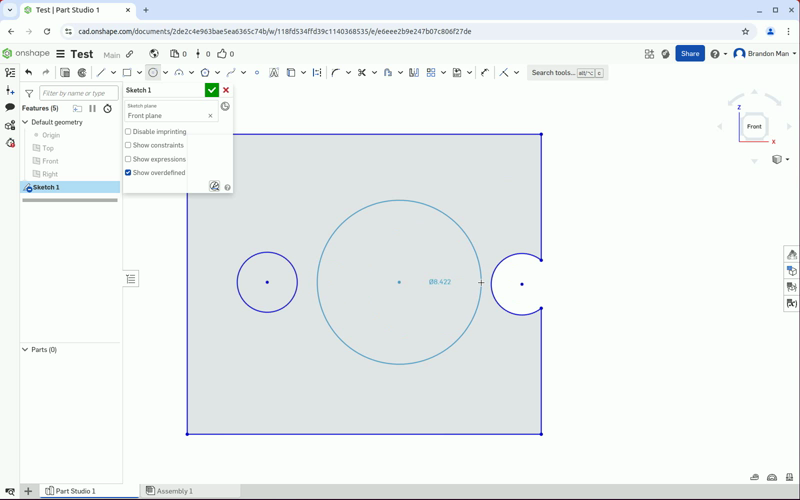
scroll(6)
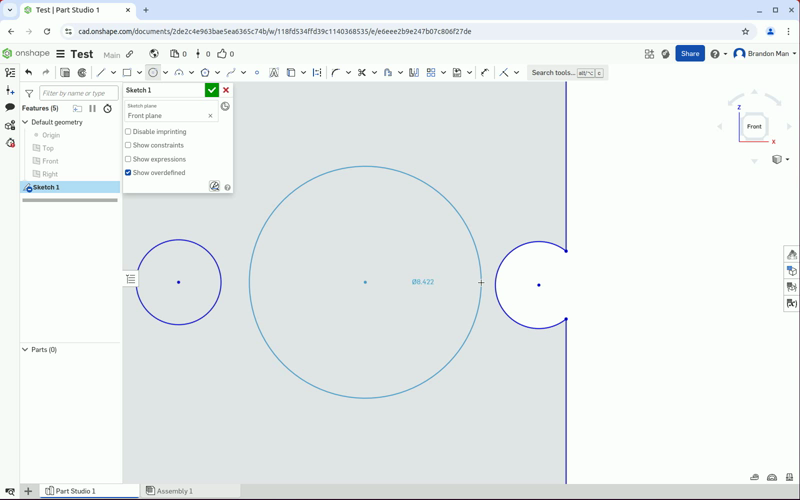
scroll(6)
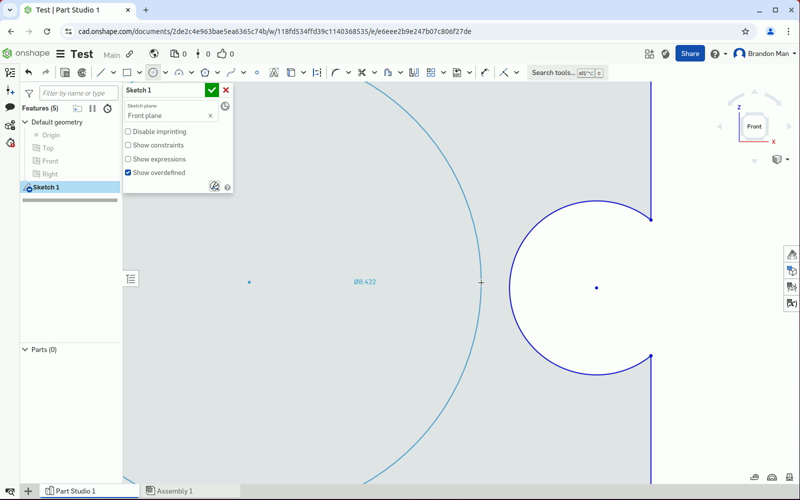
click(481, 282)
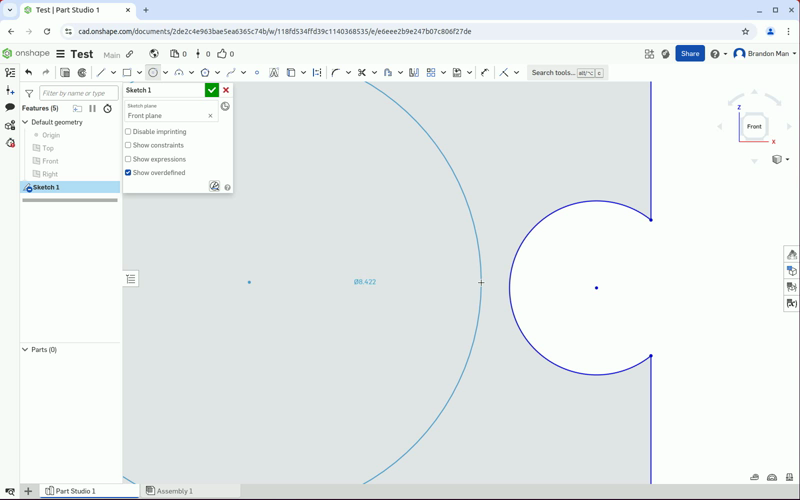
scroll(-6)
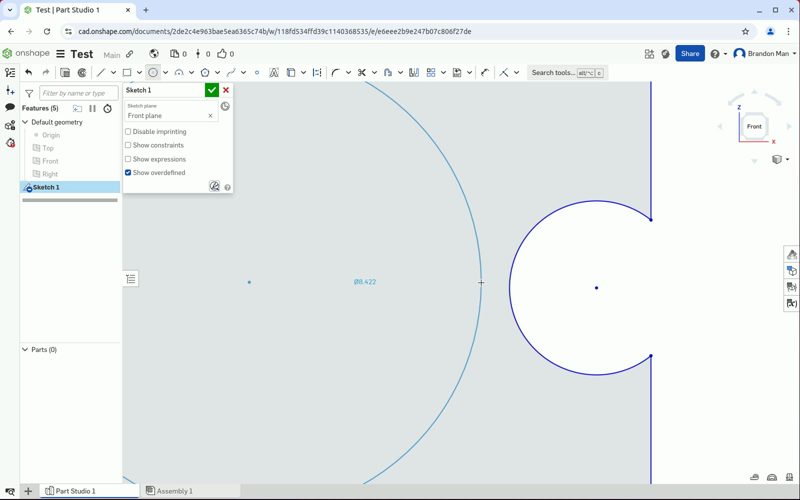
scroll(-6)
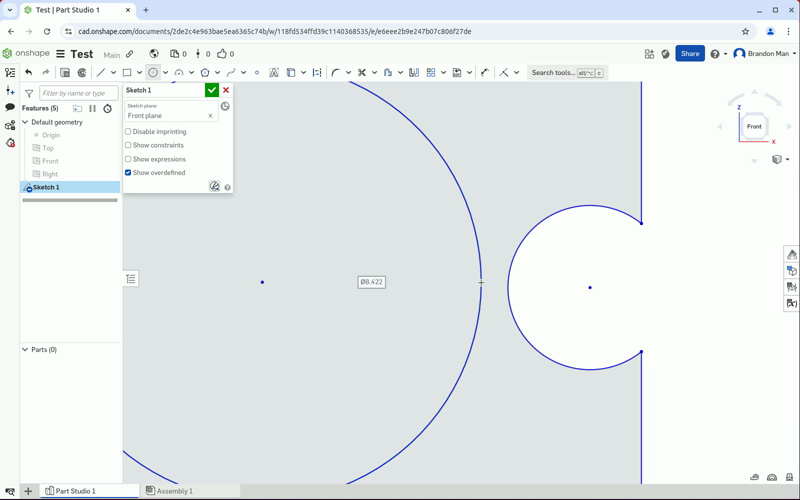
scroll(-6)
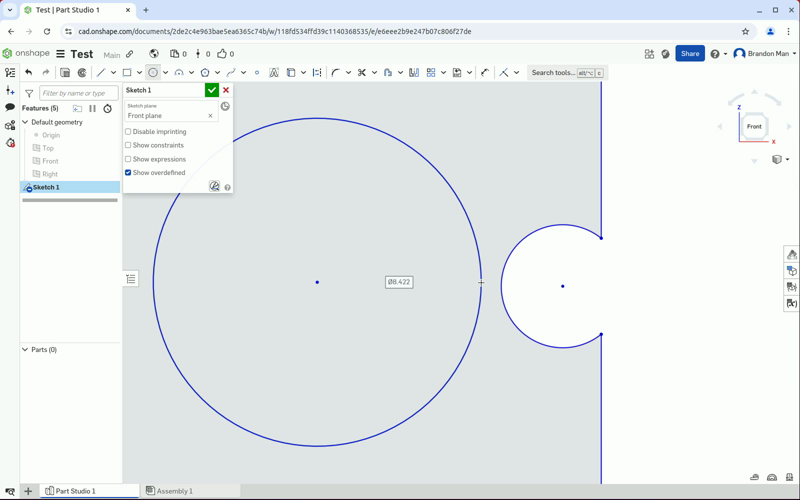
scroll(-6)
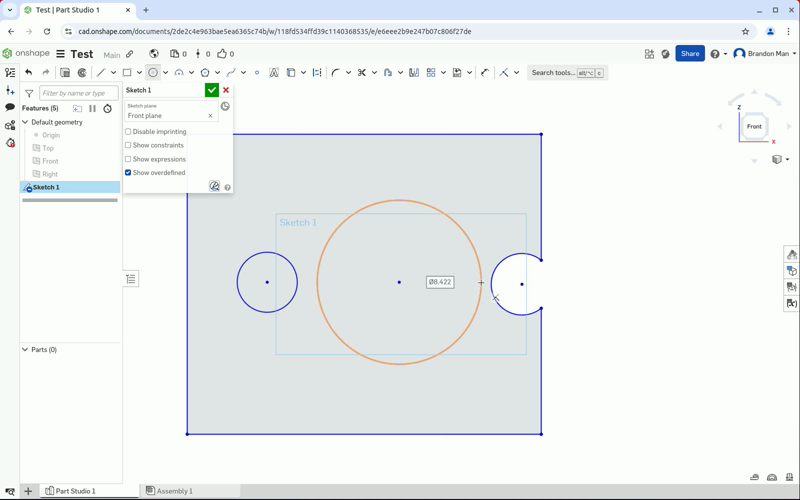
scroll(-6)
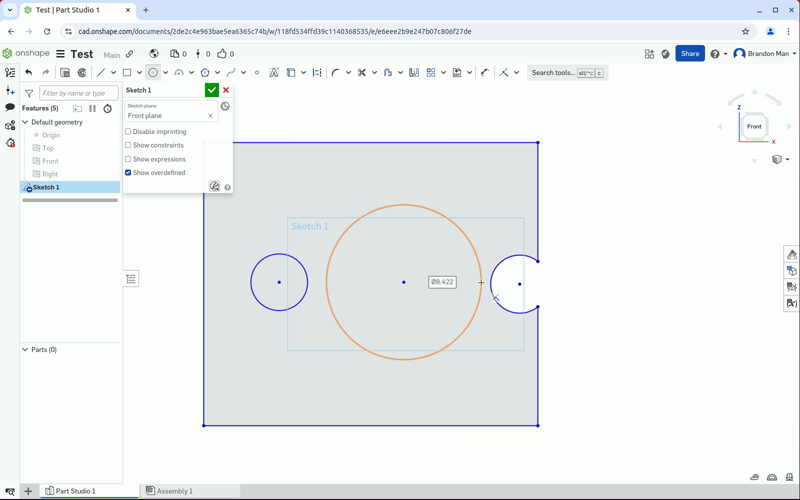
scroll(-6)
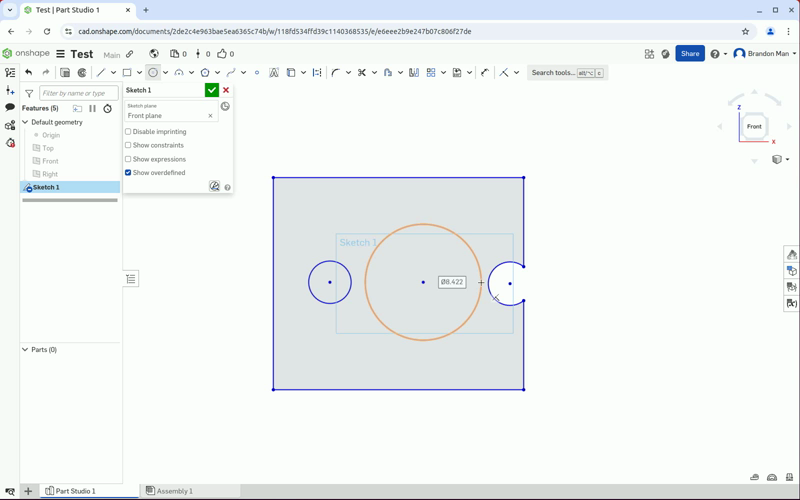
scroll(-6)
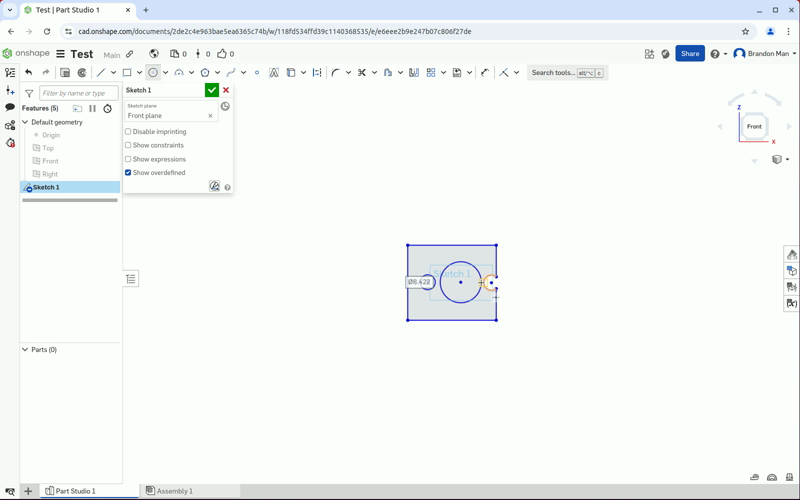
key(esc)
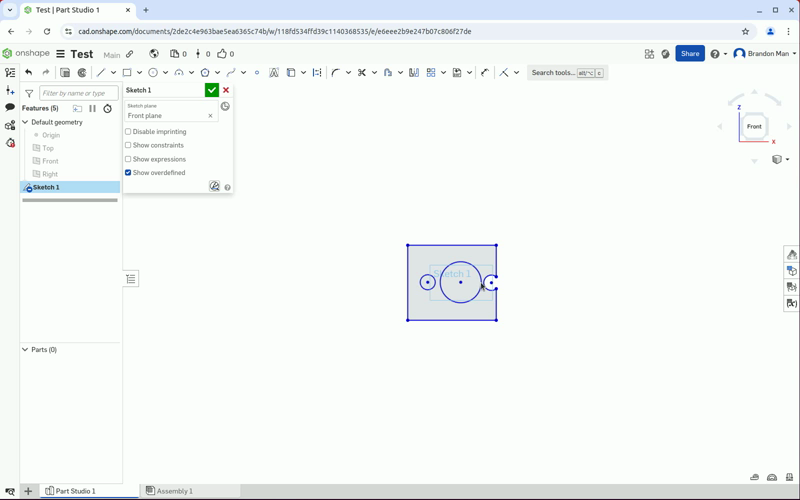
mouse_move(484, 273)
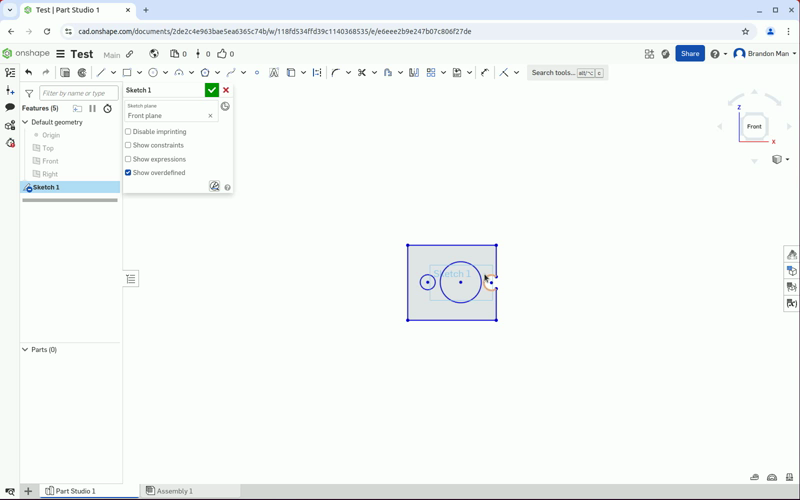
click(484, 273)
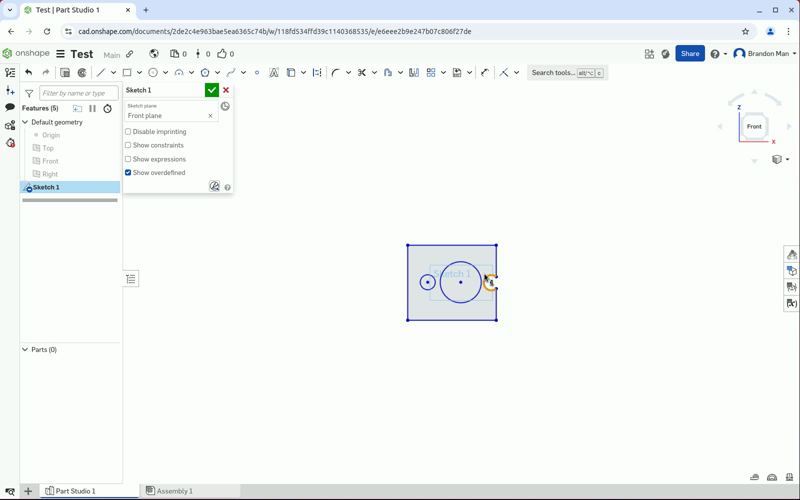
mouse_move(73, 352)
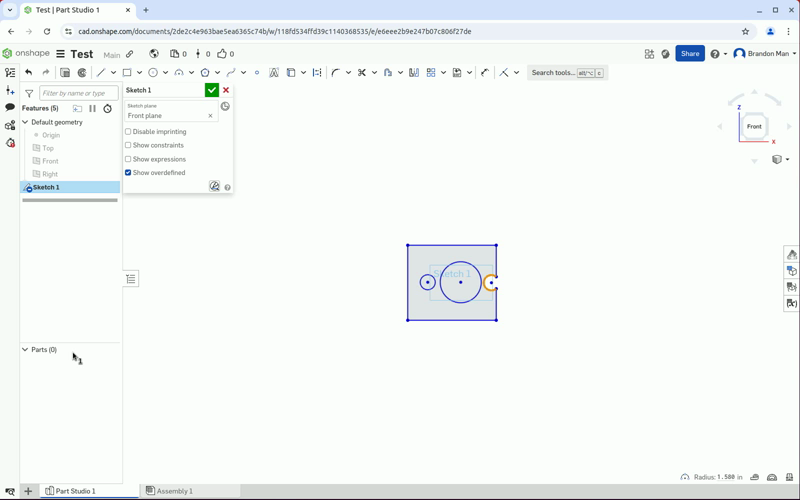
key(shift+y)
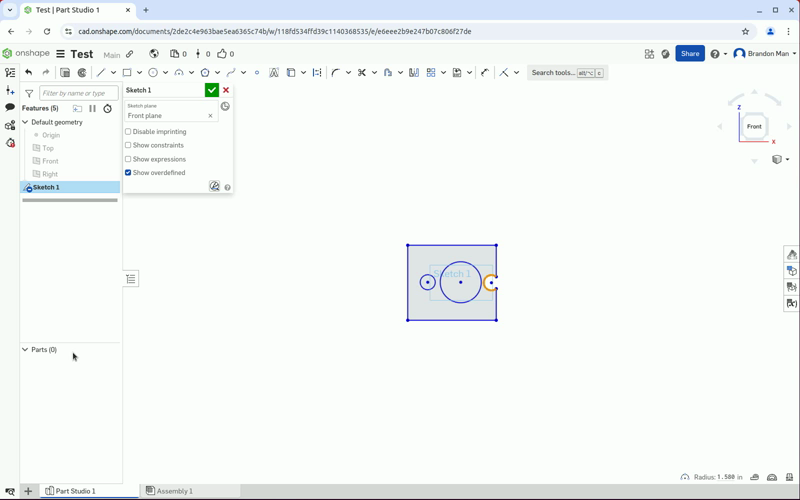
key(shift+e)
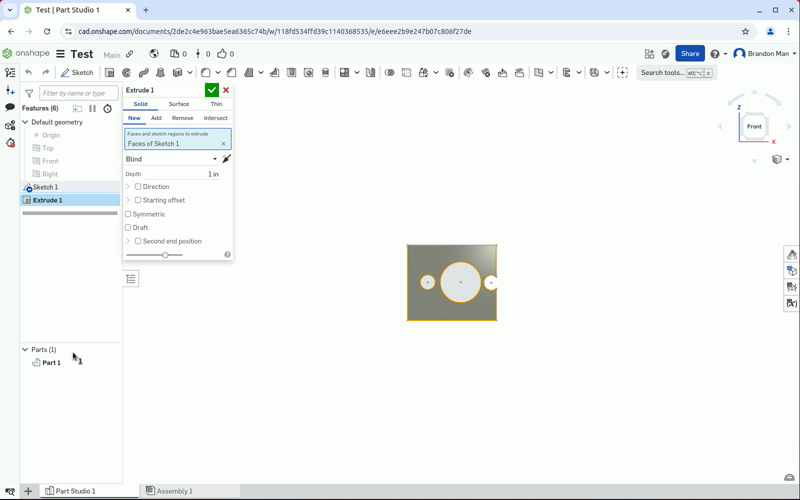
mouse_move(143, 106)
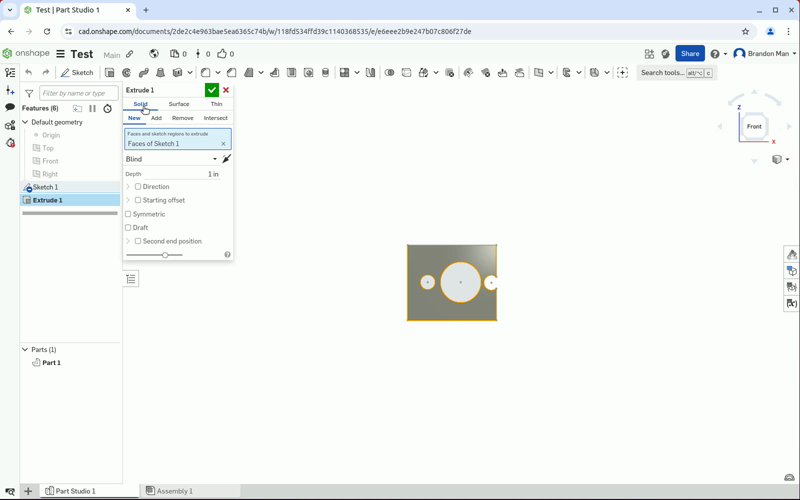
click(143, 106)
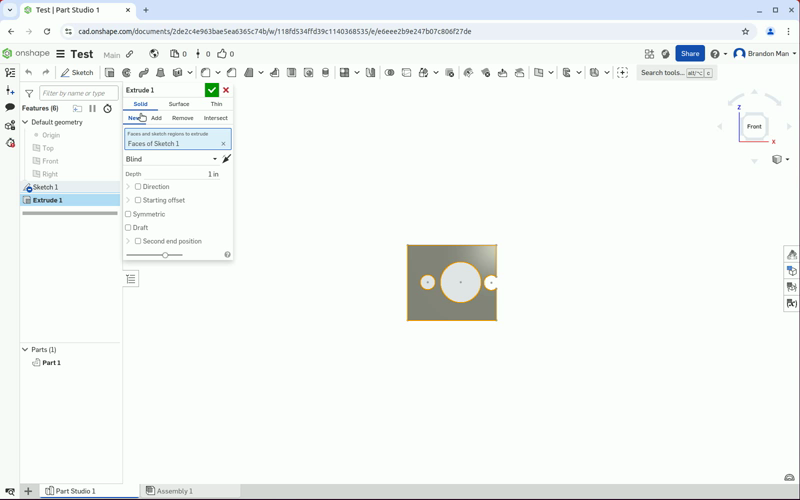
mouse_move(137, 120)
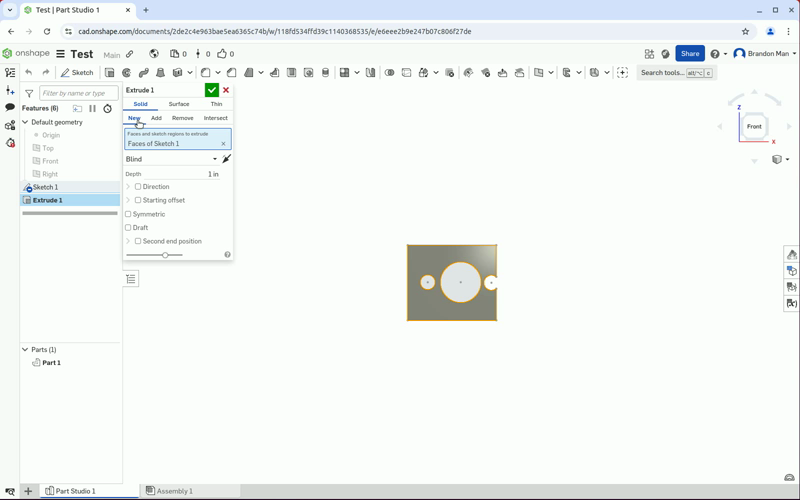
click(137, 120)
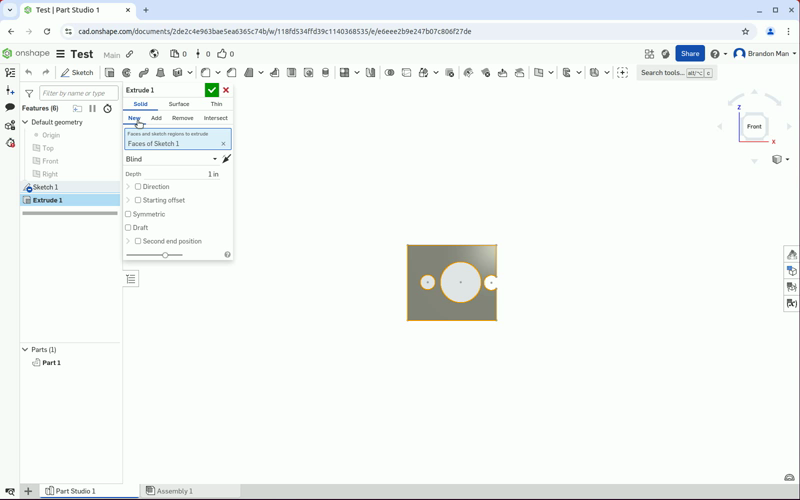
key(tab, 4)
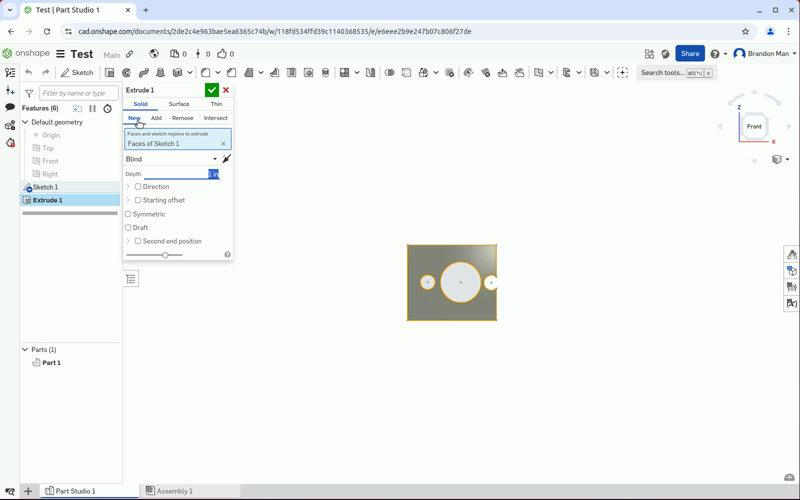
text(3.37)
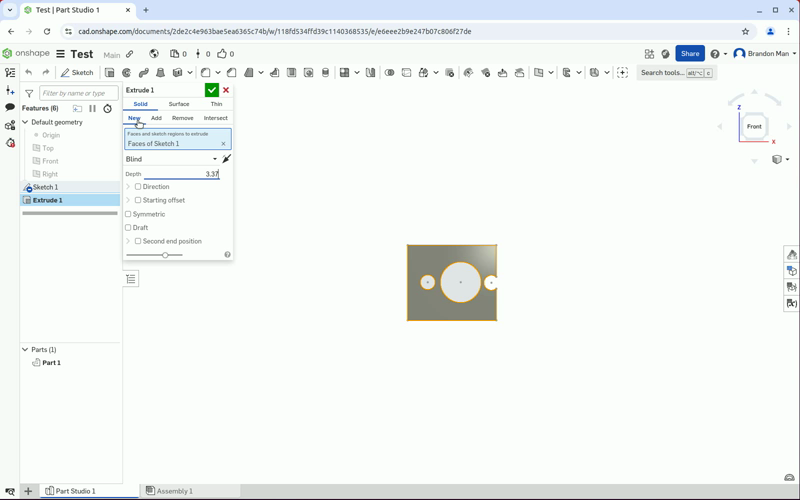
key(enter)
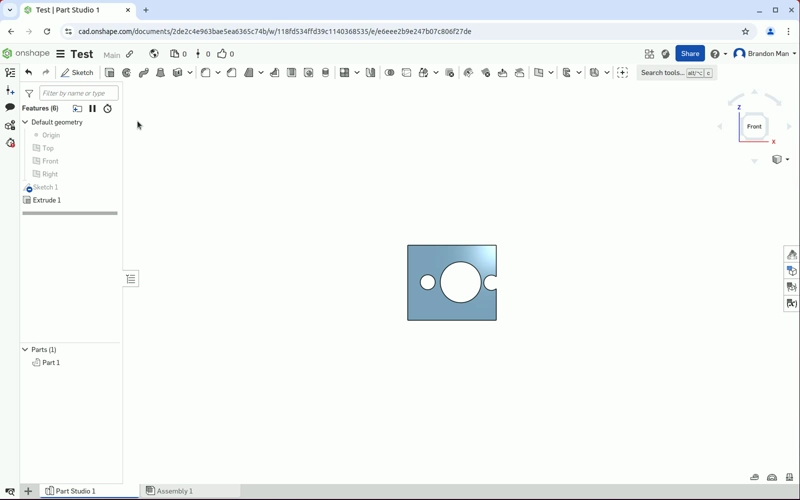
key(shift+h)
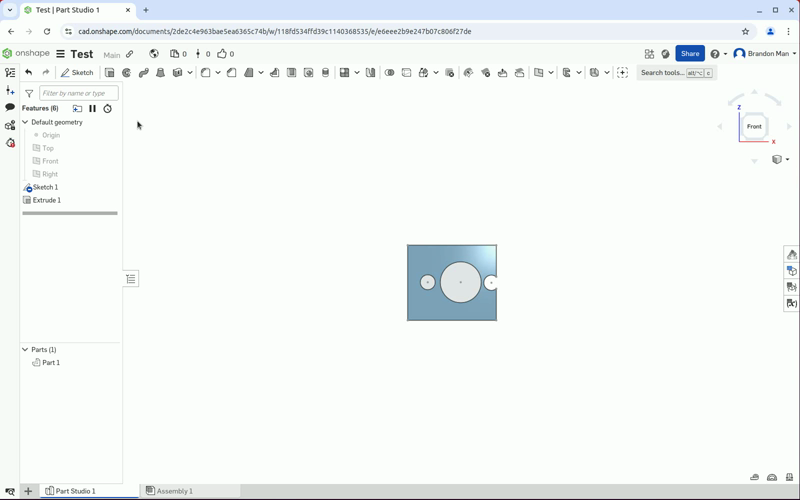
key(shift+h)
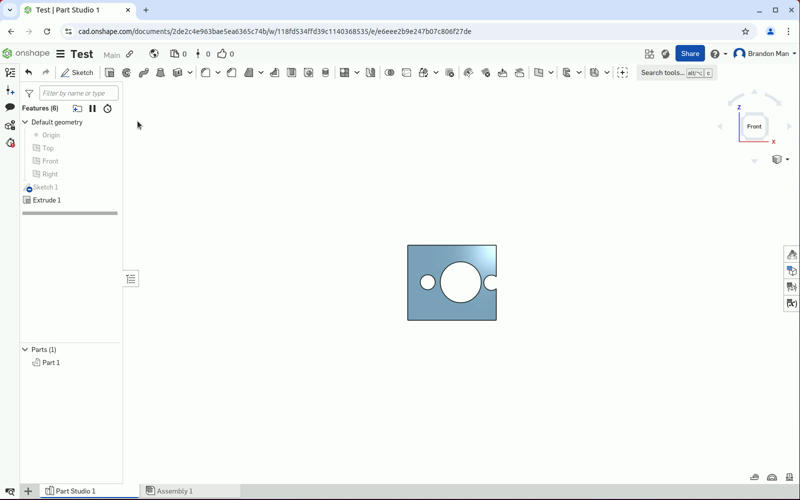
mouse_move(73, 189)
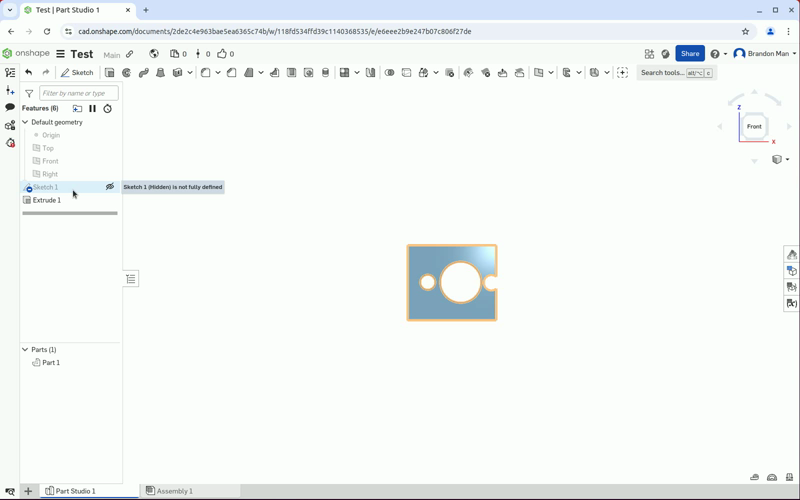
click(73, 189)
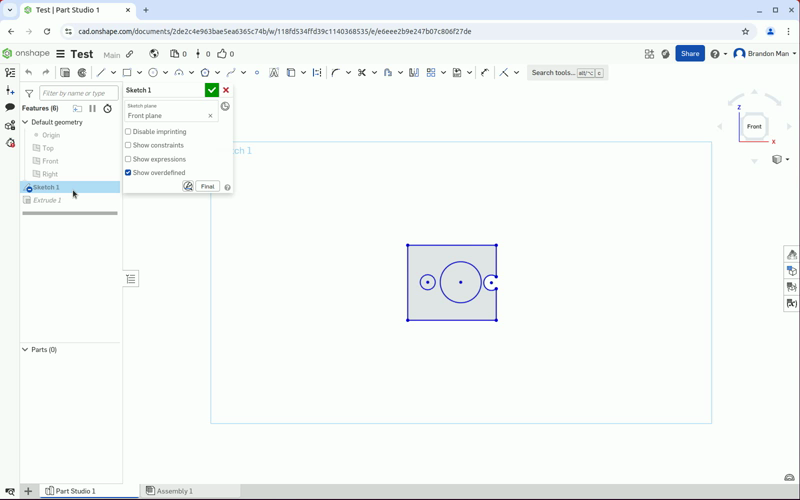
mouse_move(229, 92)
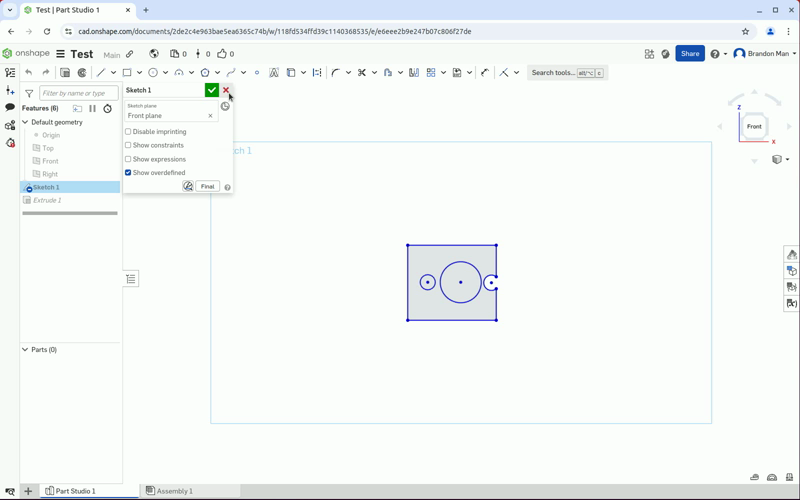
click(229, 92)
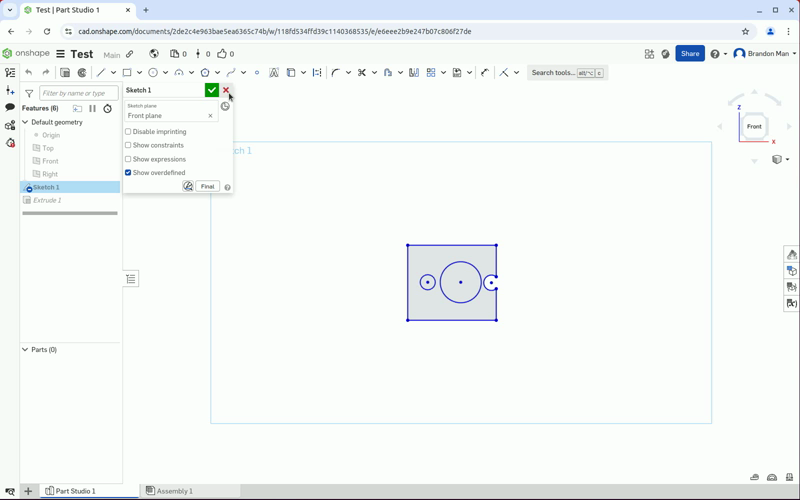
key(shift+s)
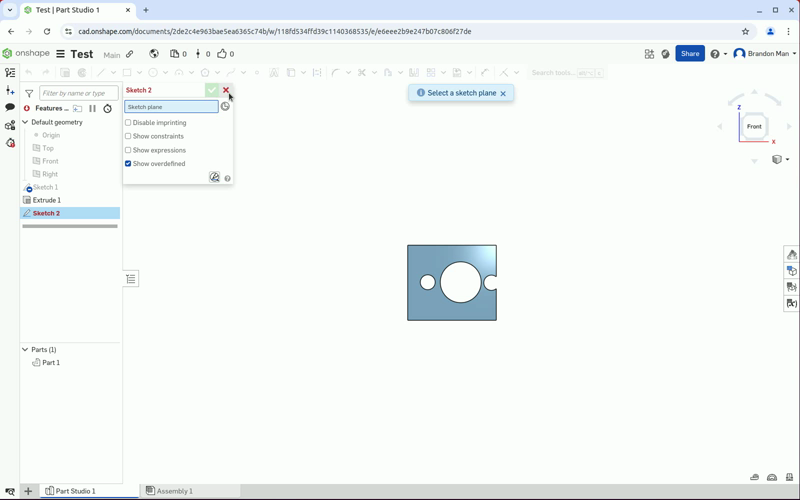
mouse_move(73, 163)
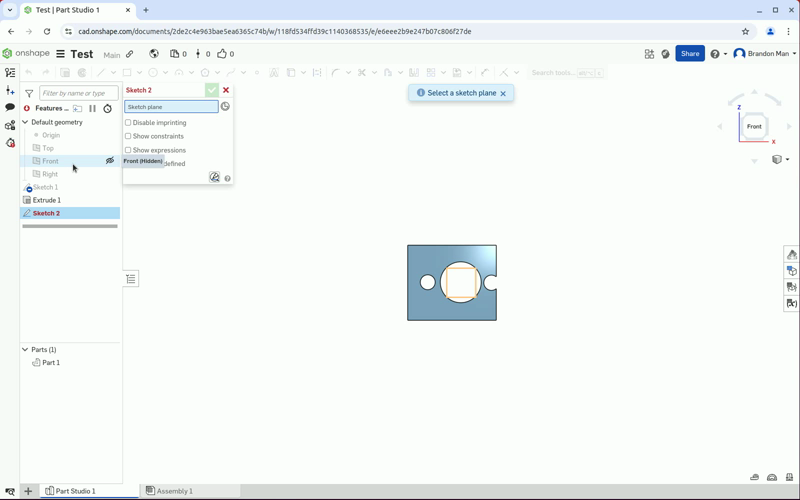
click(73, 163)
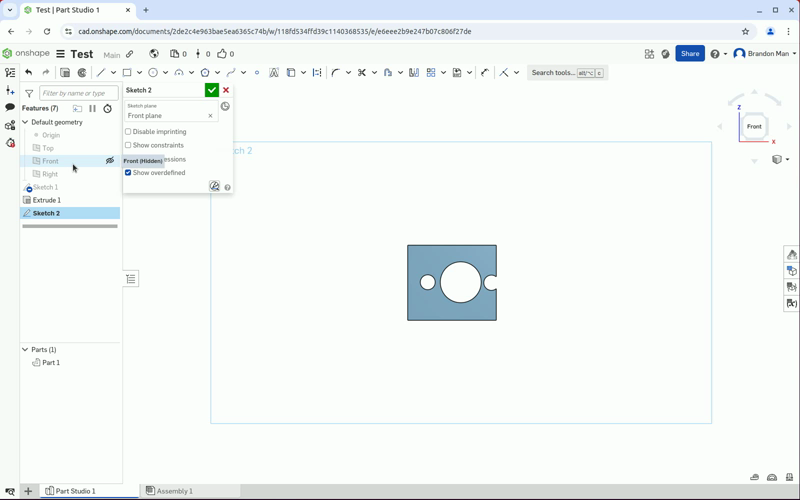
mouse_move(73, 352)
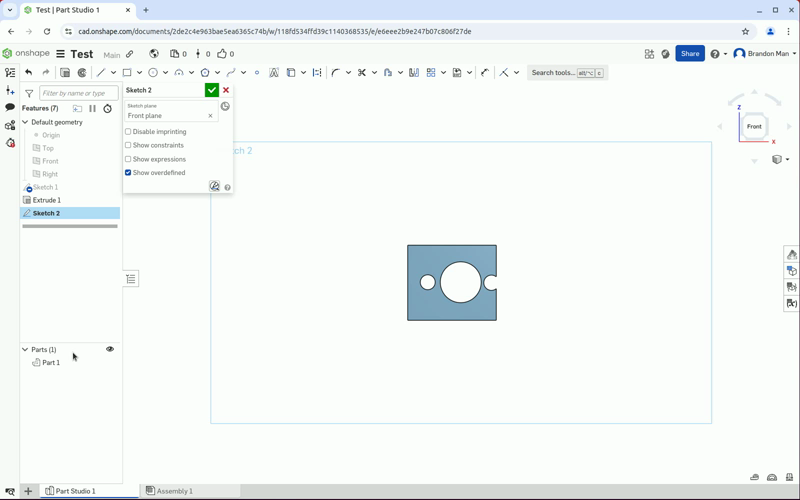
key(y)
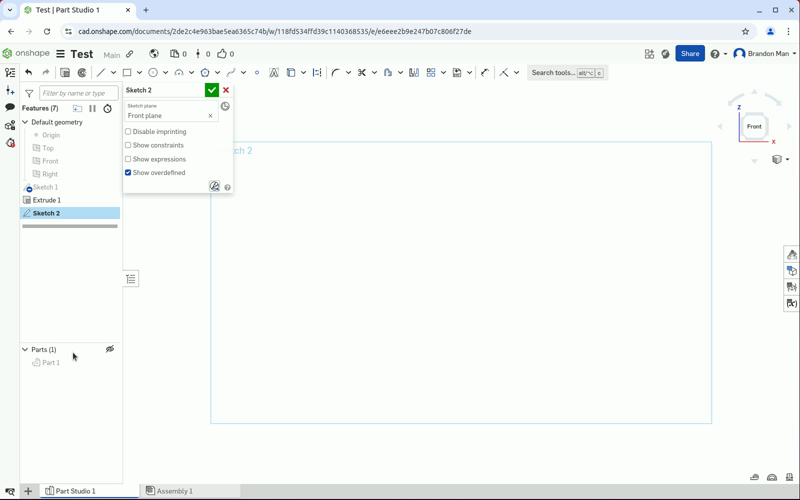
key(l)
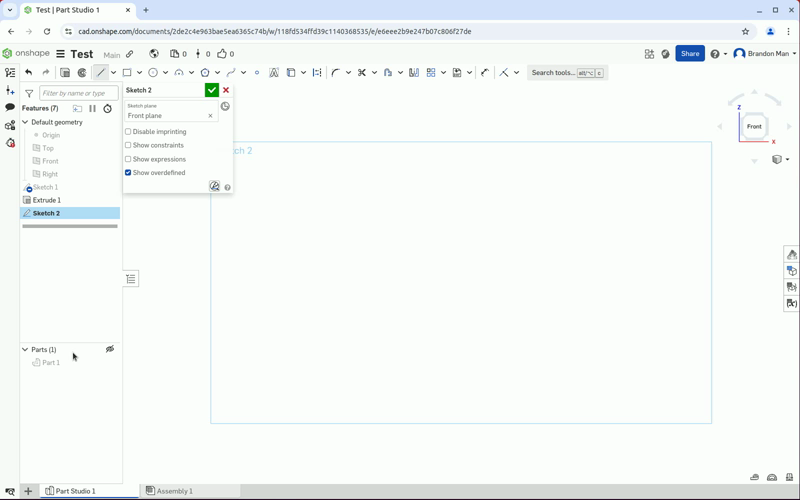
key_down(shift)
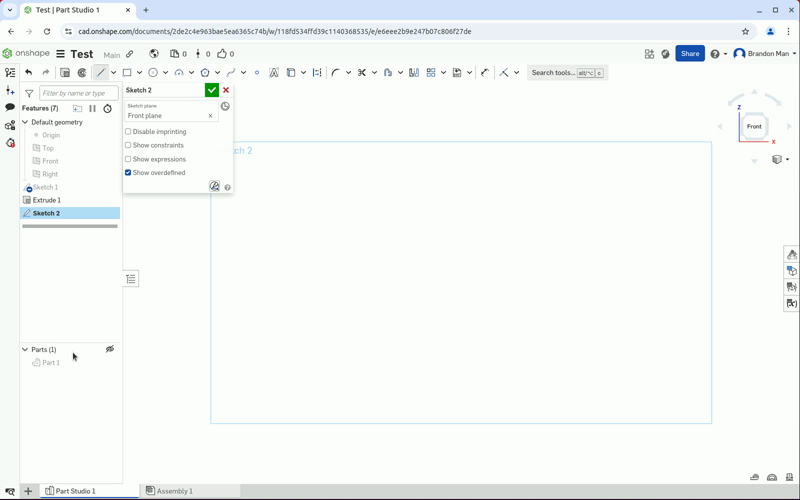
mouse_move(495, 320)
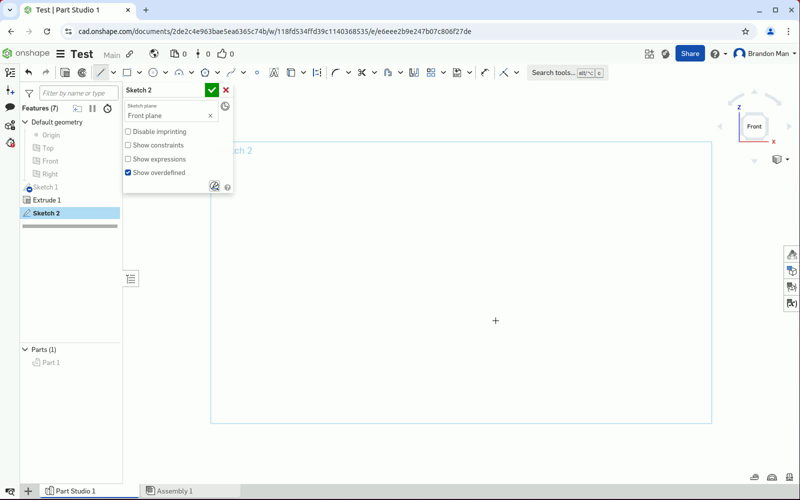
click(495, 320)
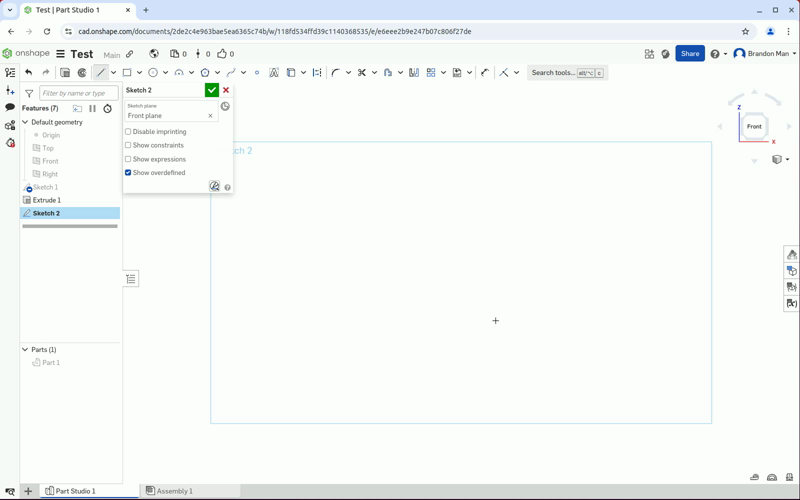
key_up(shift)
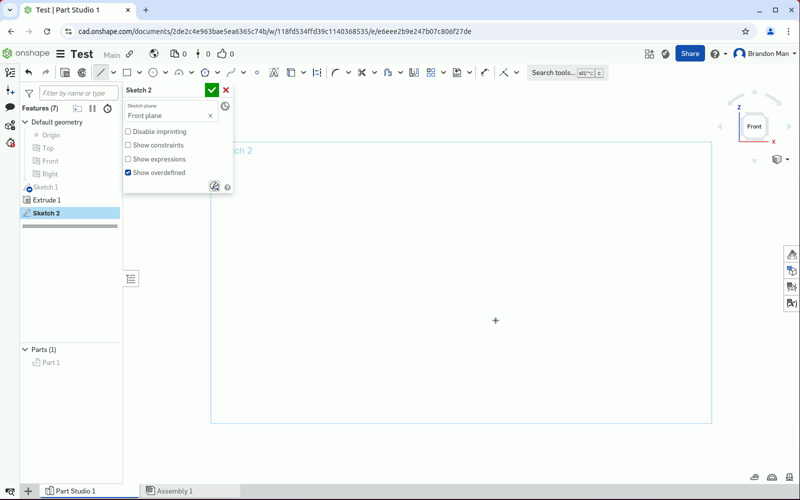
key_down(shift)
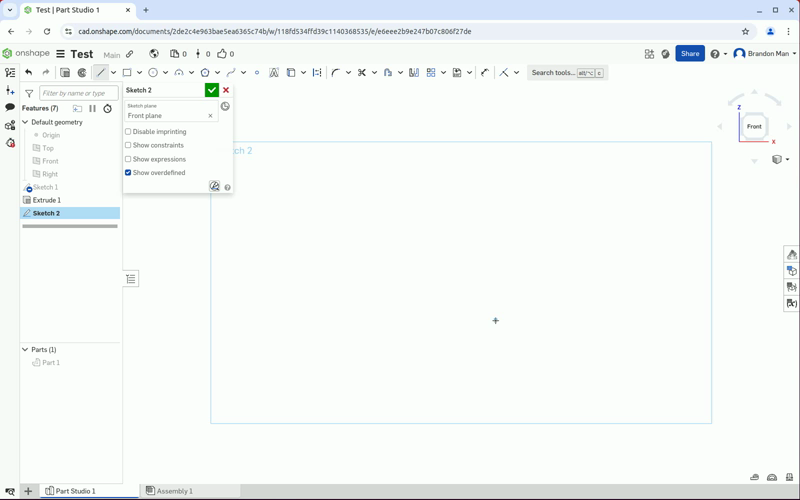
mouse_move(525, 320)
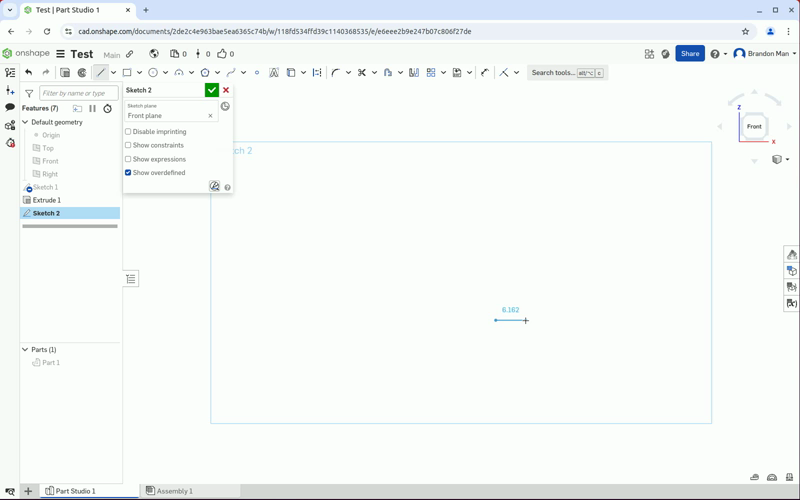
mouse_move(508, 320)
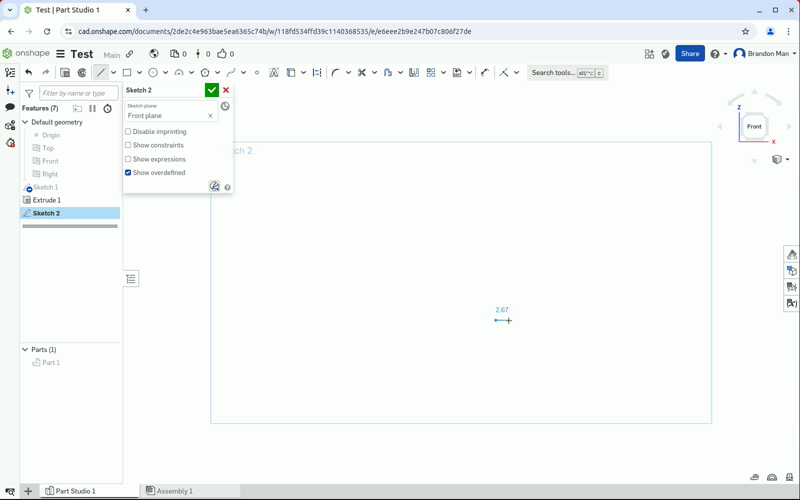
click(508, 320)
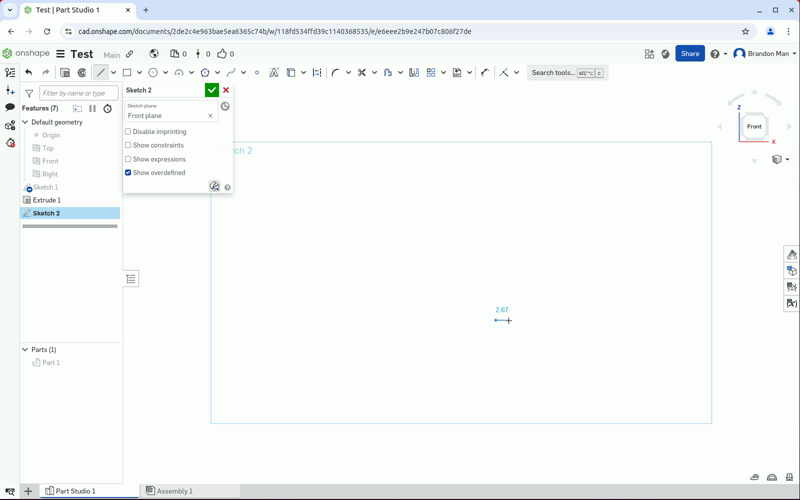
key_up(shift)
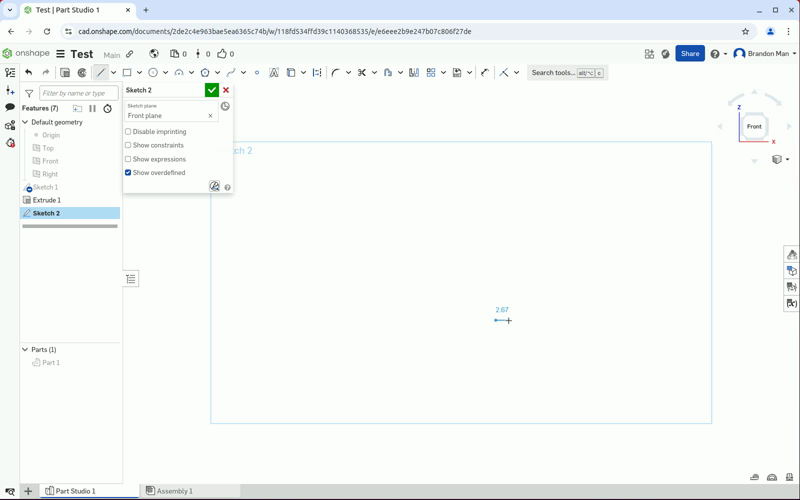
key_down(shift)
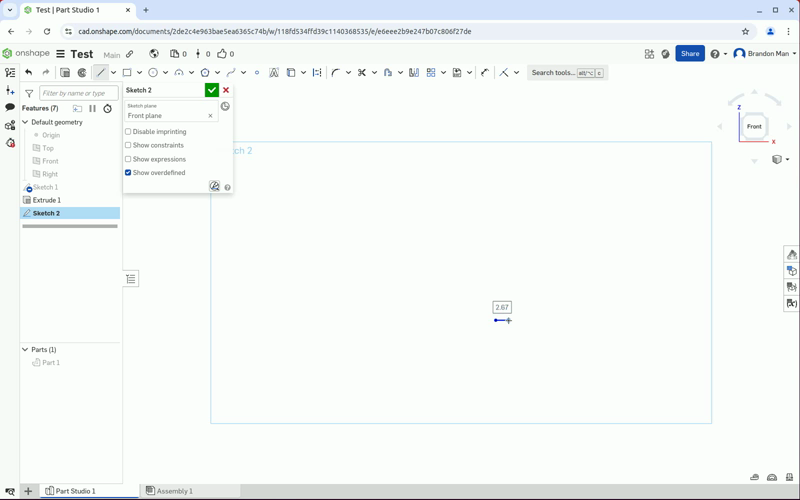
mouse_move(508, 245)
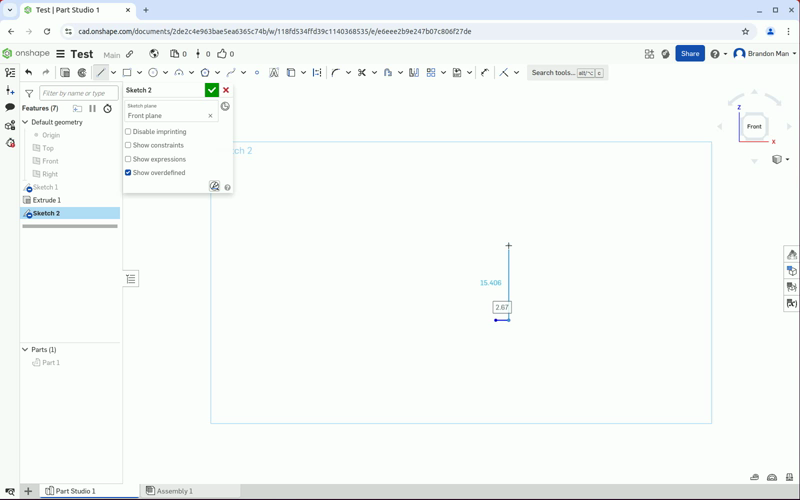
click(508, 245)
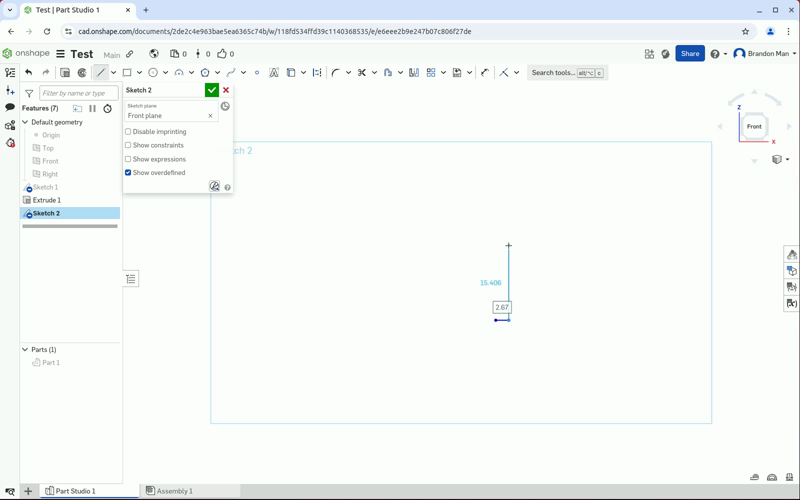
key_up(shift)
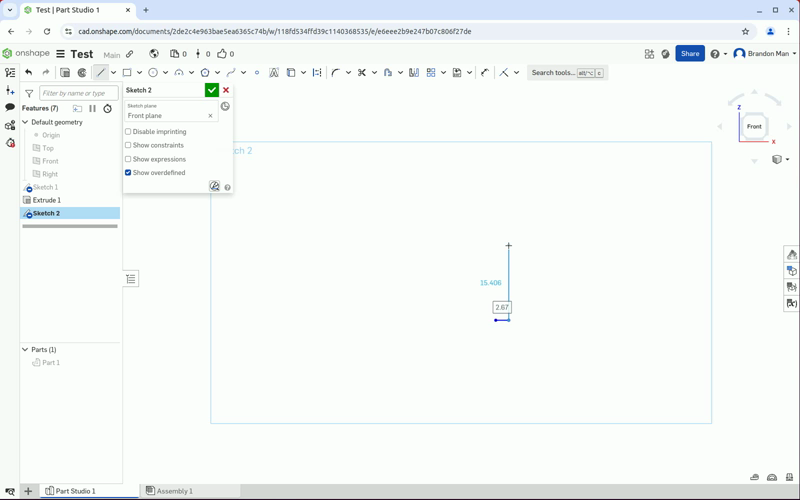
key_down(shift)
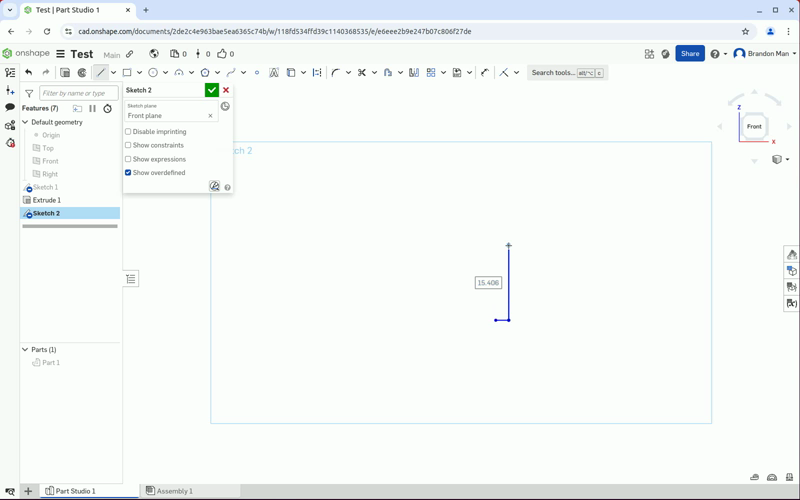
mouse_move(538, 245)
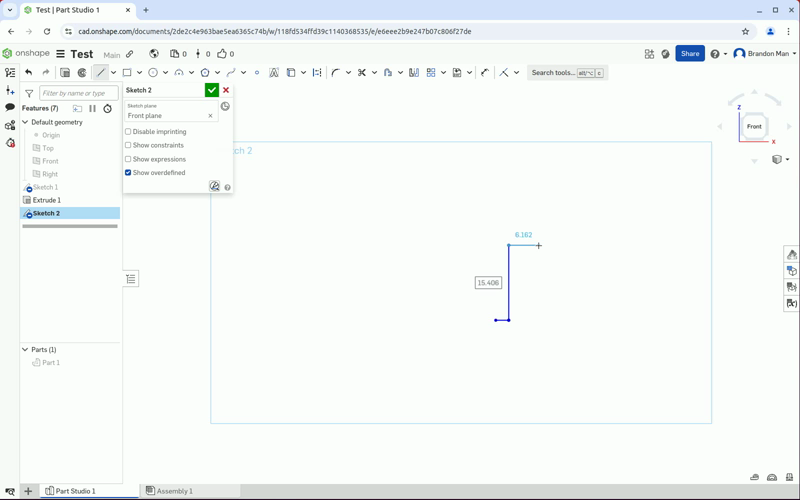
mouse_move(495, 245)
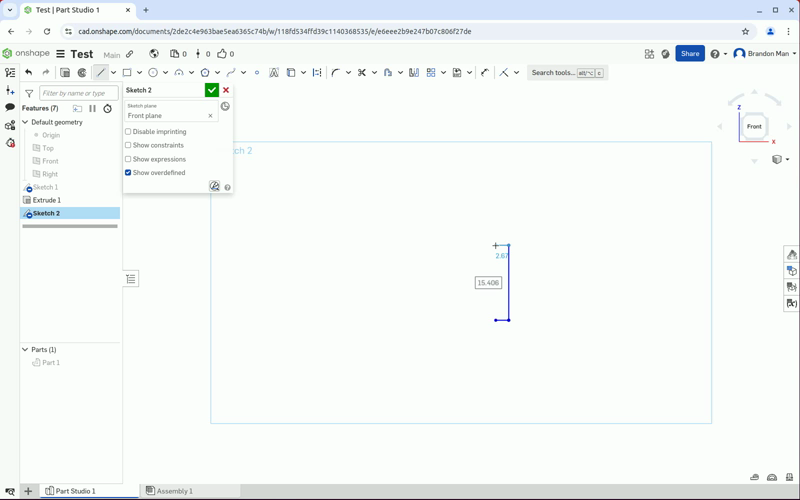
click(495, 245)
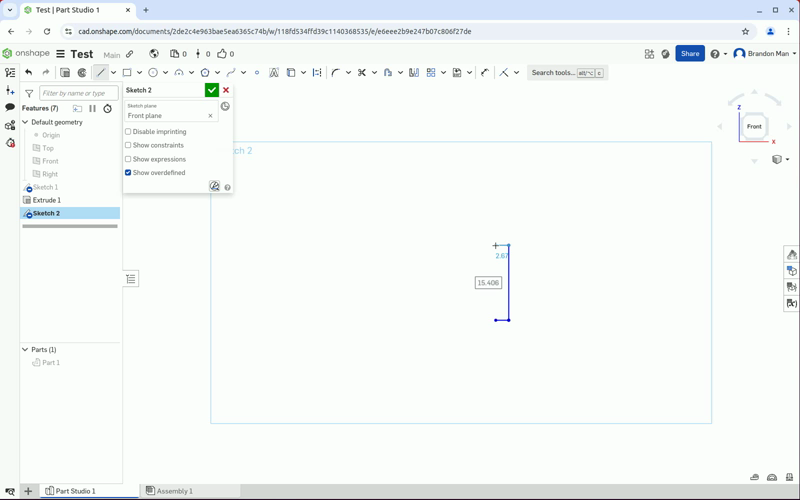
key_up(shift)
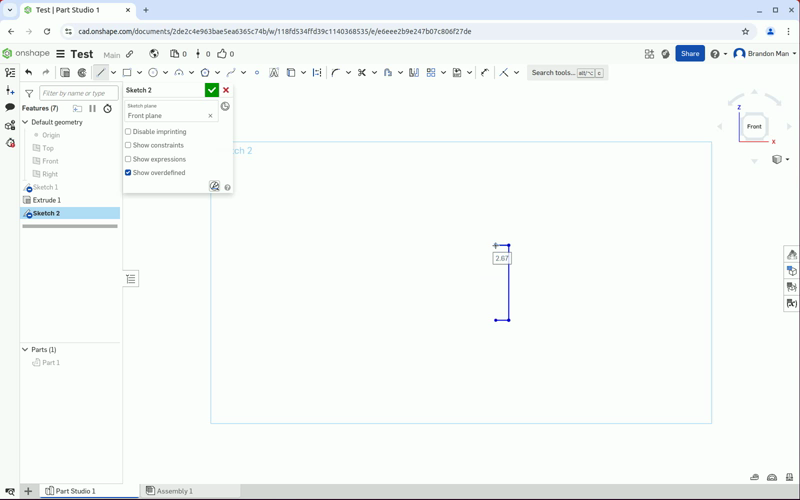
key_down(shift)
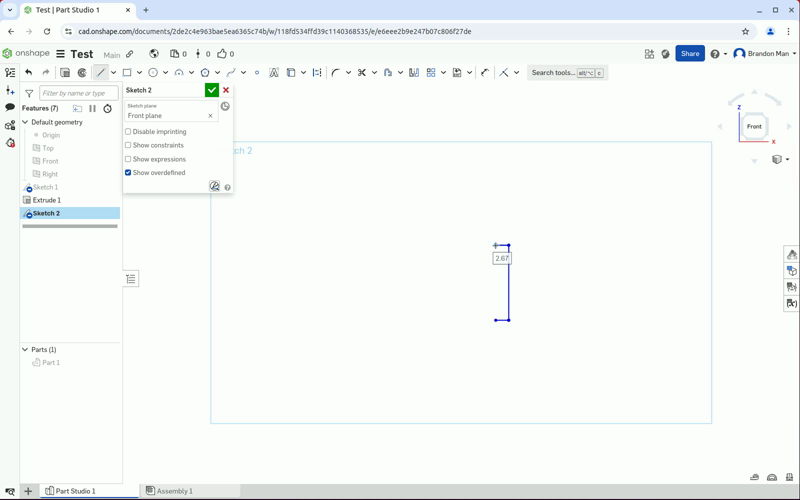
mouse_move(525, 245)
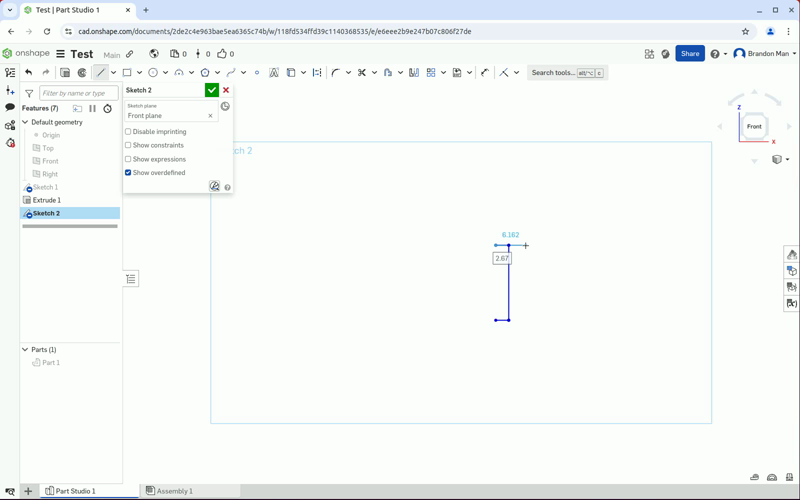
mouse_move(495, 276)
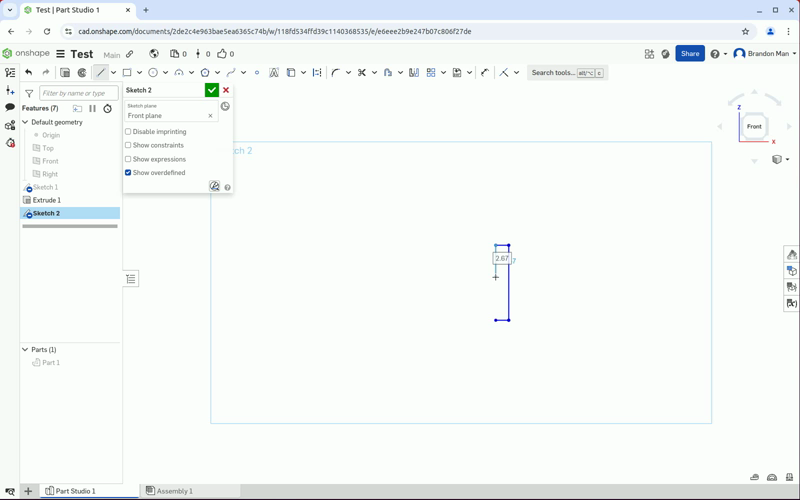
click(495, 276)
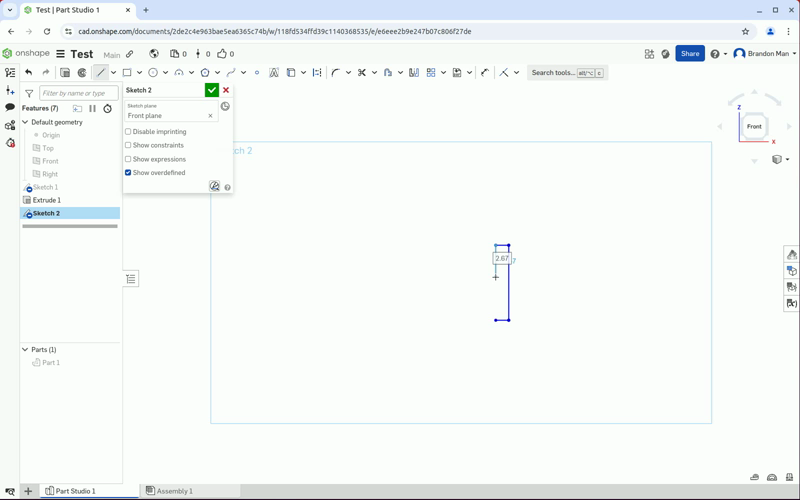
key_up(shift)
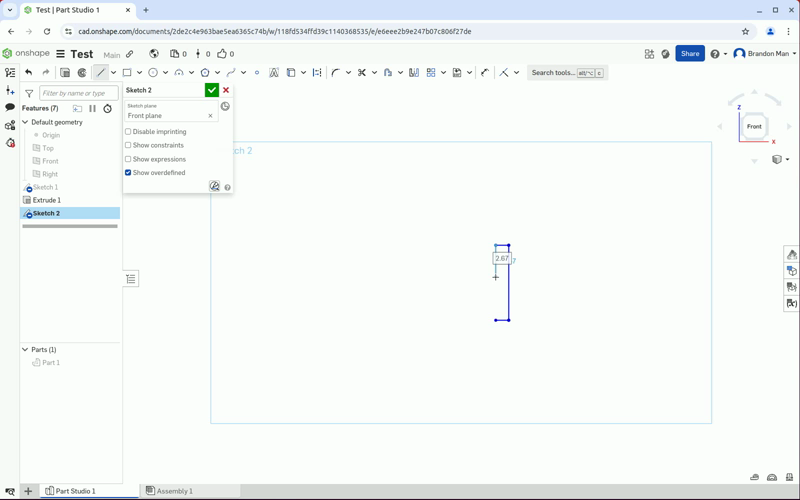
key(esc)
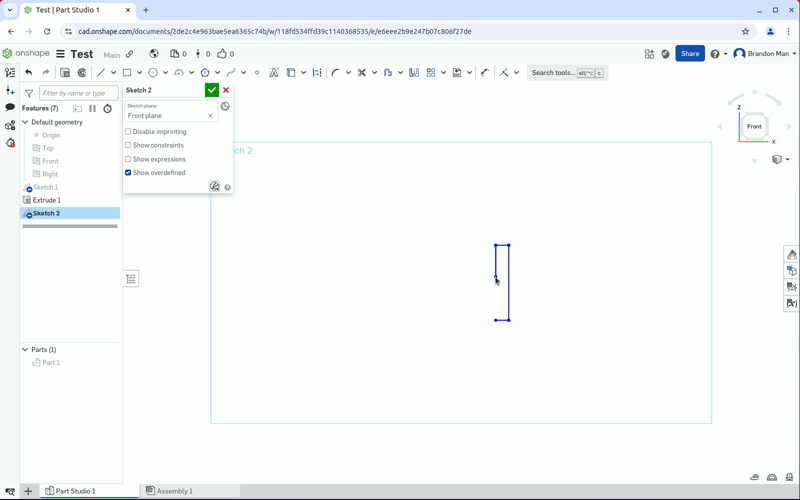
key(a)
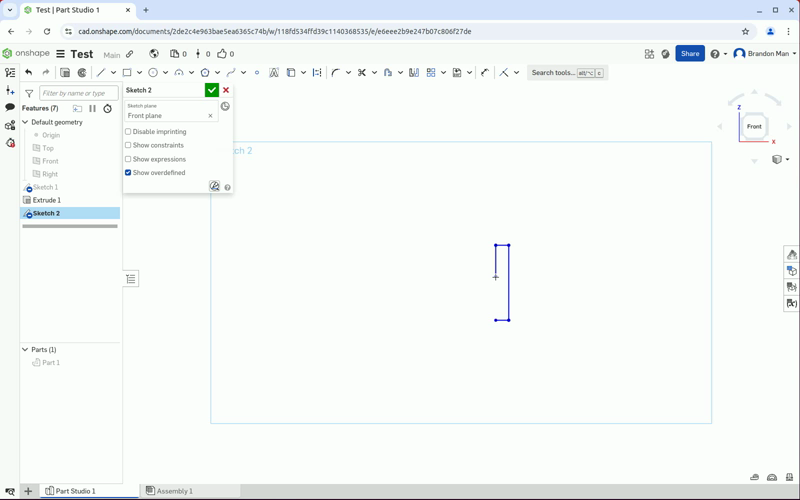
mouse_move(495, 276)
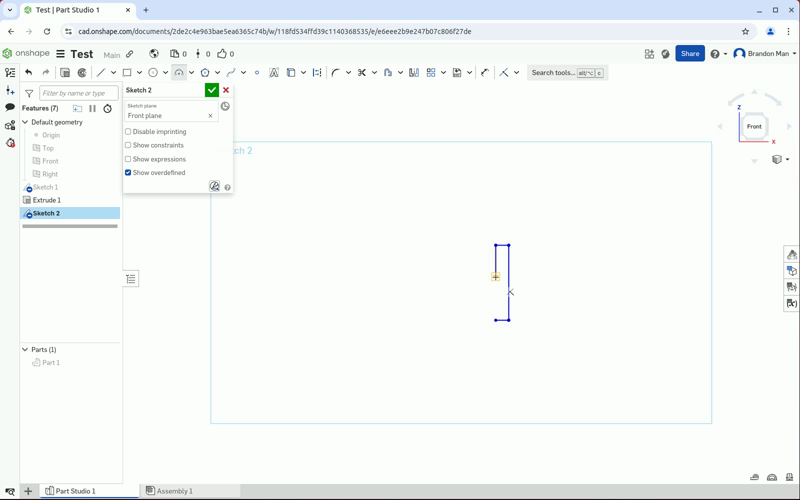
click(495, 276)
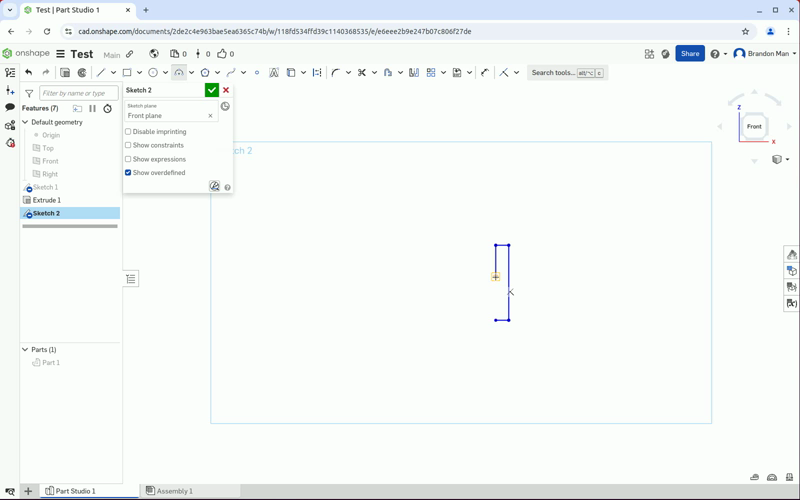
key_down(shift)
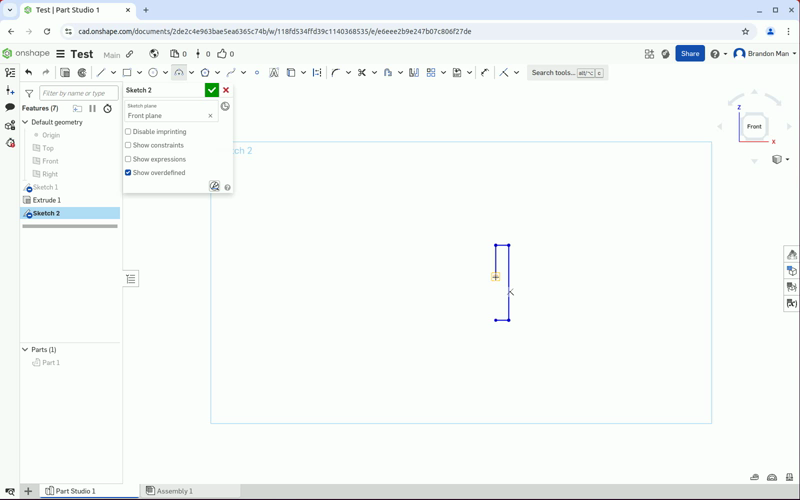
mouse_move(495, 288)
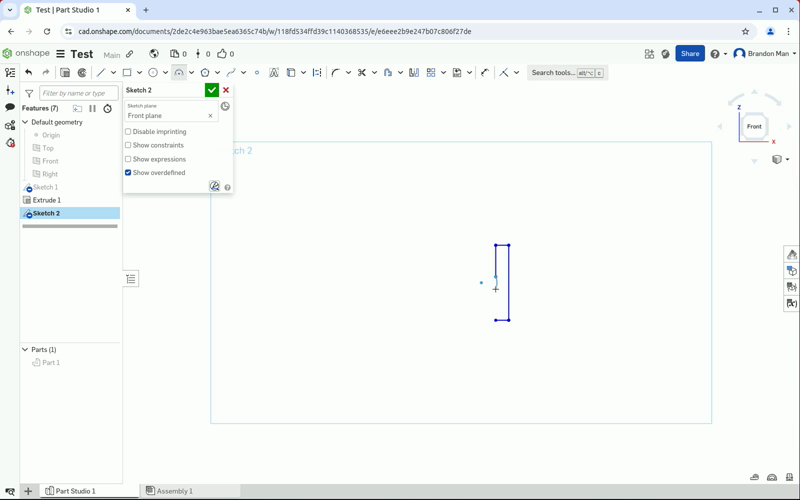
click(495, 288)
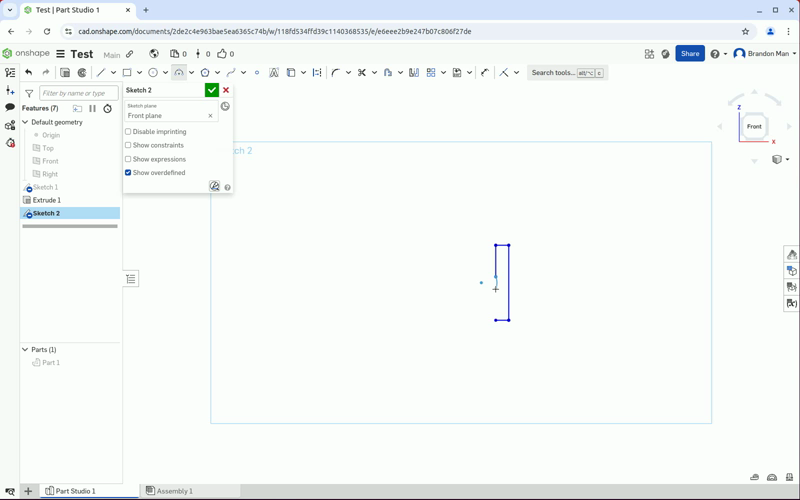
mouse_move(498, 282)
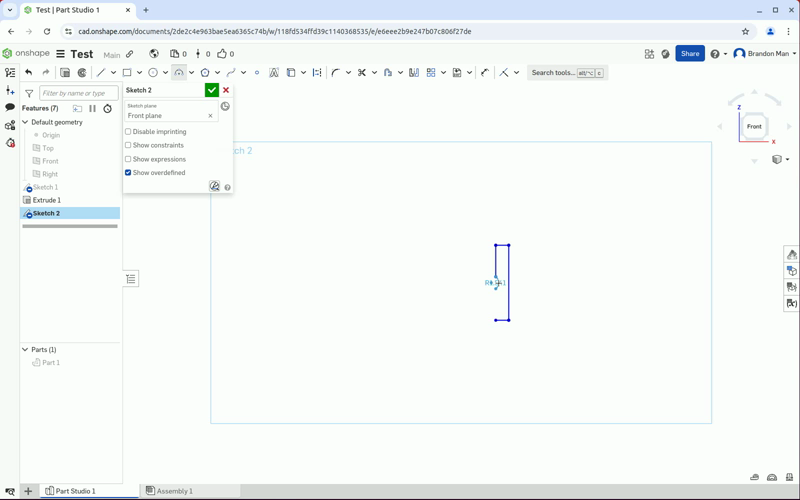
click(498, 282)
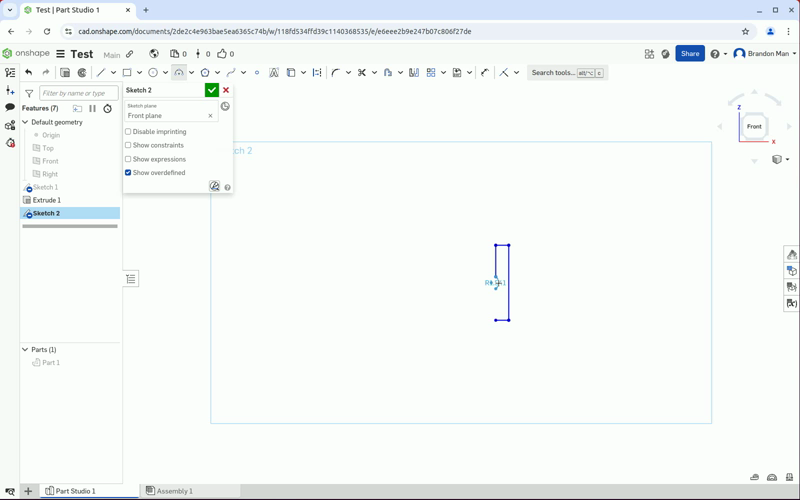
key_up(shift)
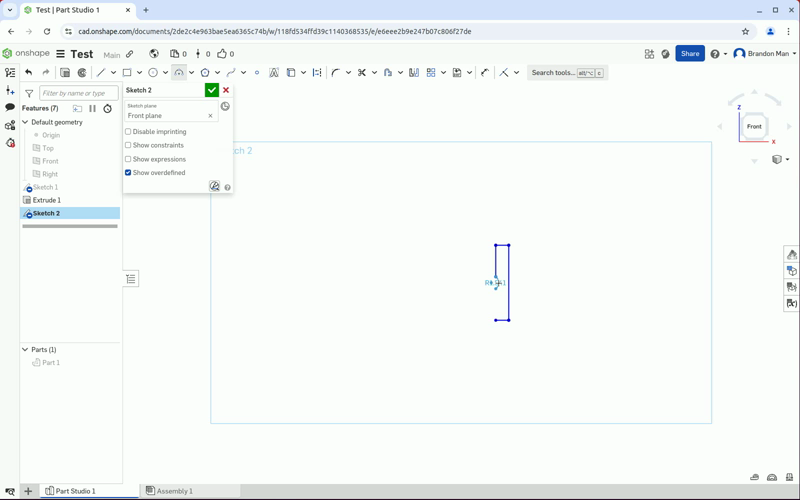
key(esc)
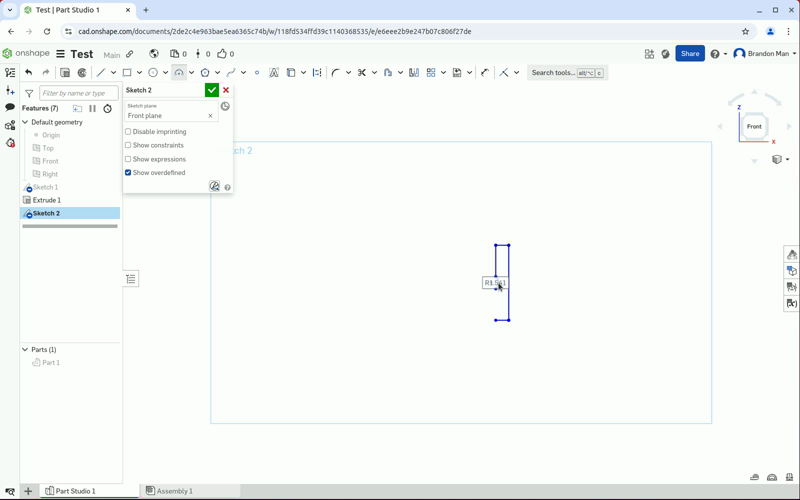
key(l)
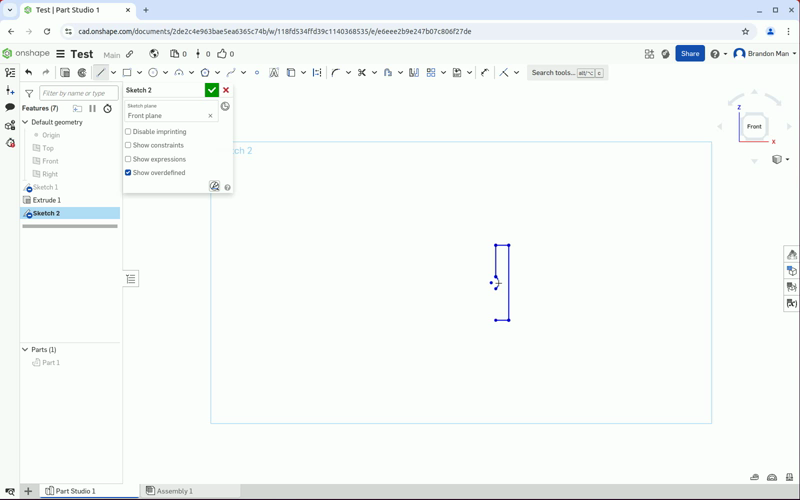
mouse_move(495, 288)
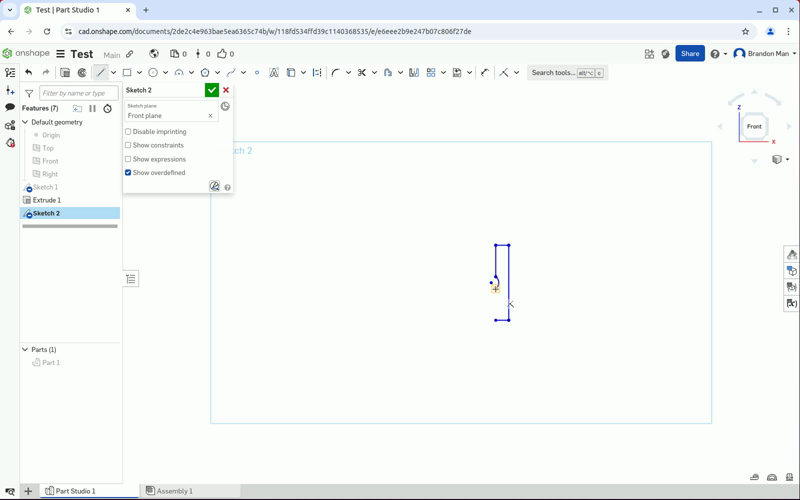
click(495, 288)
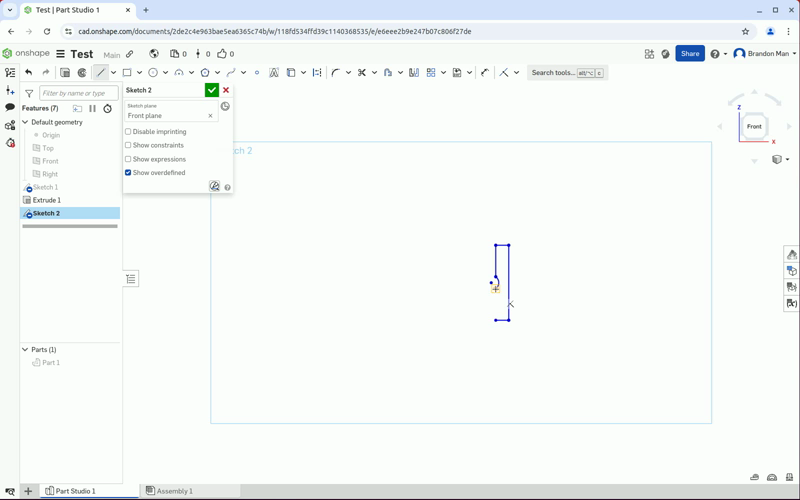
mouse_move(525, 288)
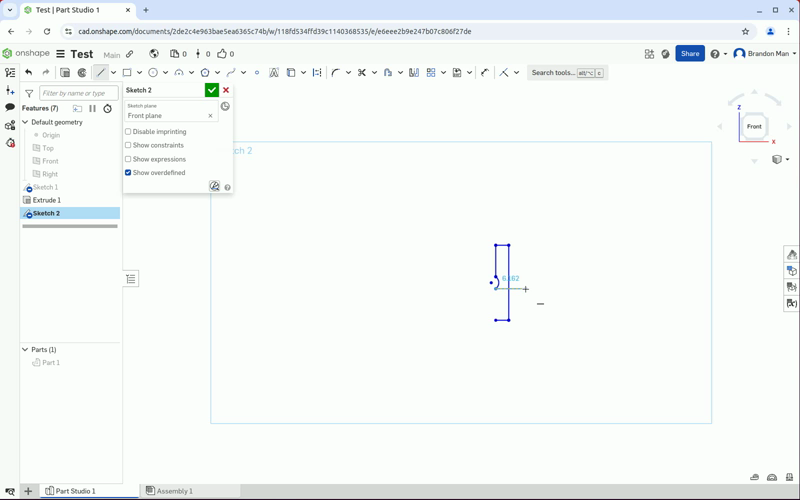
key_down(shift)
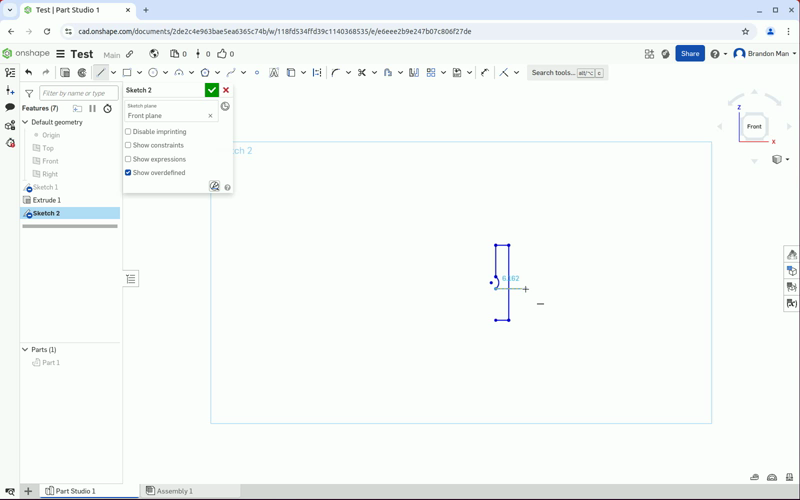
mouse_move(495, 320)
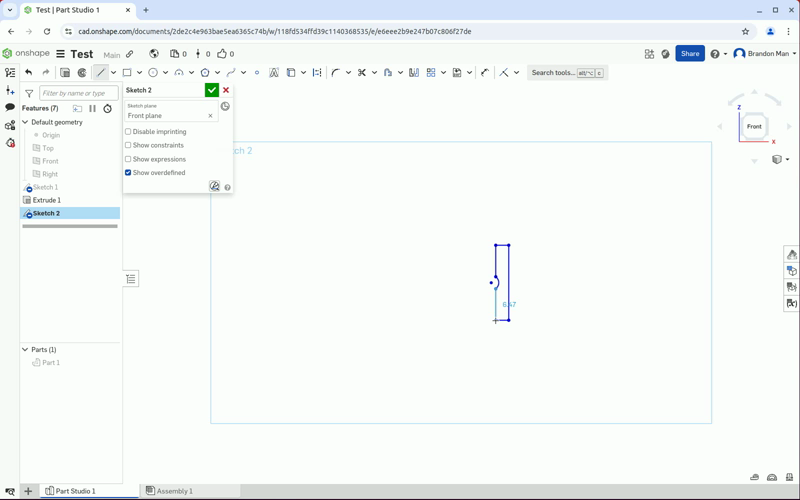
key_up(shift)
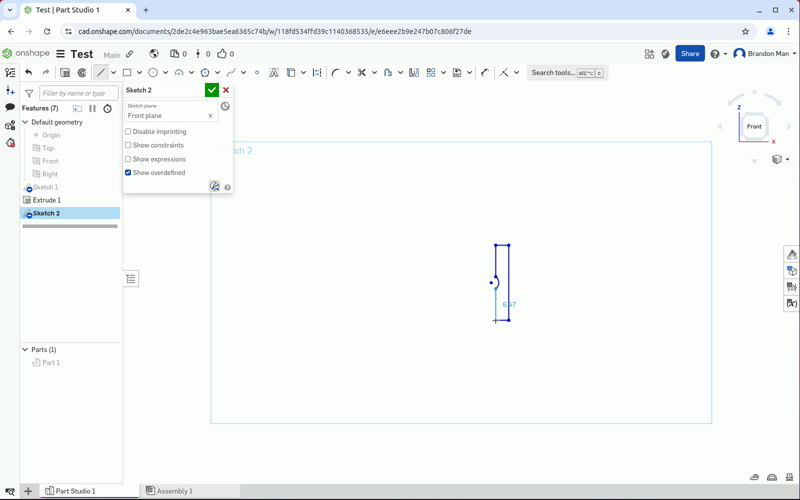
click(495, 320)
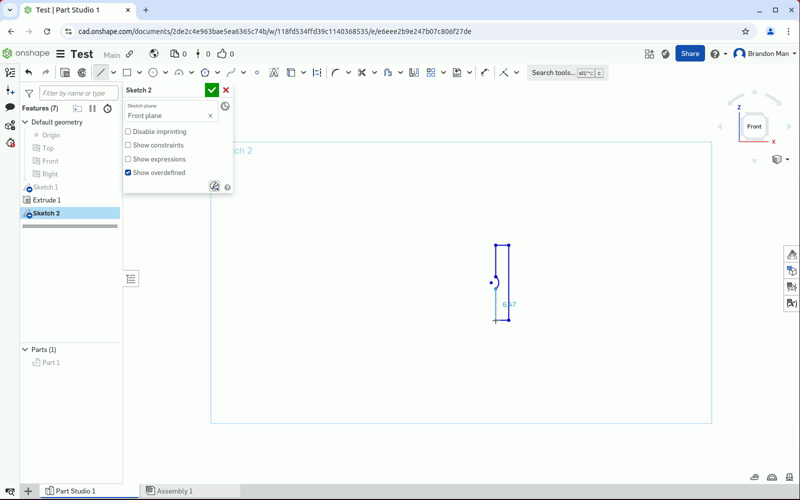
key(esc)
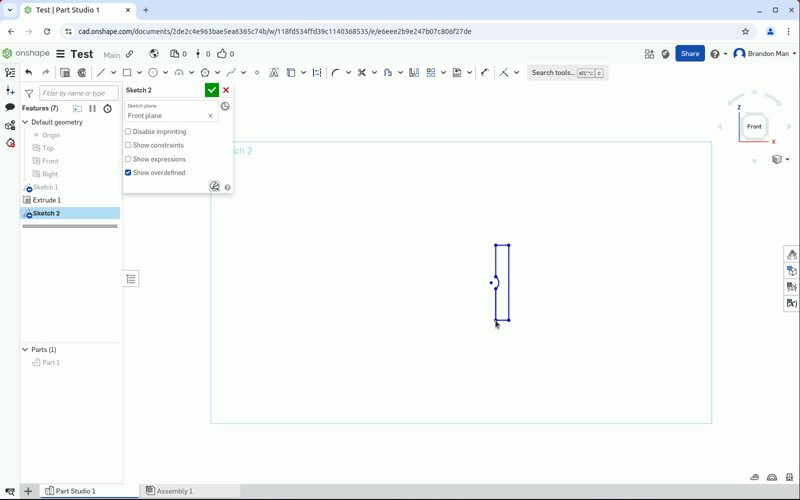
mouse_move(503, 283)
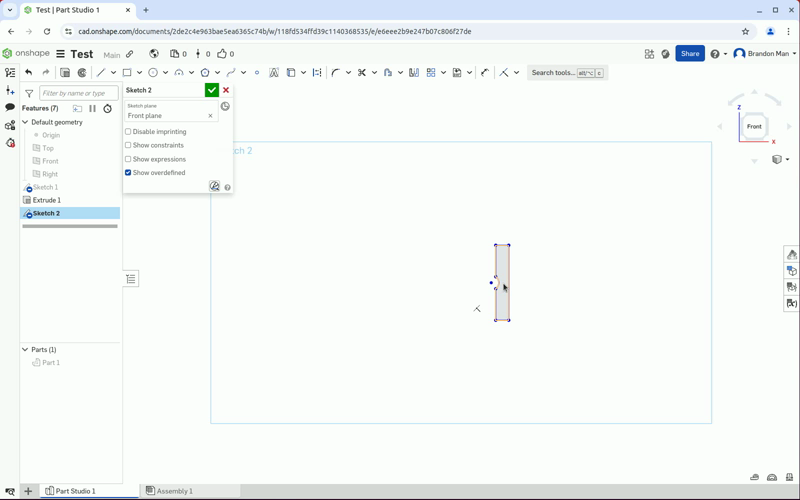
scroll(6)
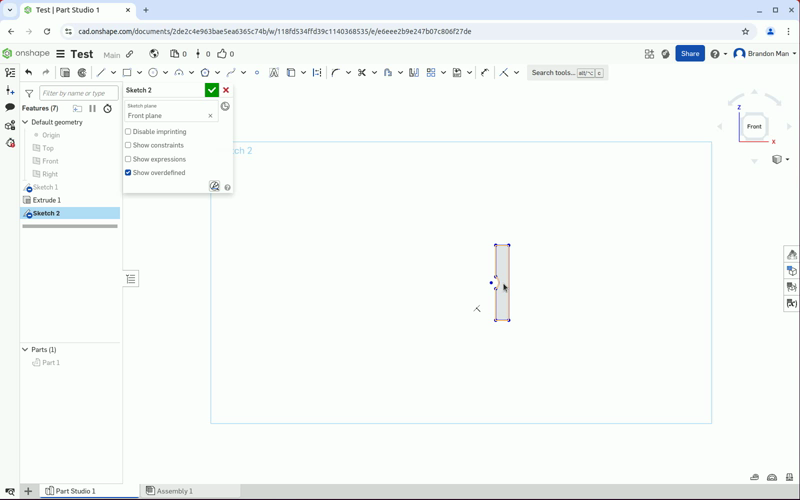
scroll(6)
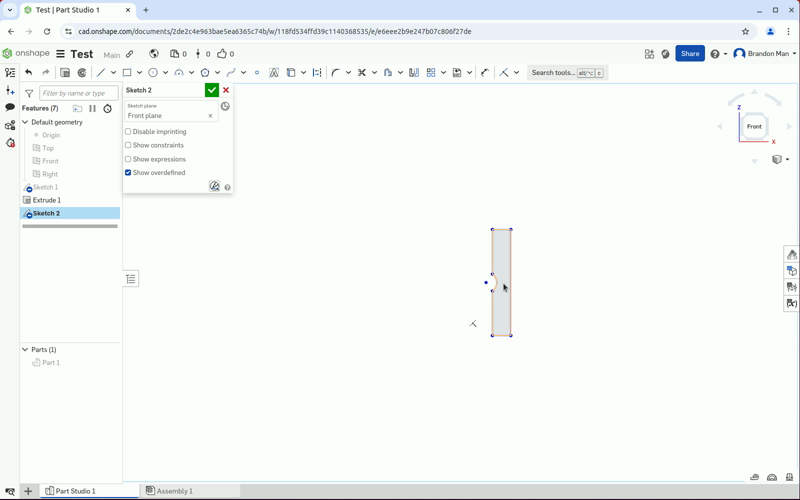
scroll(6)
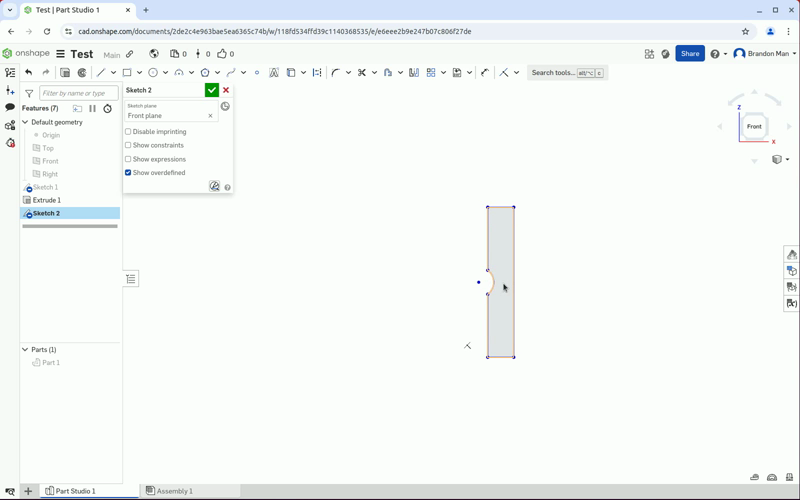
scroll(6)
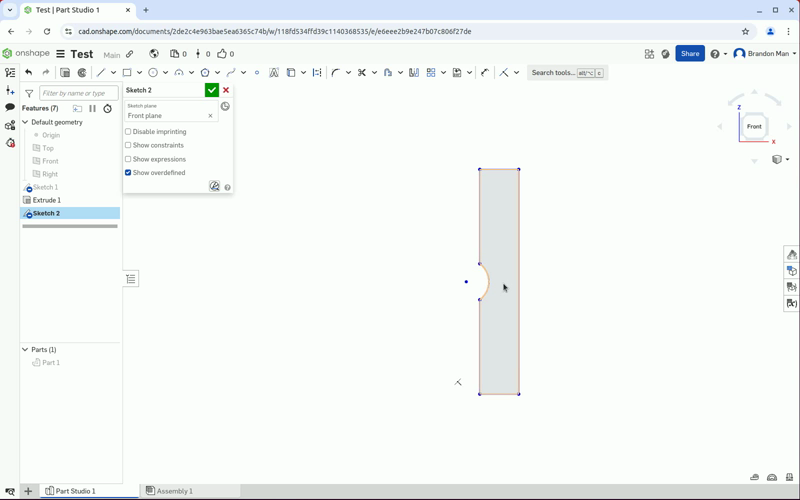
scroll(6)
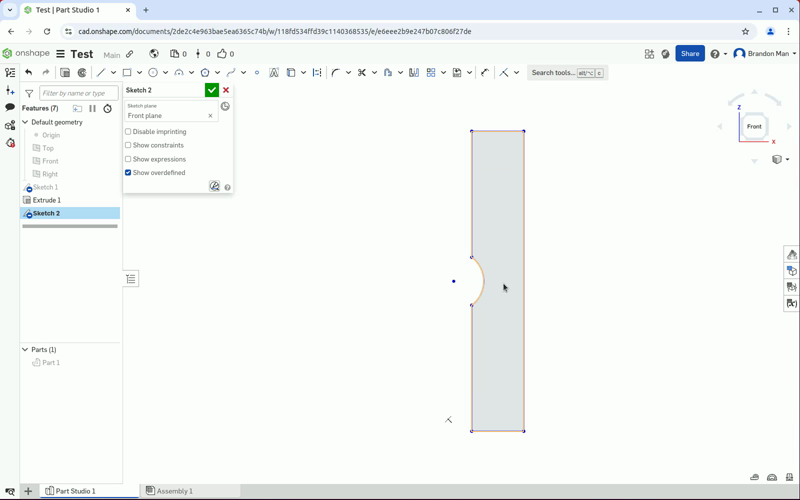
scroll(6)
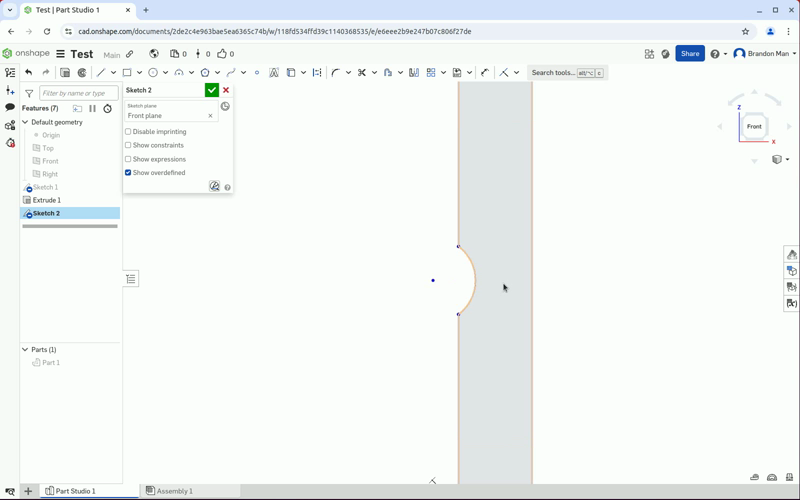
scroll(6)
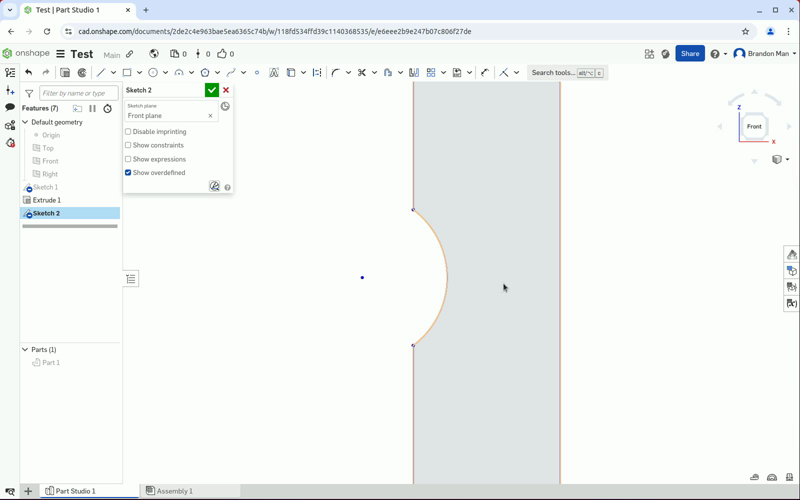
click(503, 283)
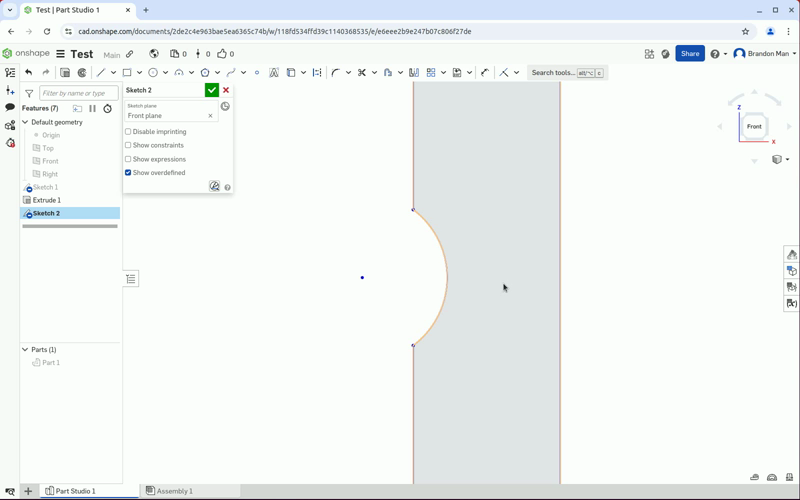
scroll(-6)
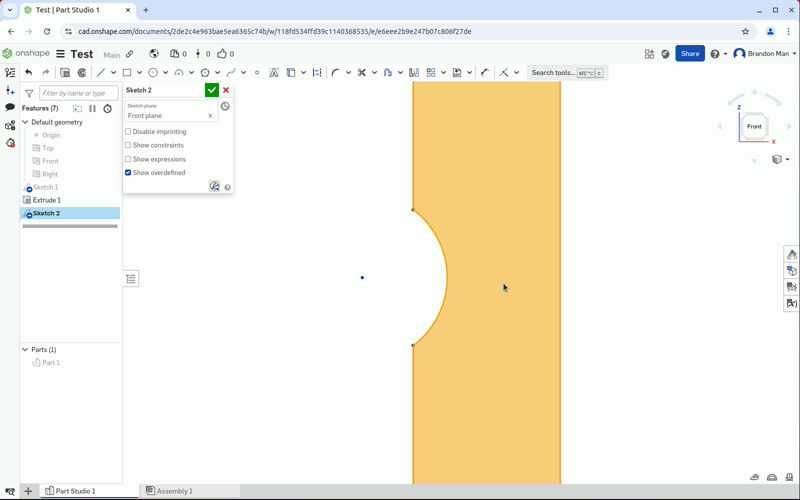
scroll(-6)
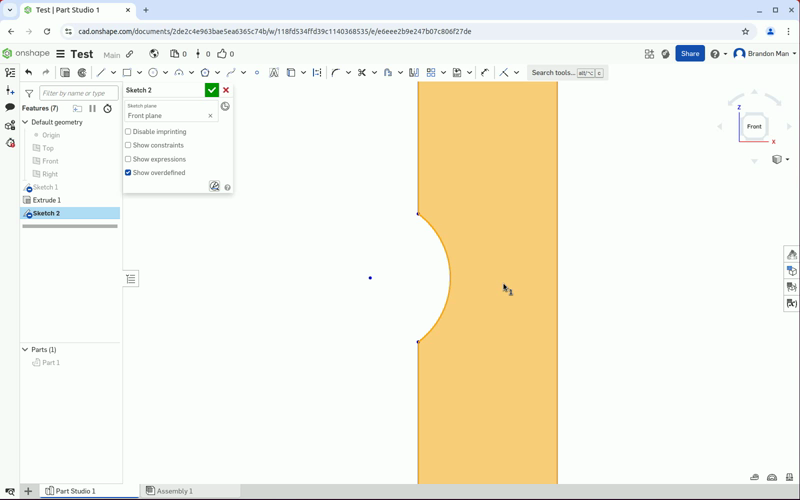
scroll(-6)
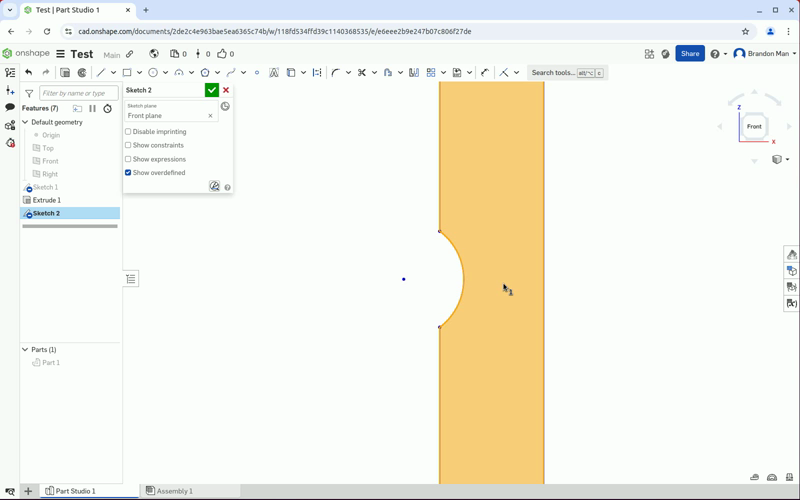
scroll(-6)
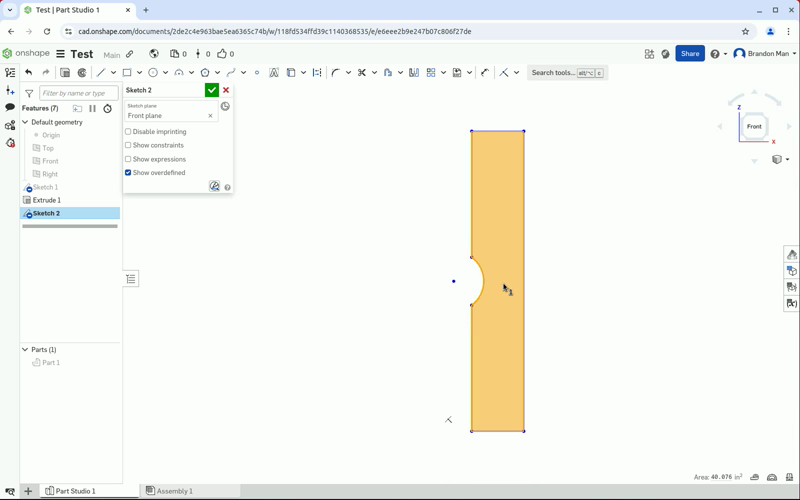
scroll(-6)
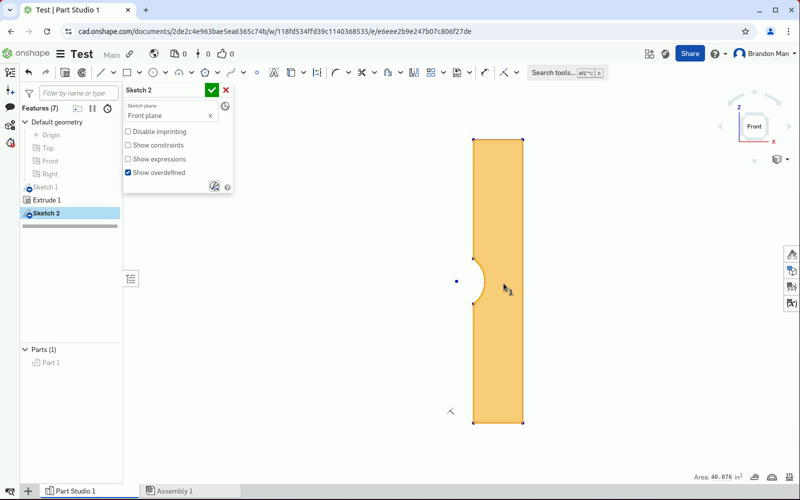
scroll(-6)
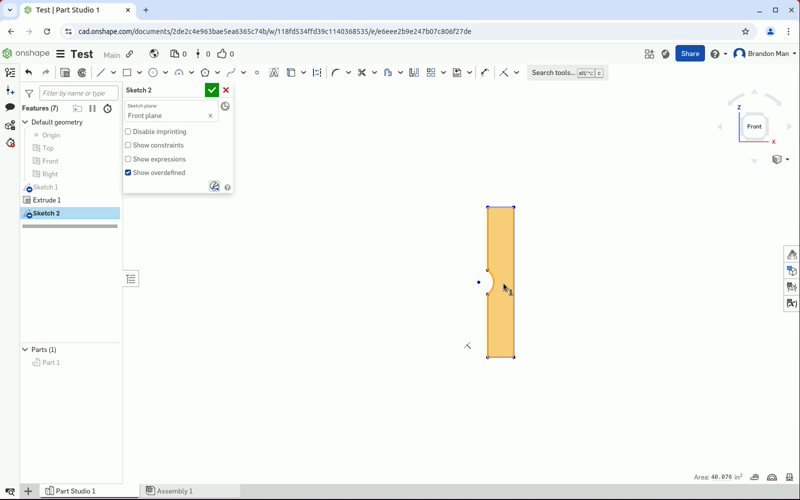
scroll(-6)
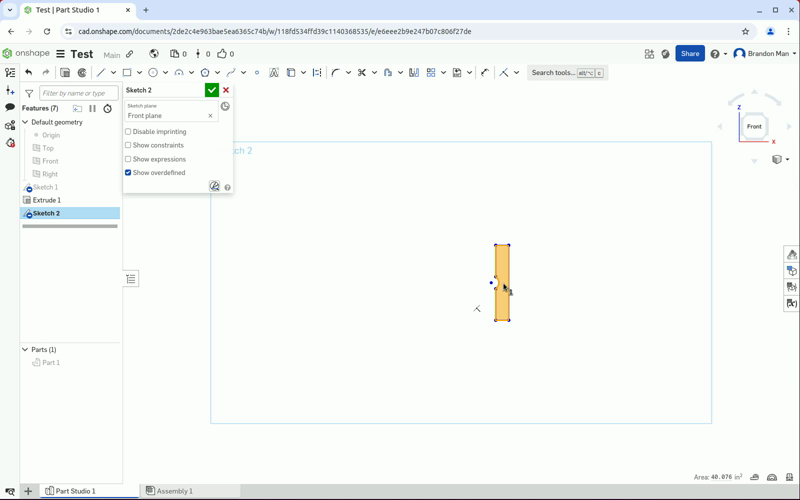
mouse_move(73, 352)
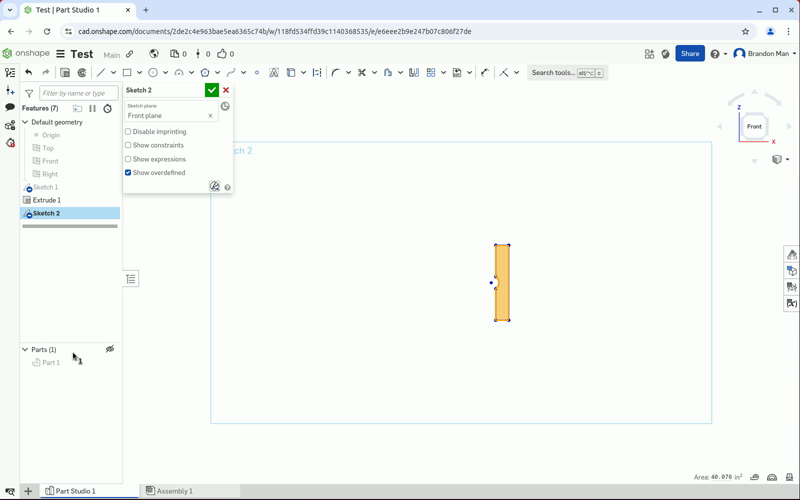
key(shift+y)
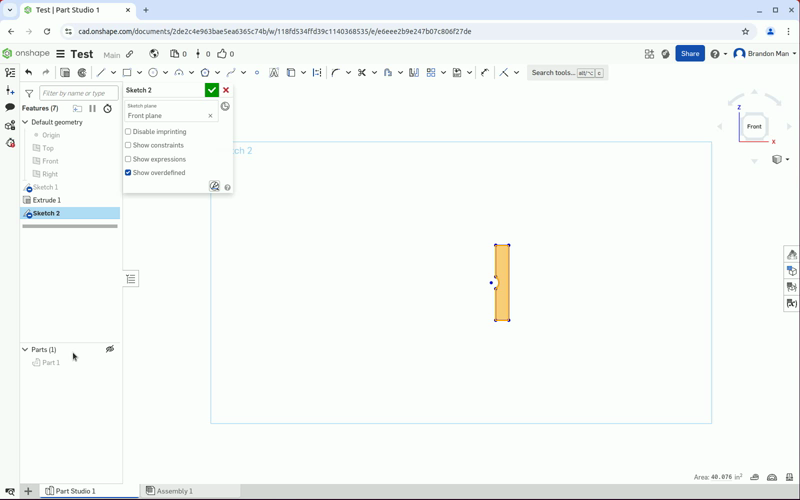
key(shift+e)
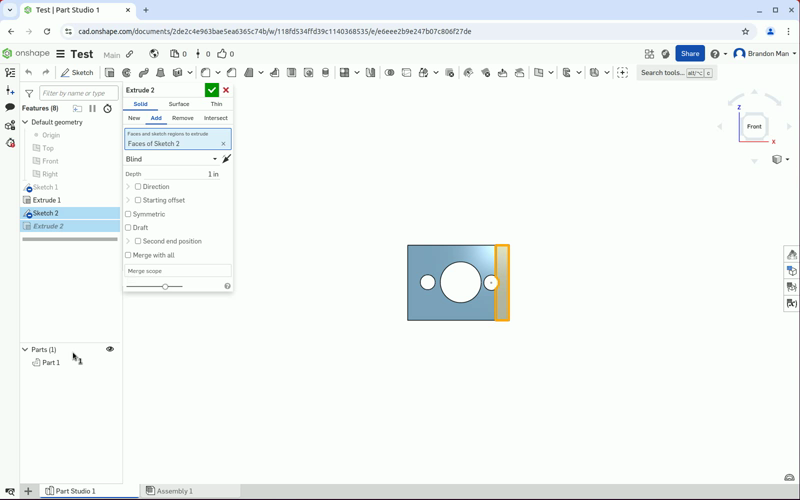
mouse_move(143, 106)
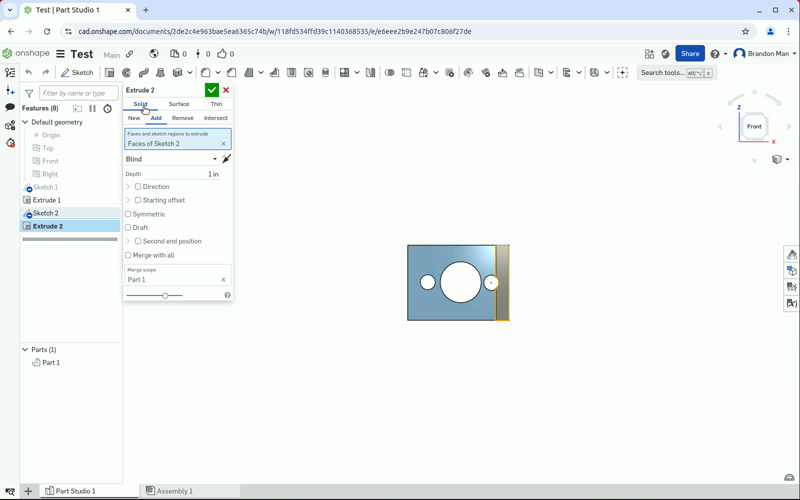
click(143, 106)
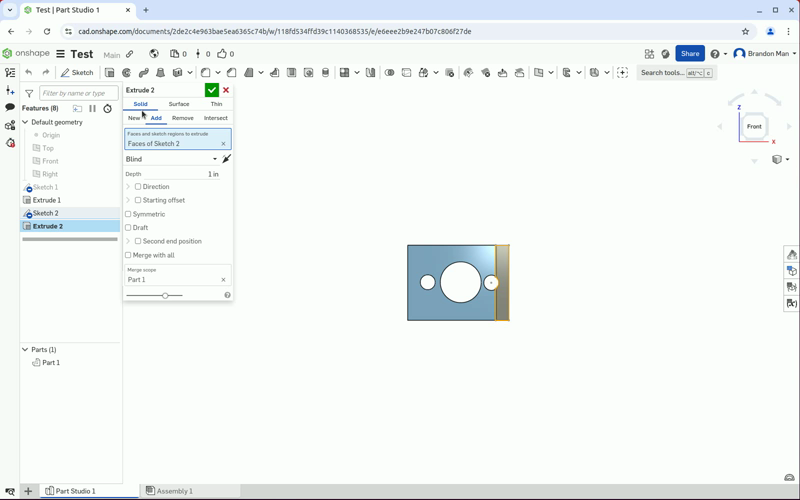
mouse_move(137, 120)
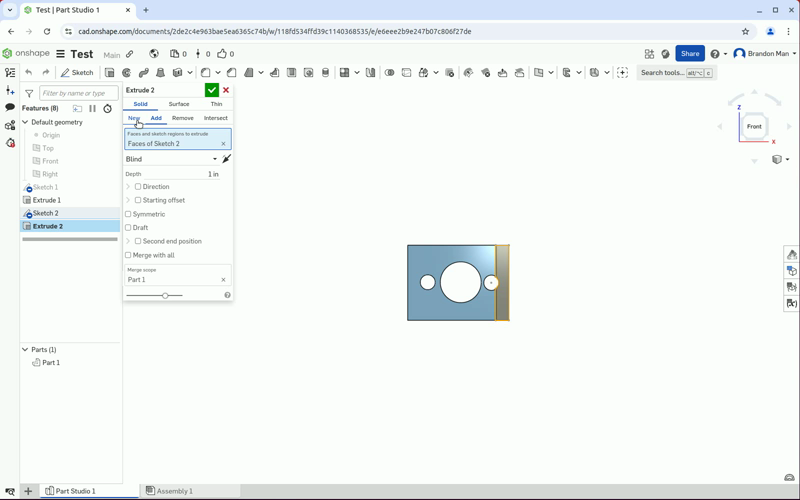
click(137, 120)
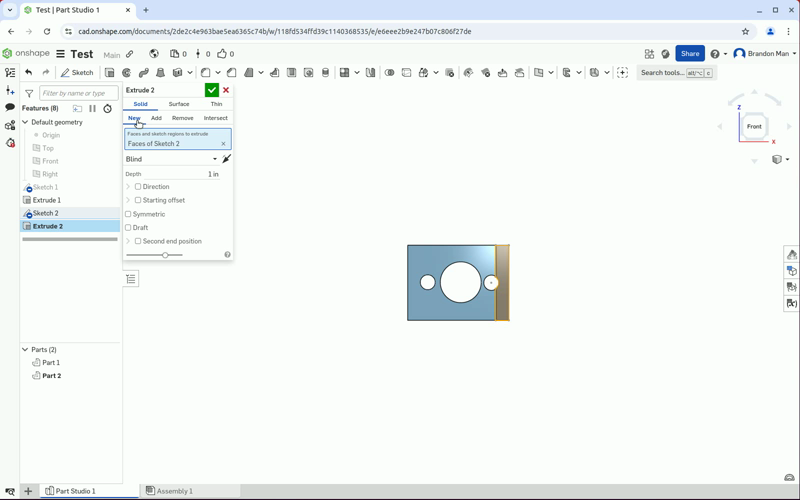
key(tab, 4)
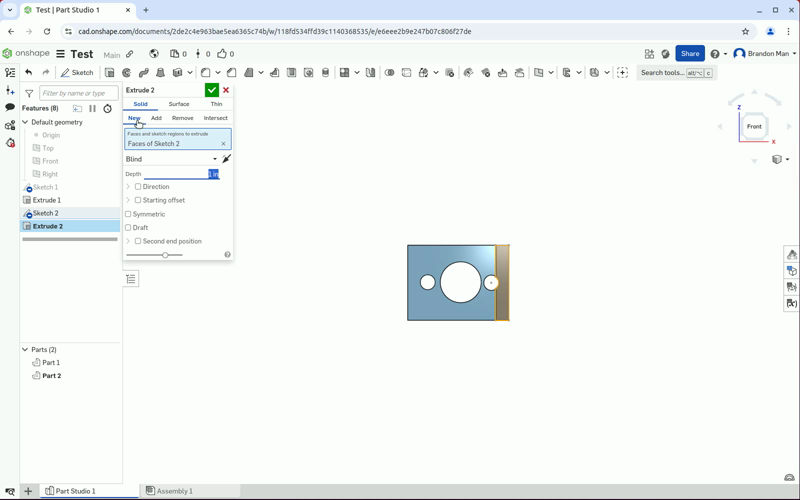
text(3.37)
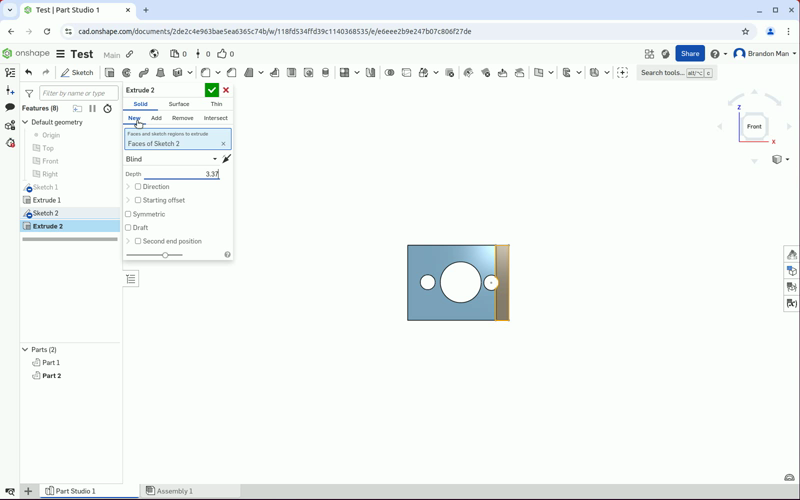
key(enter)
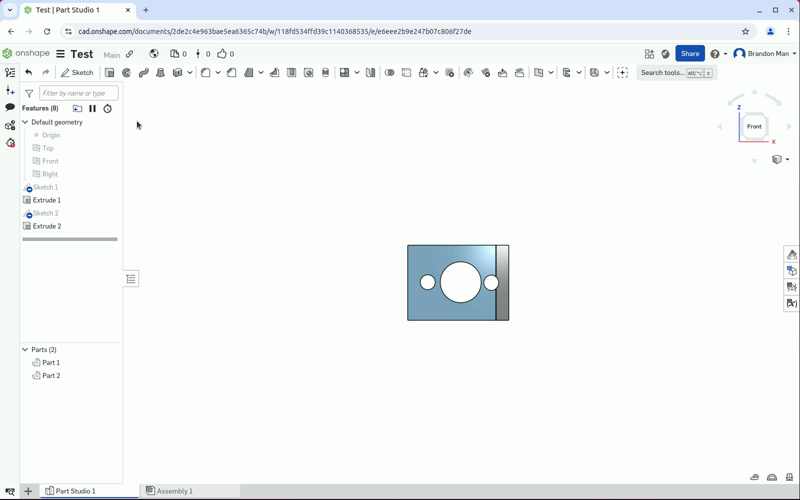
key(shift+h)
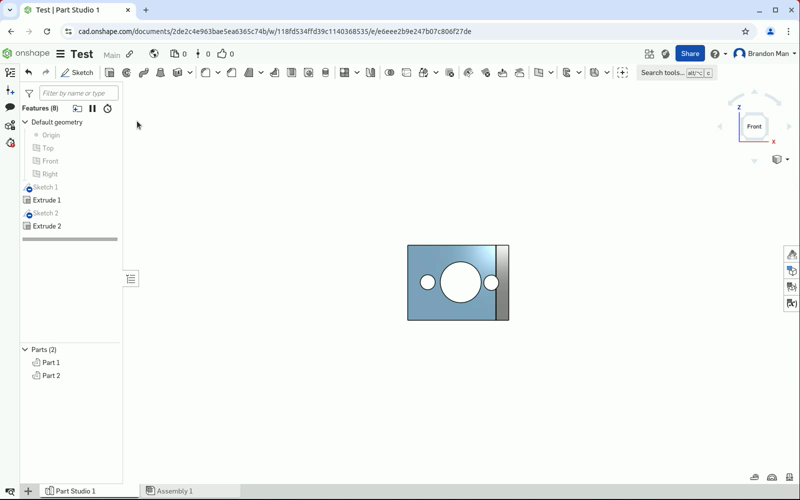
key(shift+h)
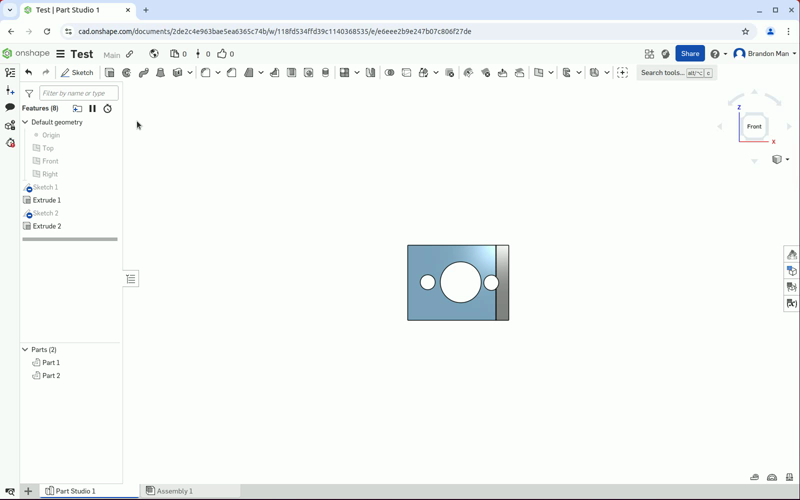
mouse_move(73, 189)
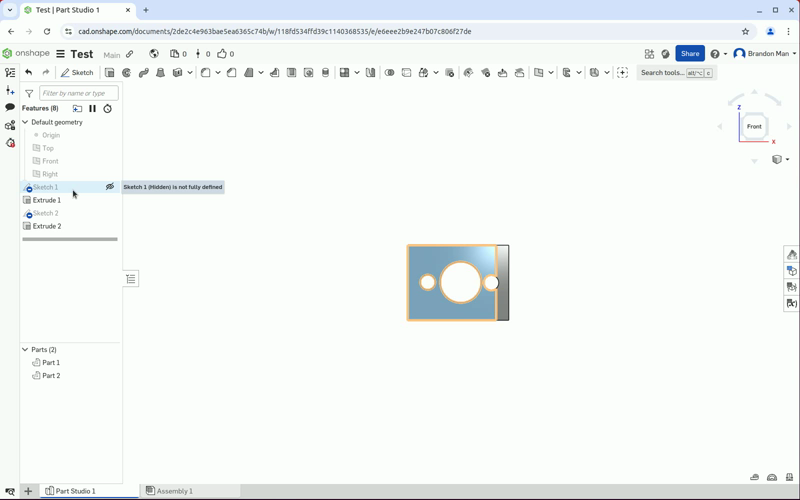
click(73, 189)
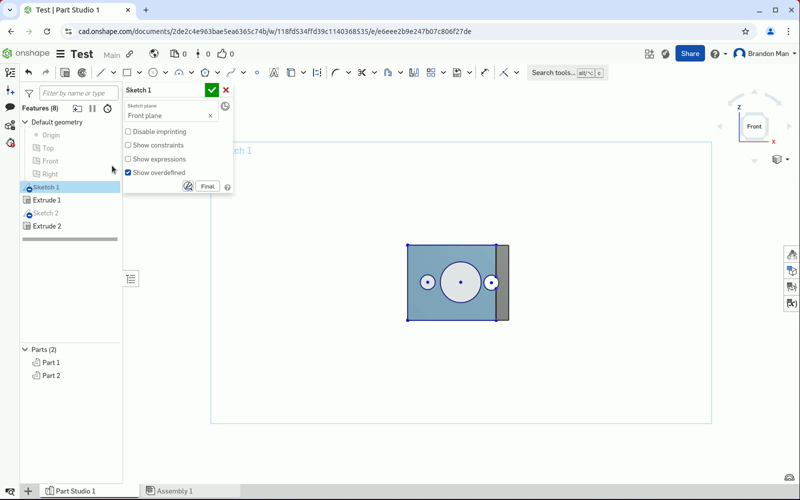
mouse_move(229, 92)
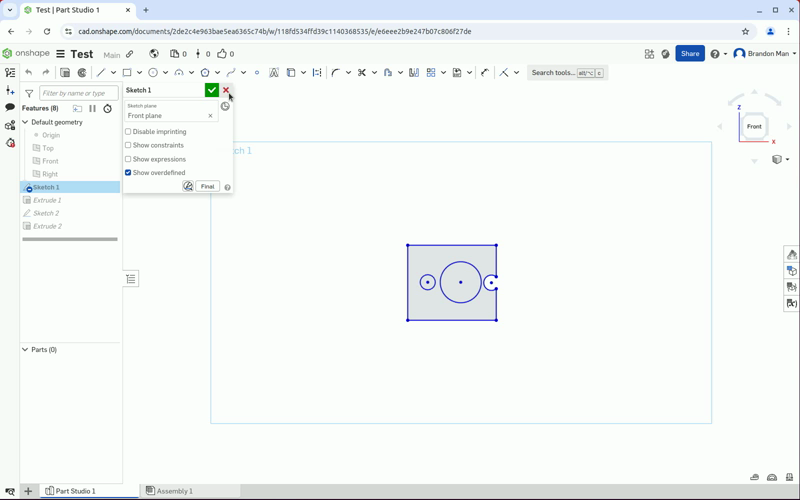
click(229, 92)
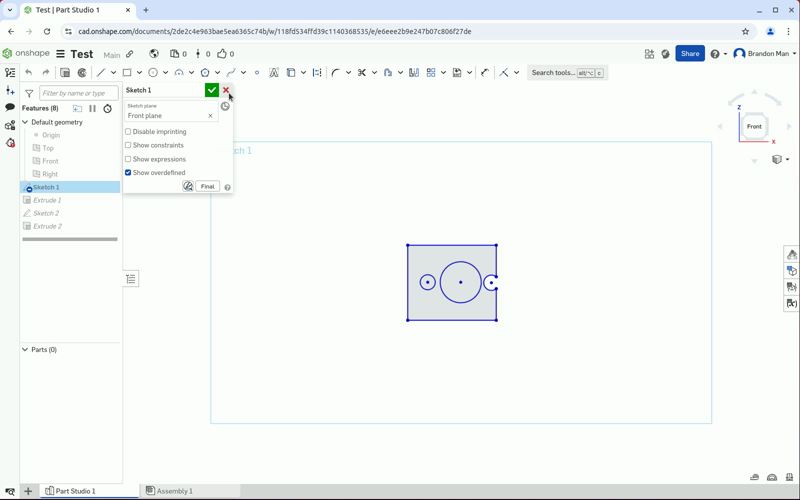
key(shift+s)
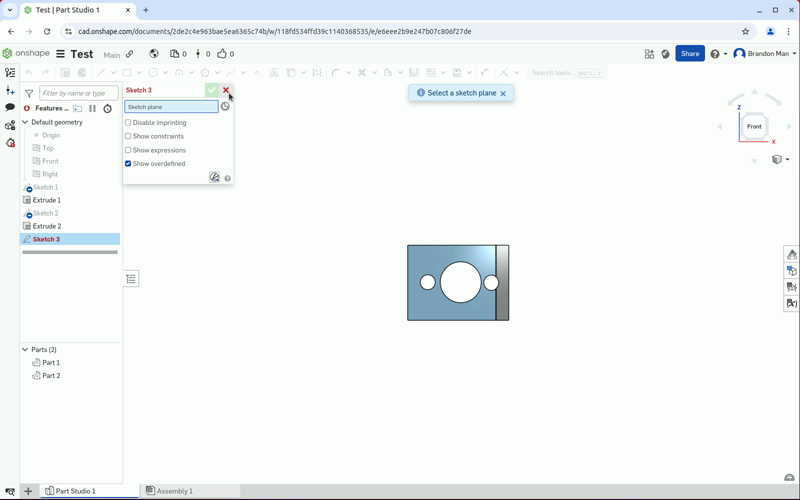
mouse_move(73, 163)
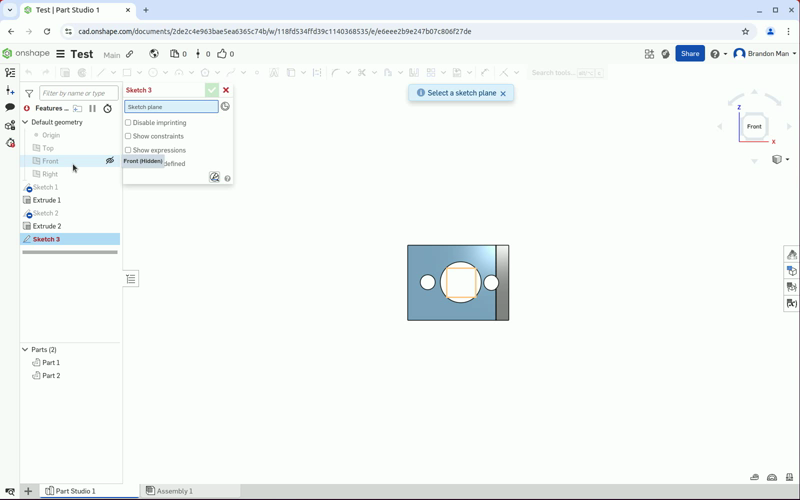
click(73, 163)
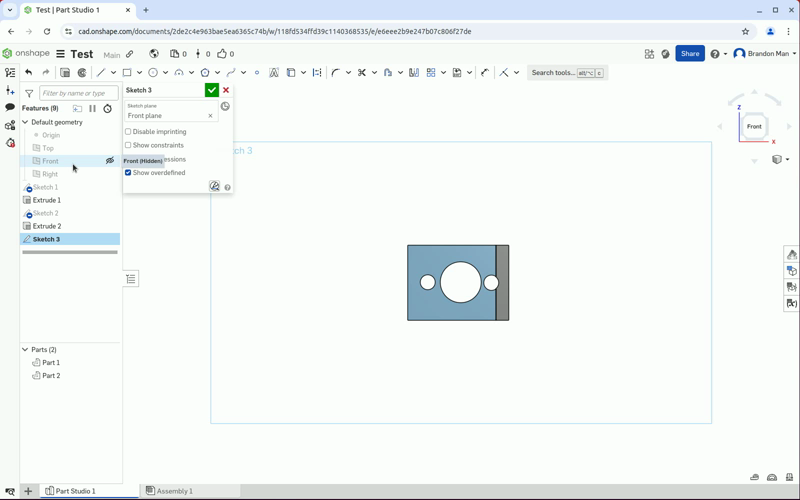
mouse_move(73, 352)
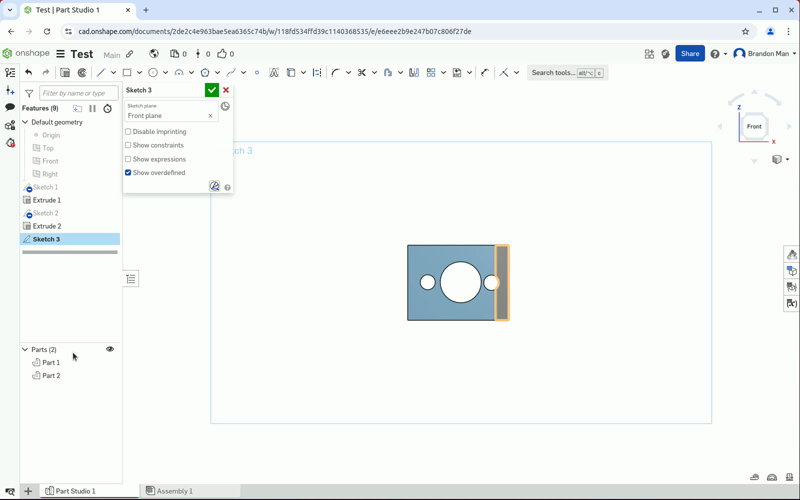
key(y)
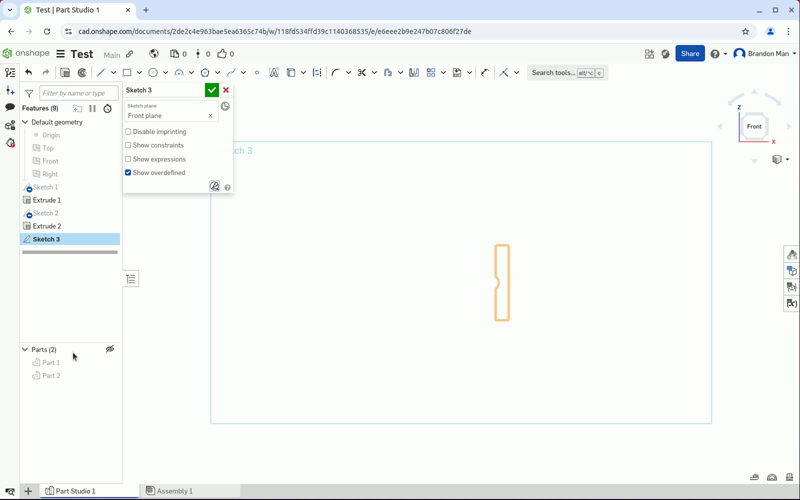
key(l)
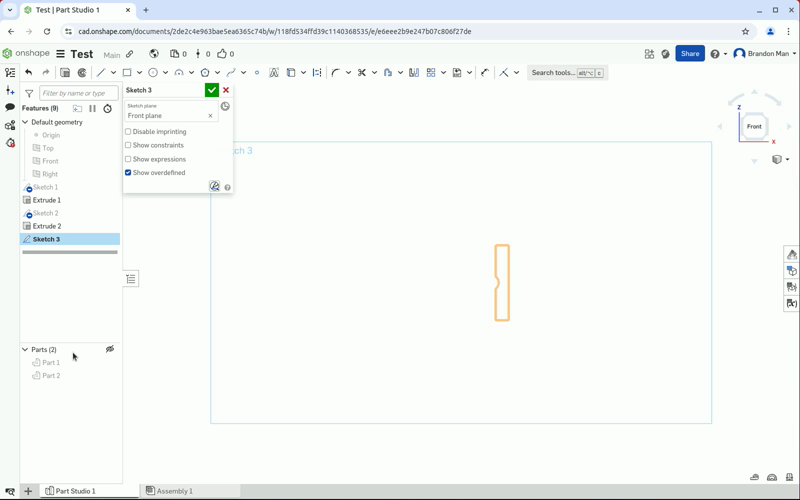
key_down(shift)
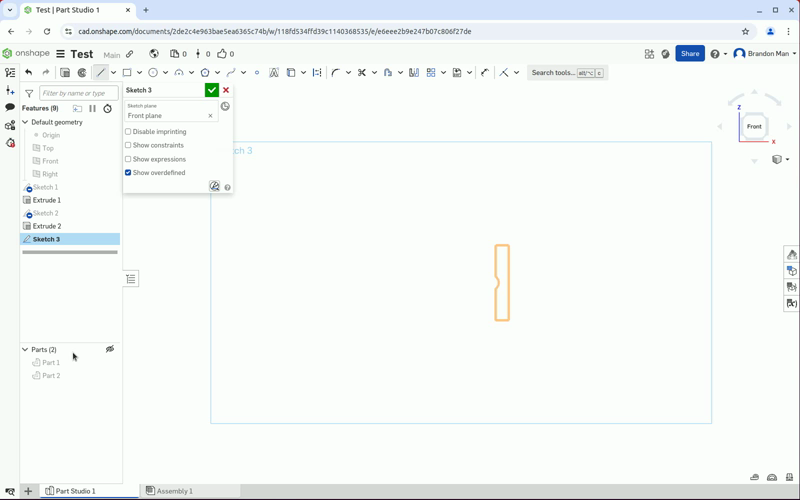
mouse_move(495, 320)
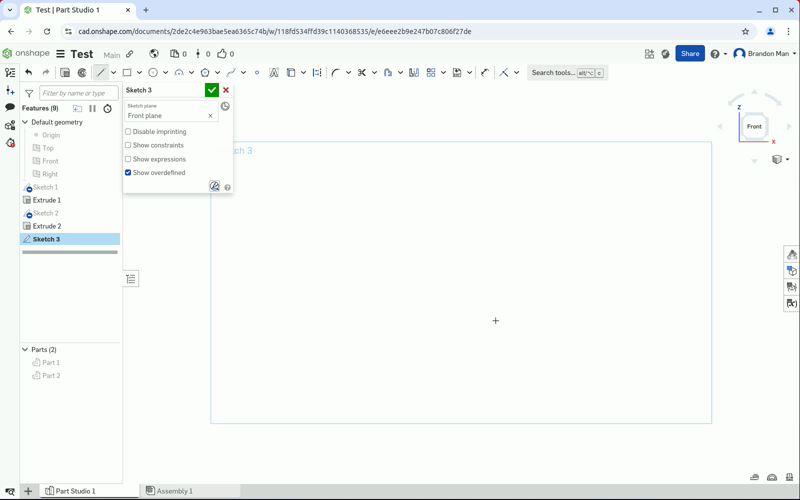
click(495, 320)
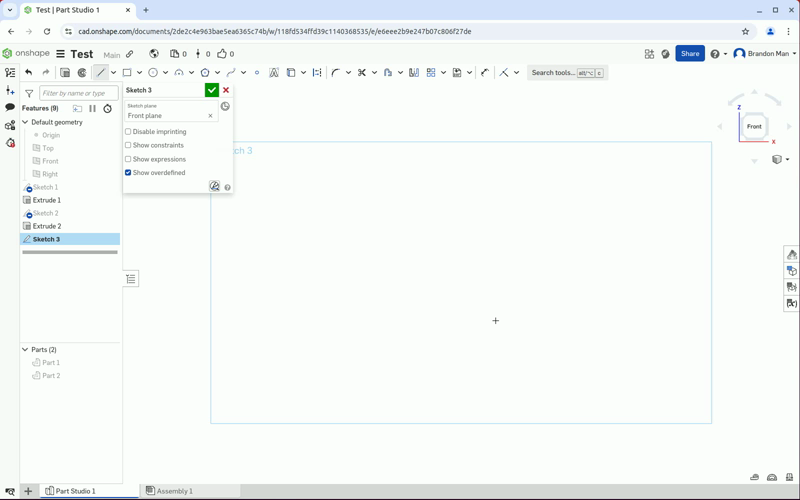
key_up(shift)
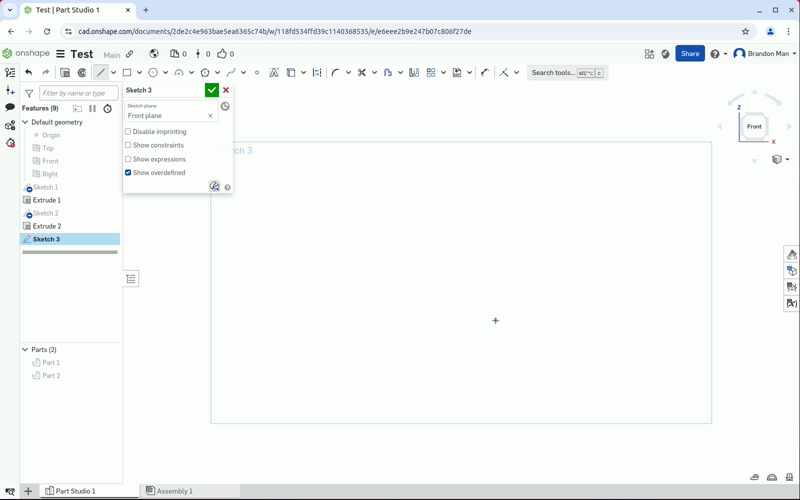
key_down(shift)
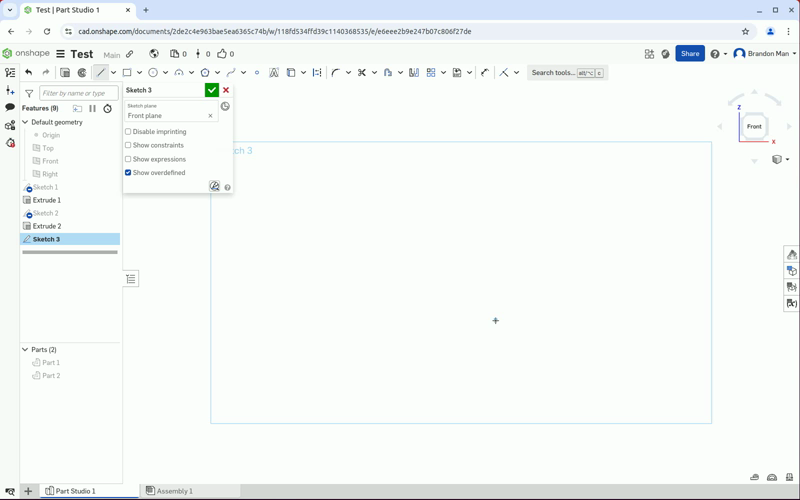
mouse_move(525, 320)
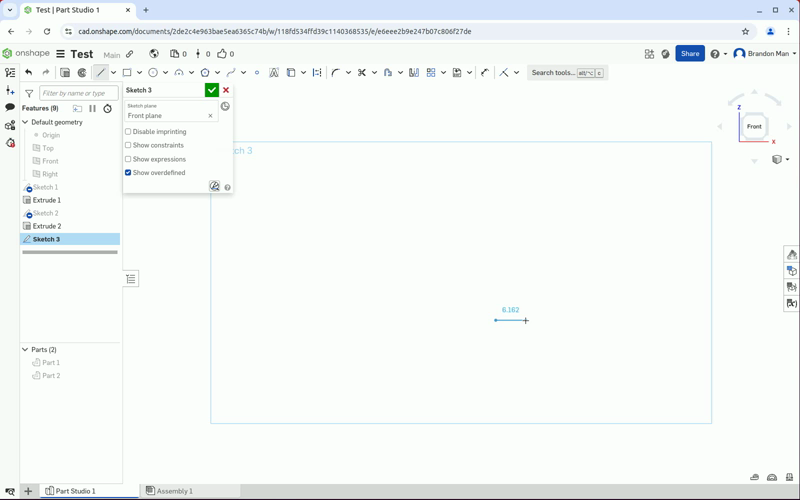
mouse_move(508, 320)
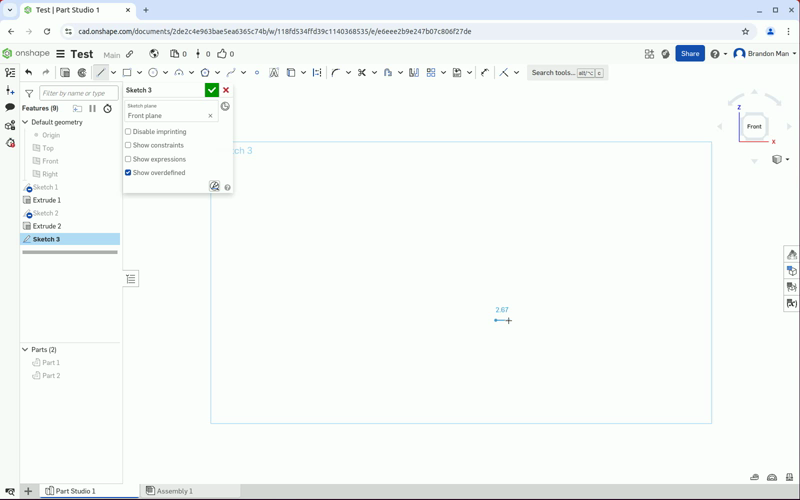
click(508, 320)
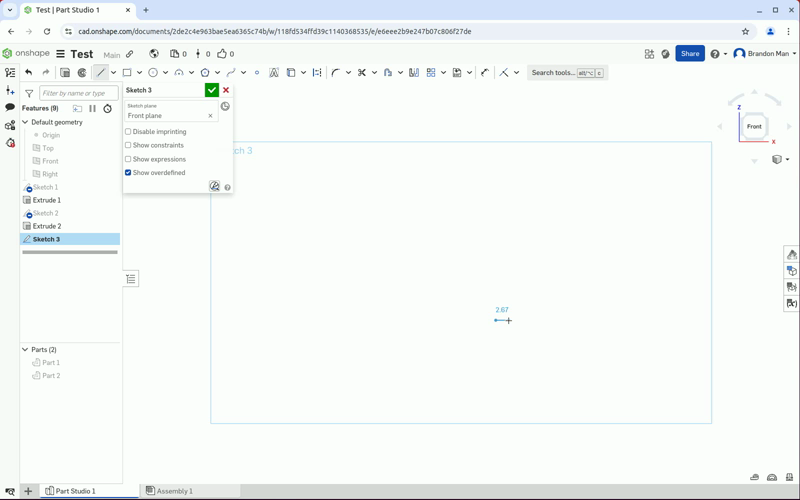
key_up(shift)
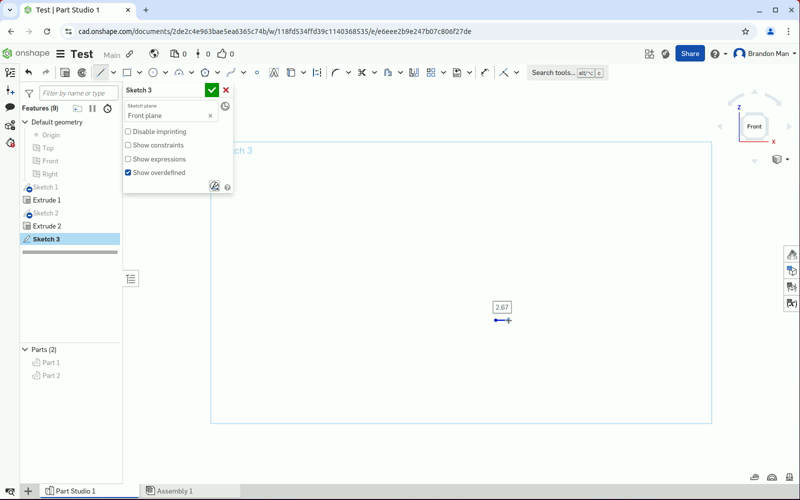
key_down(shift)
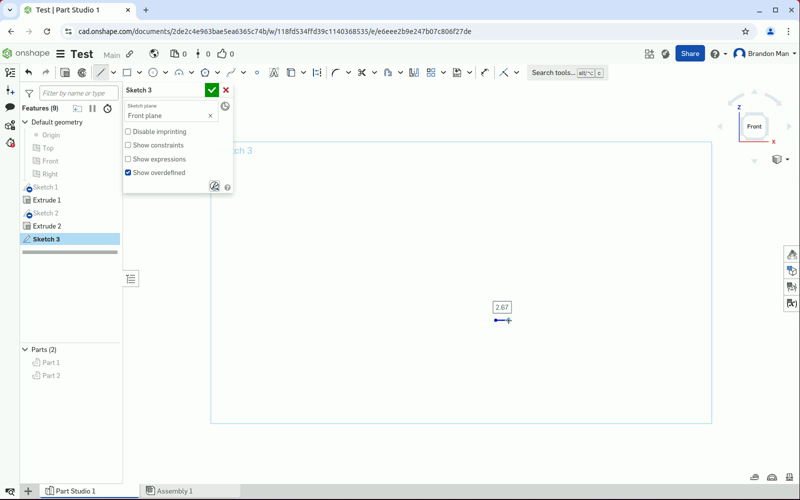
mouse_move(508, 245)
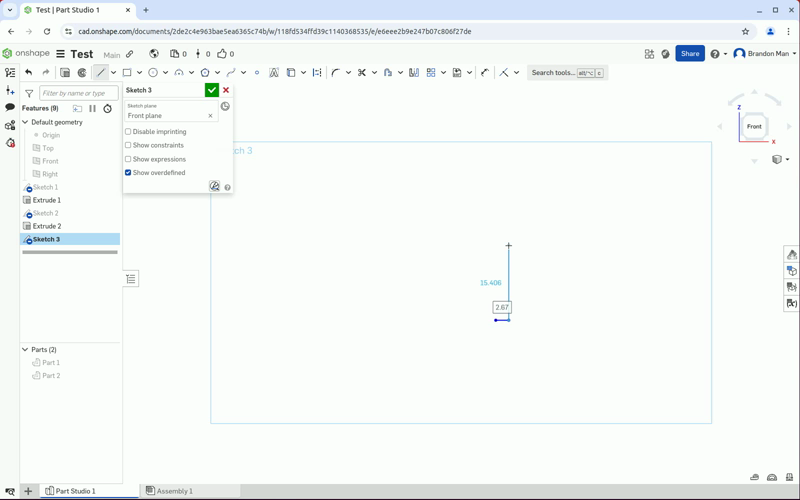
click(508, 245)
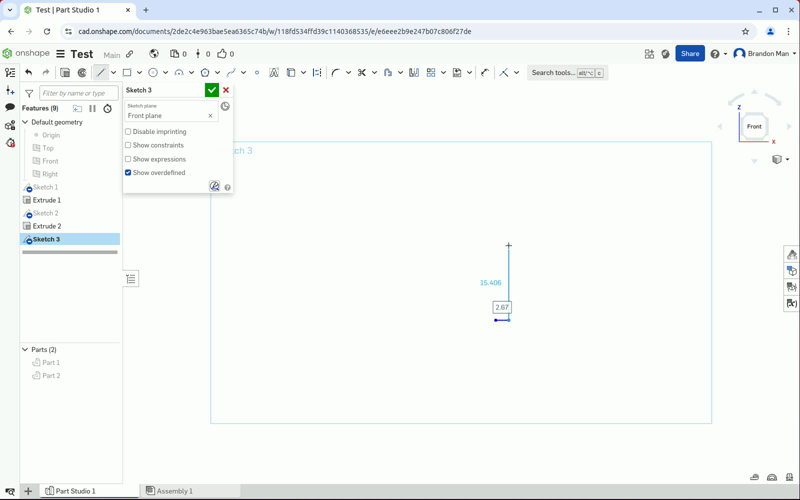
key_up(shift)
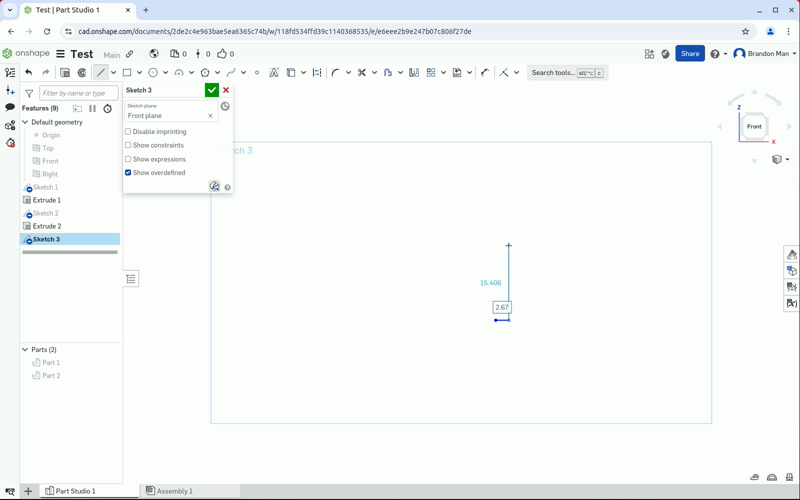
key_down(shift)
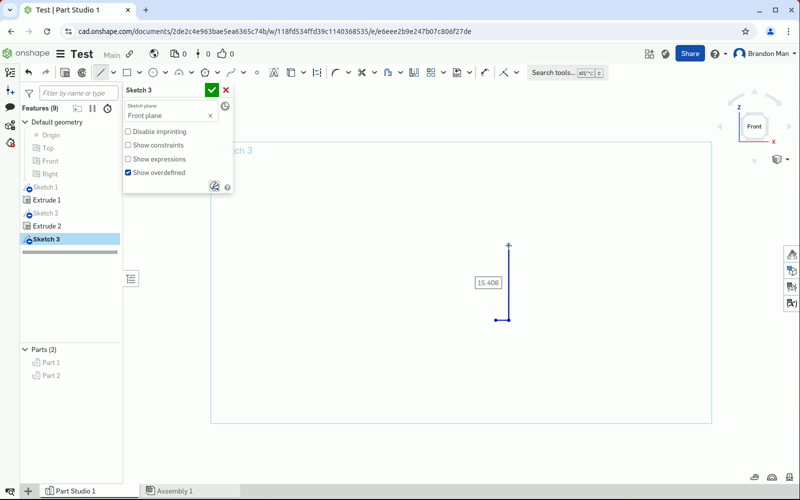
mouse_move(538, 245)
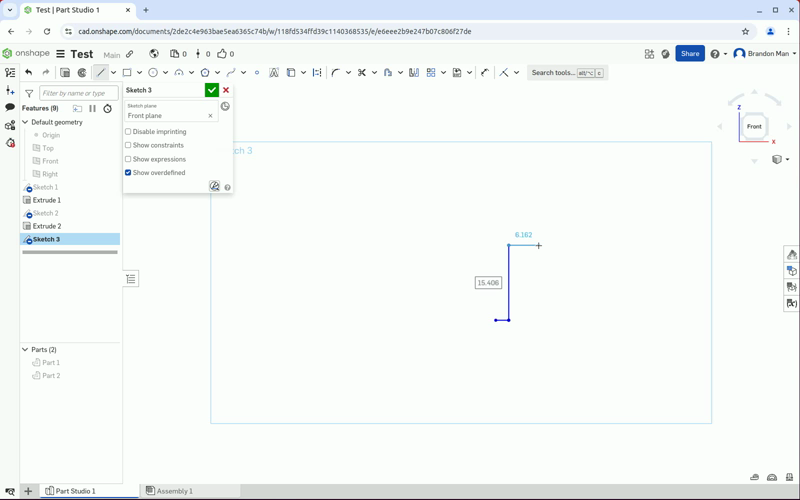
mouse_move(495, 245)
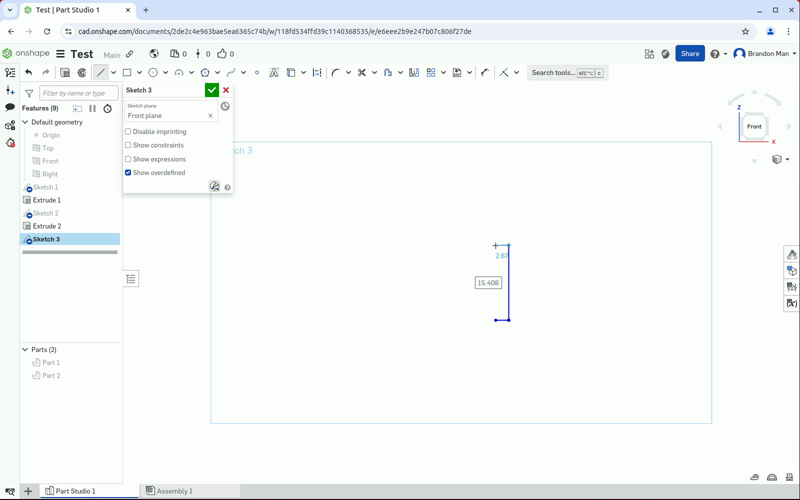
click(495, 245)
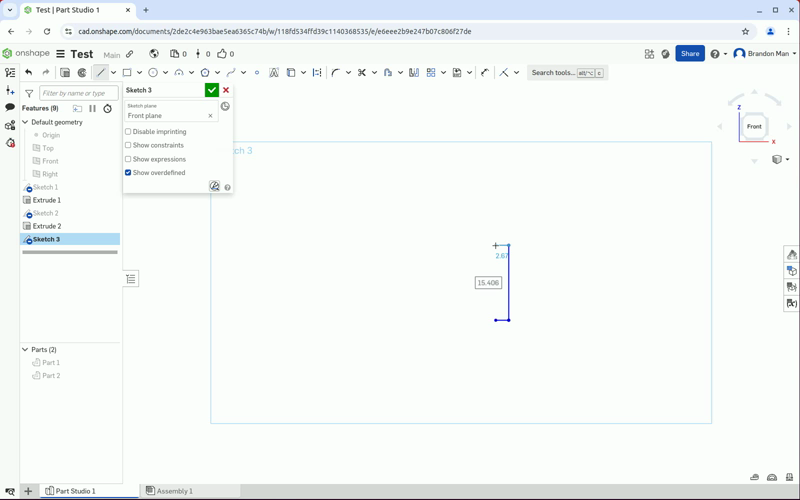
key_up(shift)
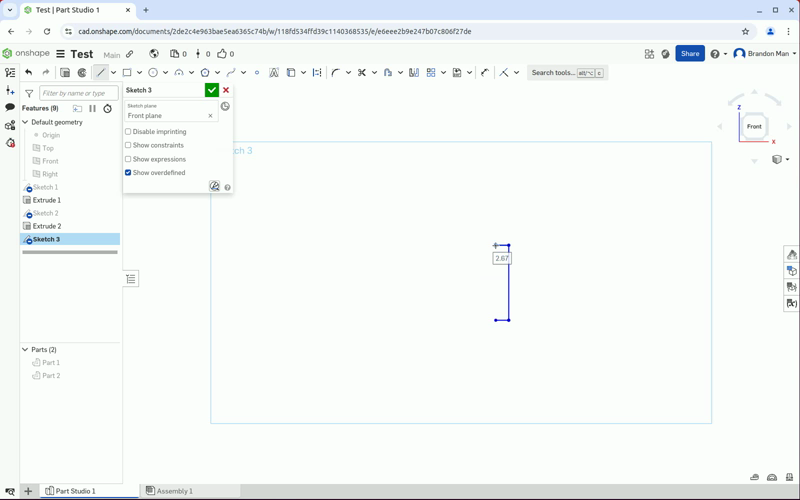
key_down(shift)
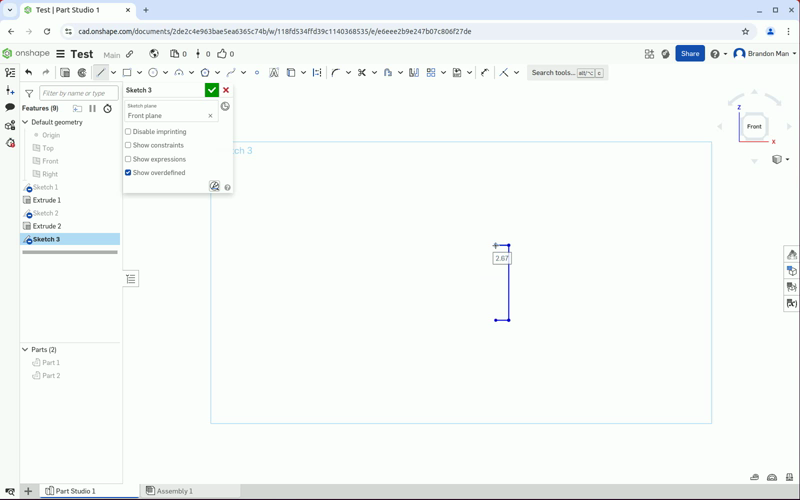
mouse_move(525, 245)
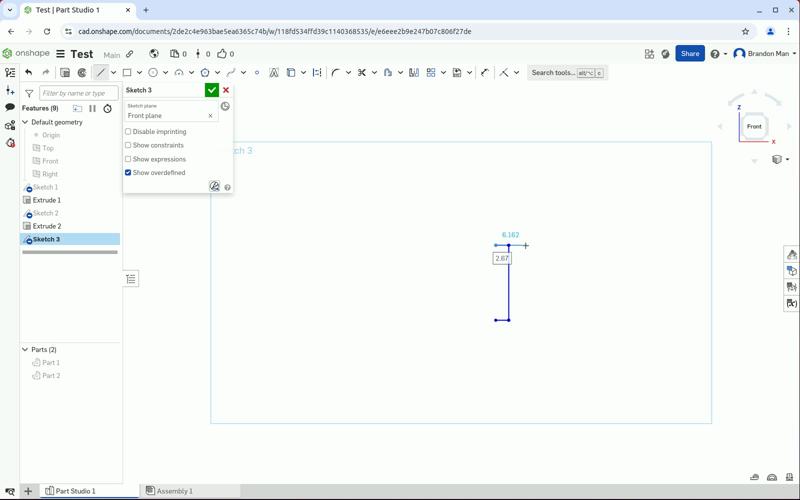
mouse_move(495, 276)
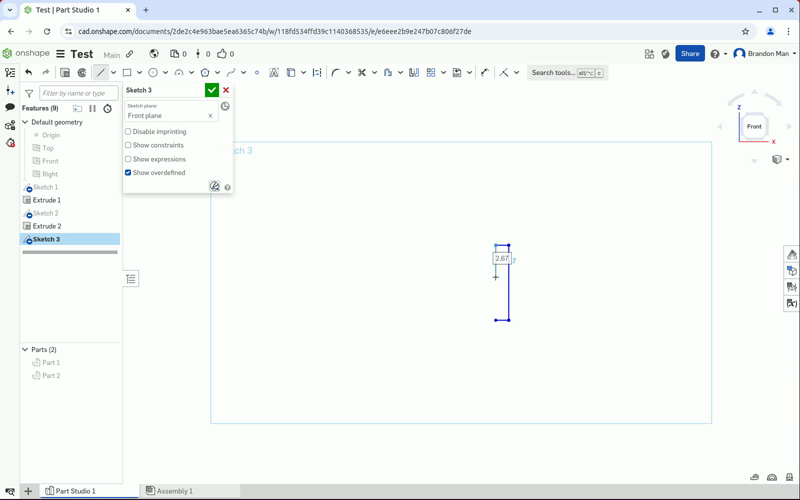
click(495, 276)
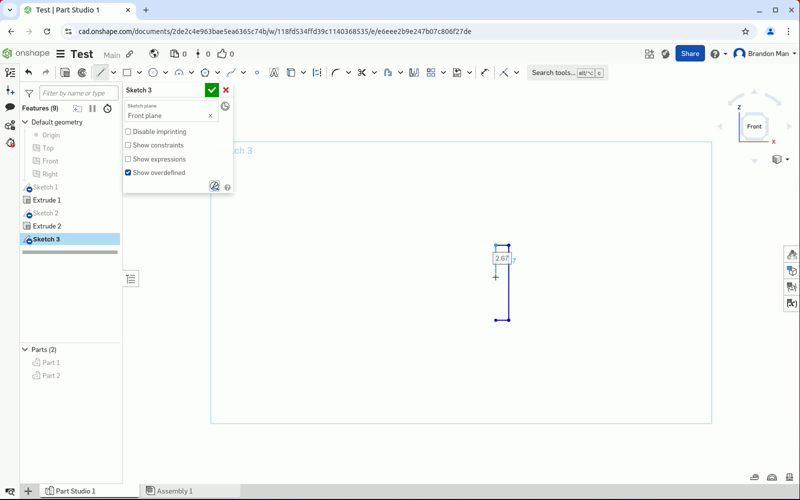
key_up(shift)
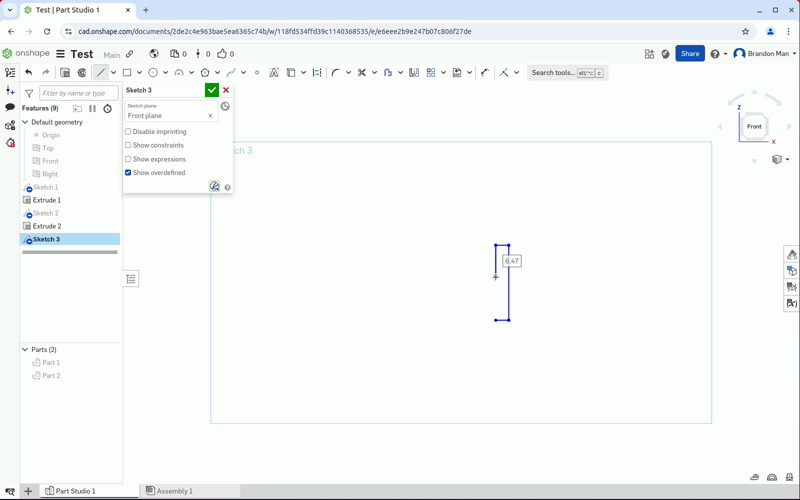
key(esc)
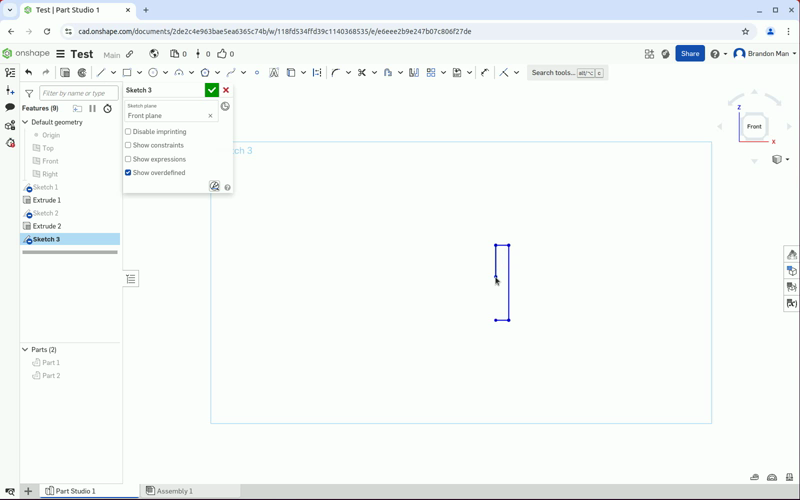
key(a)
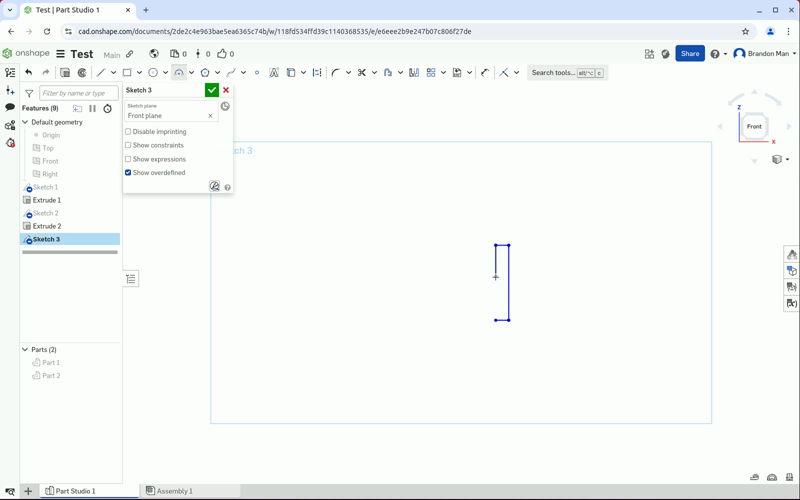
mouse_move(495, 276)
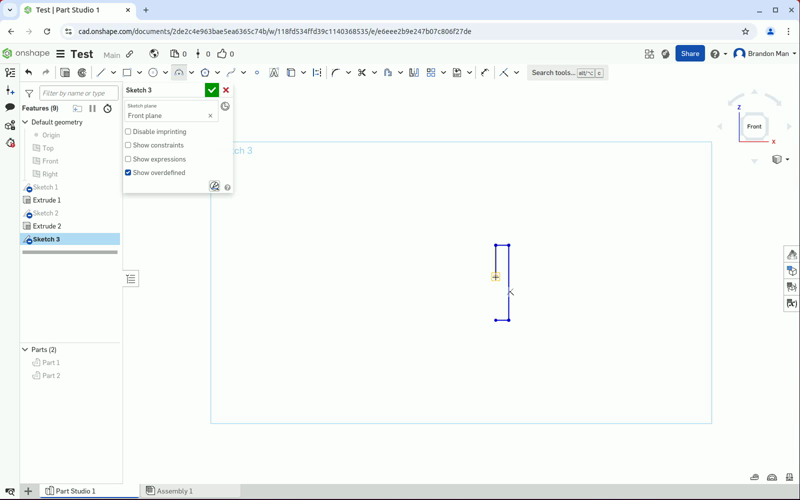
click(495, 276)
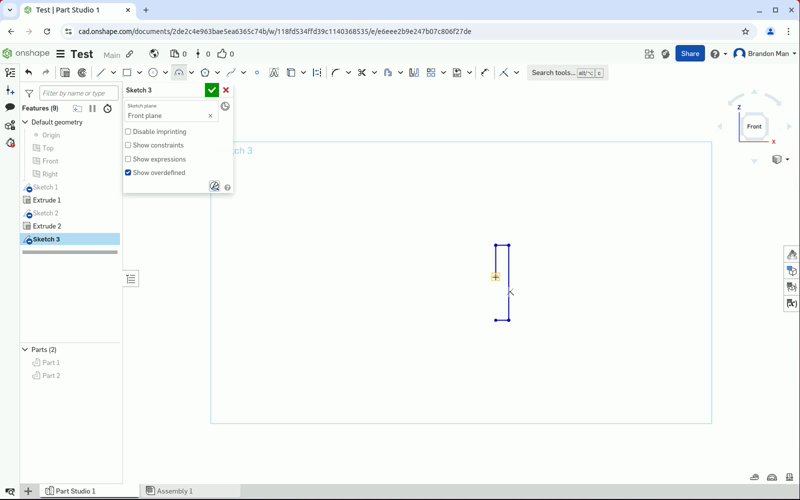
key_down(shift)
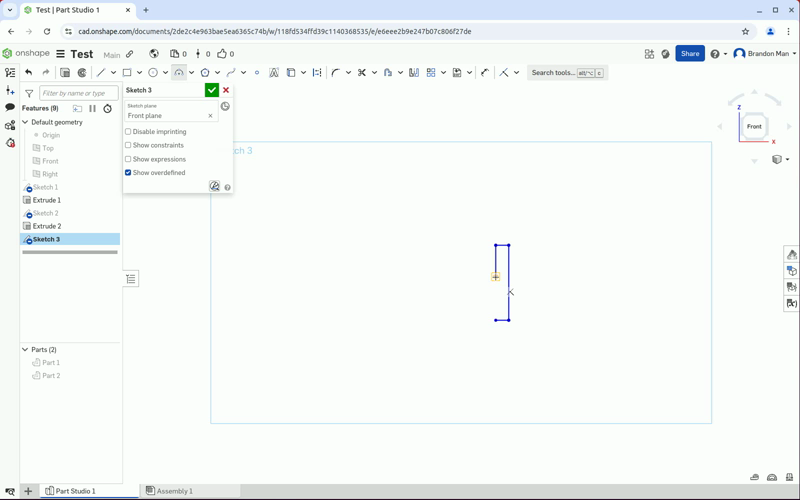
mouse_move(495, 288)
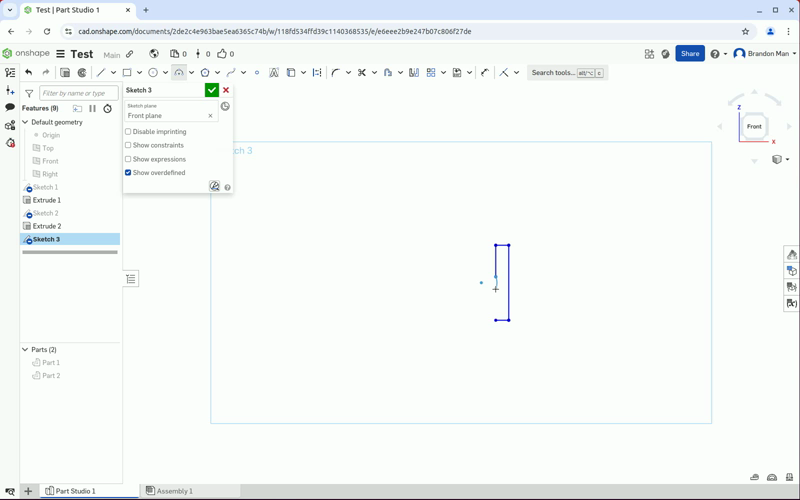
click(495, 288)
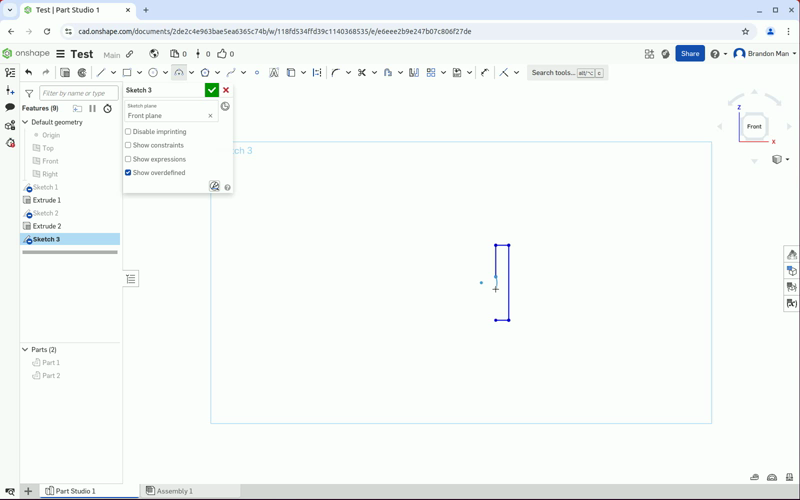
mouse_move(498, 282)
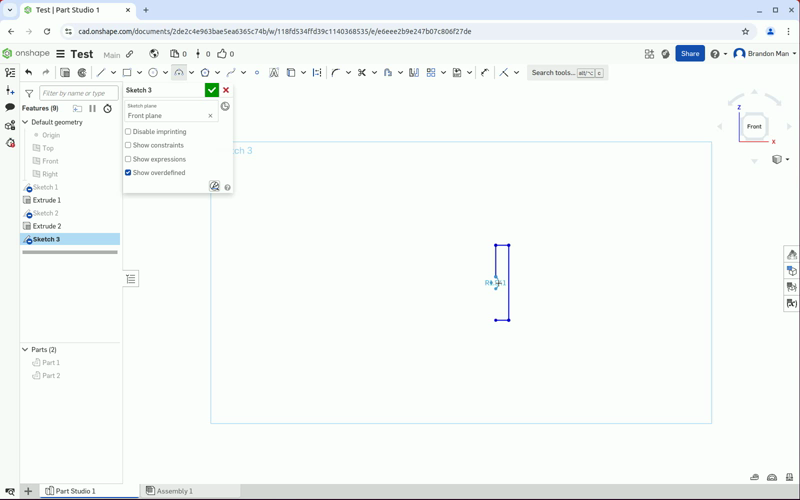
click(498, 282)
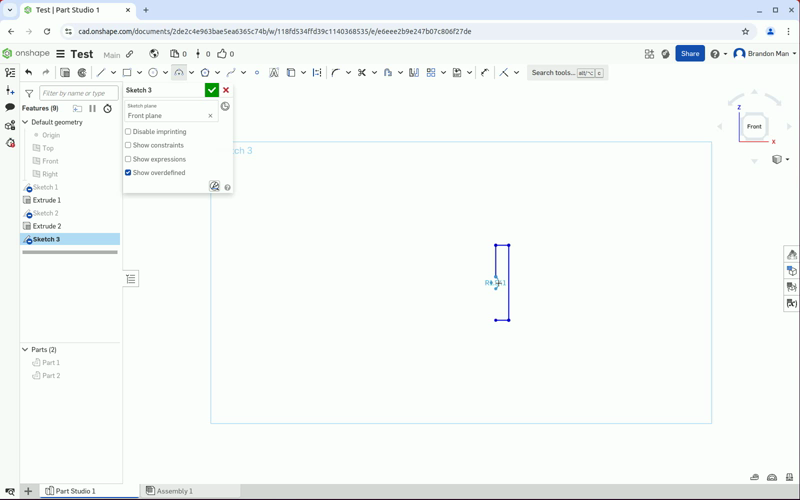
key_up(shift)
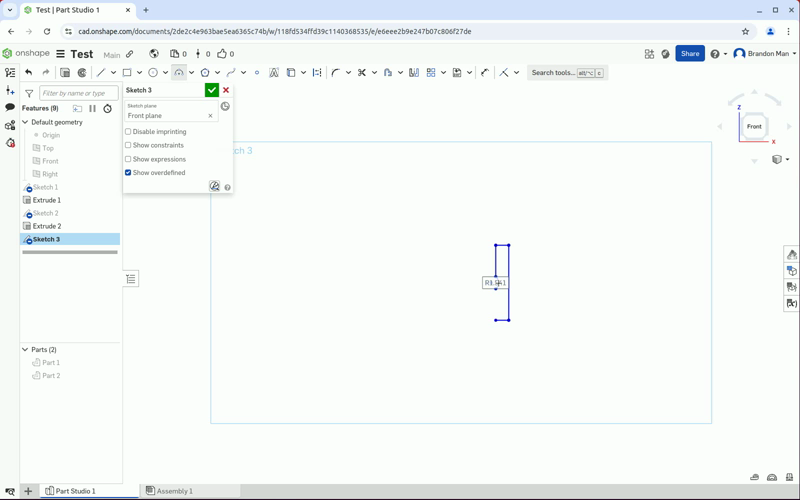
key(esc)
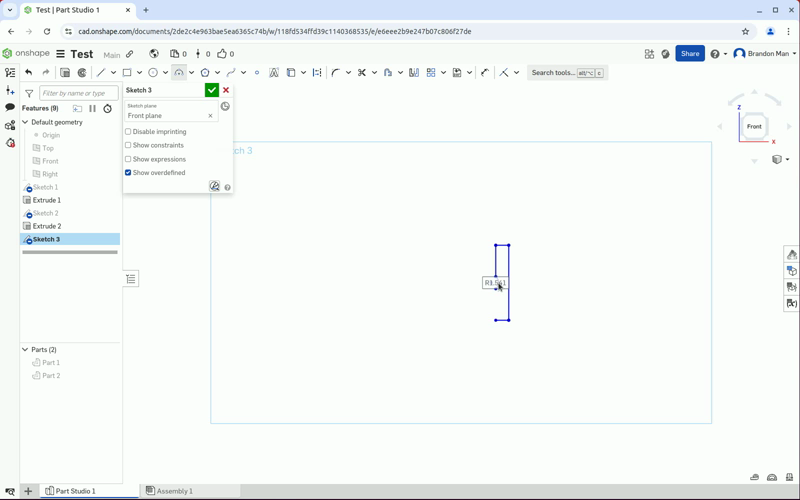
key(l)
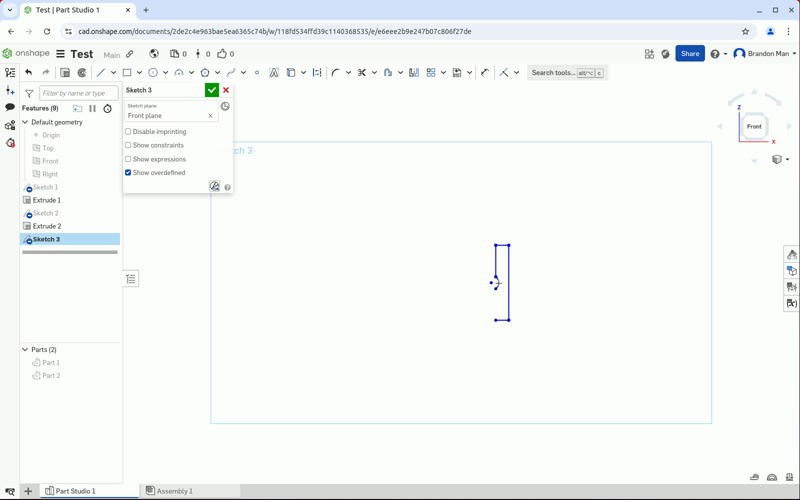
mouse_move(495, 288)
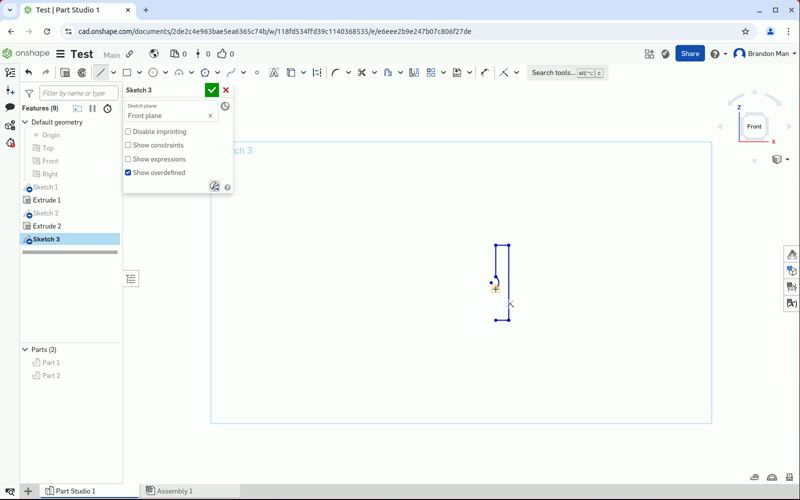
click(495, 288)
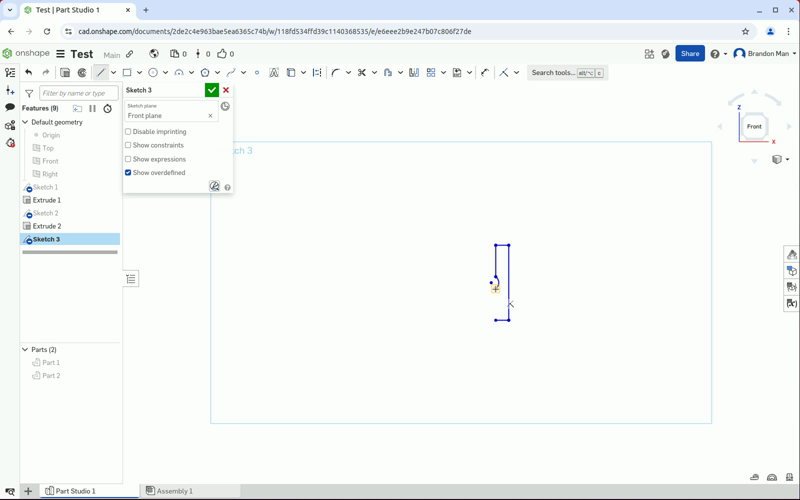
mouse_move(525, 288)
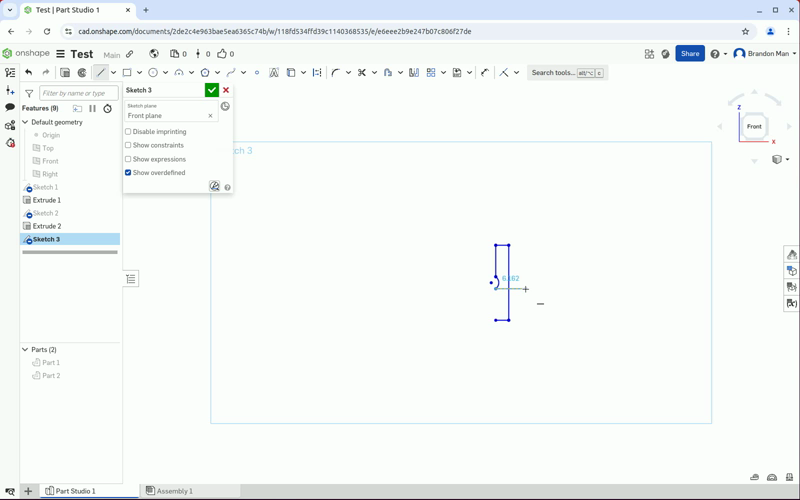
key_down(shift)
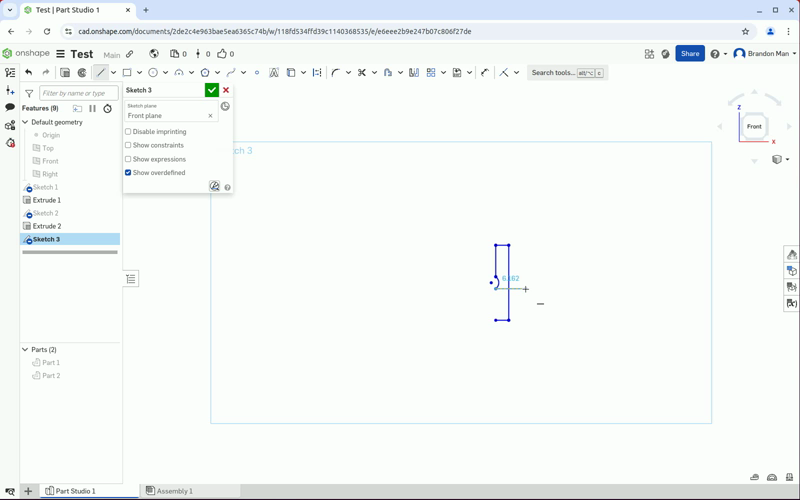
mouse_move(495, 320)
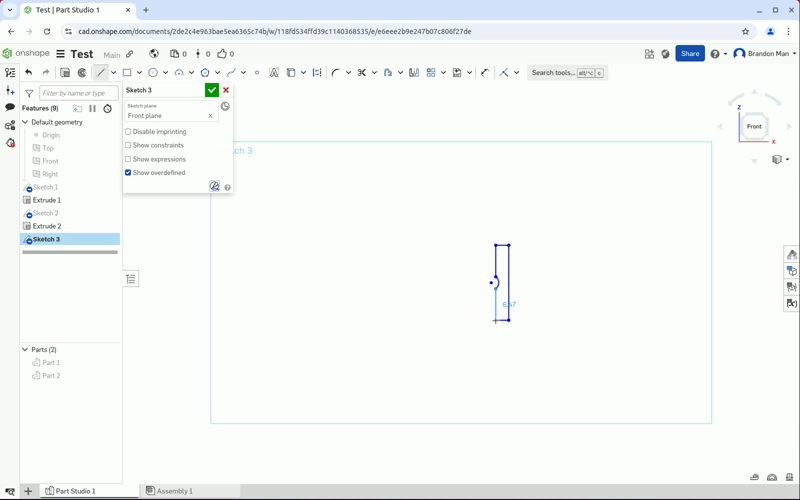
key_up(shift)
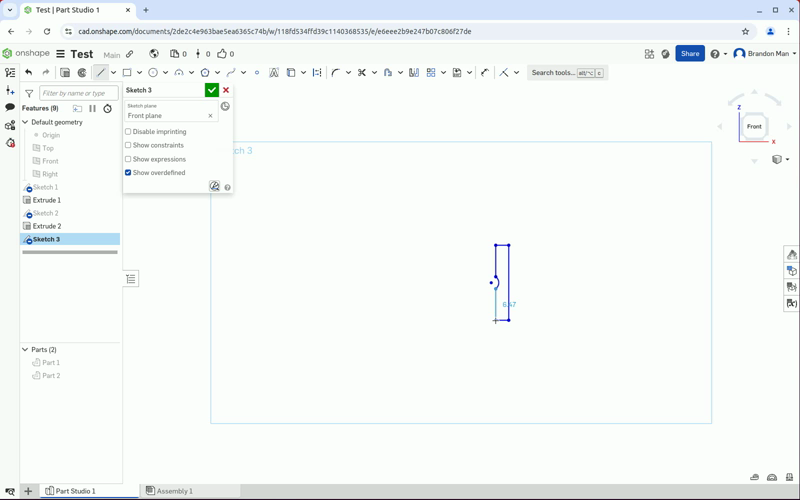
click(495, 320)
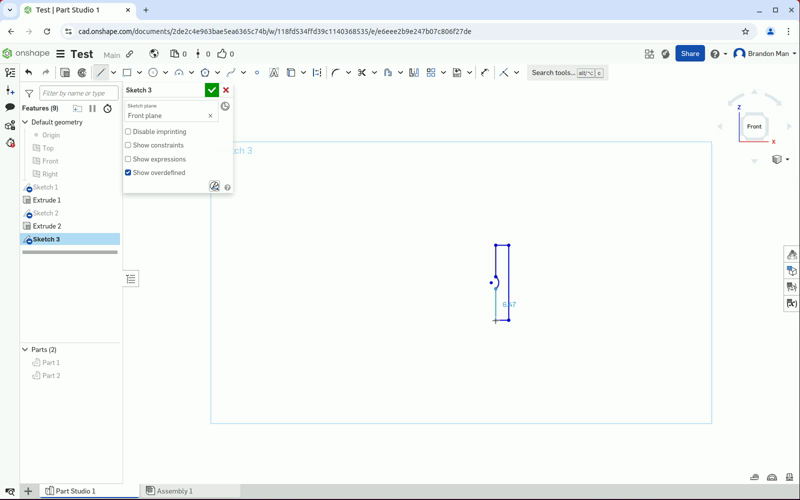
key(esc)
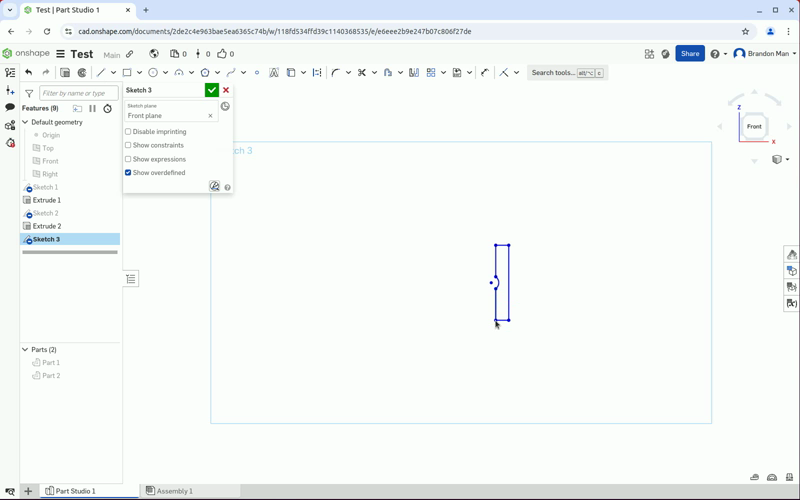
mouse_move(503, 258)
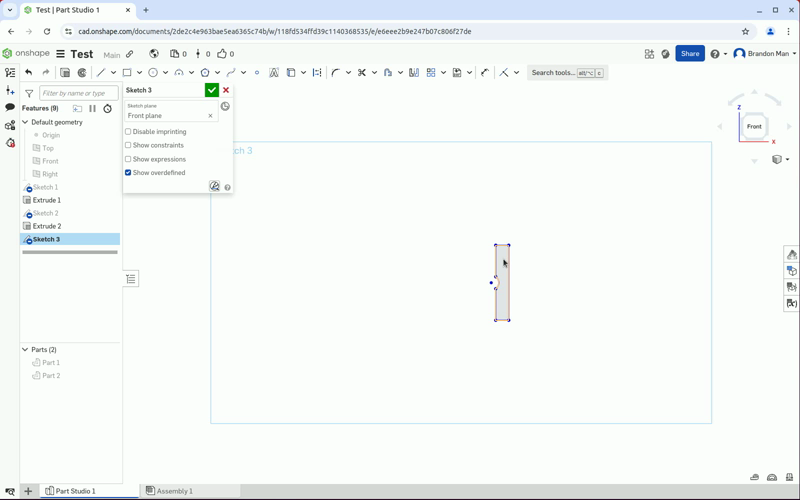
scroll(6)
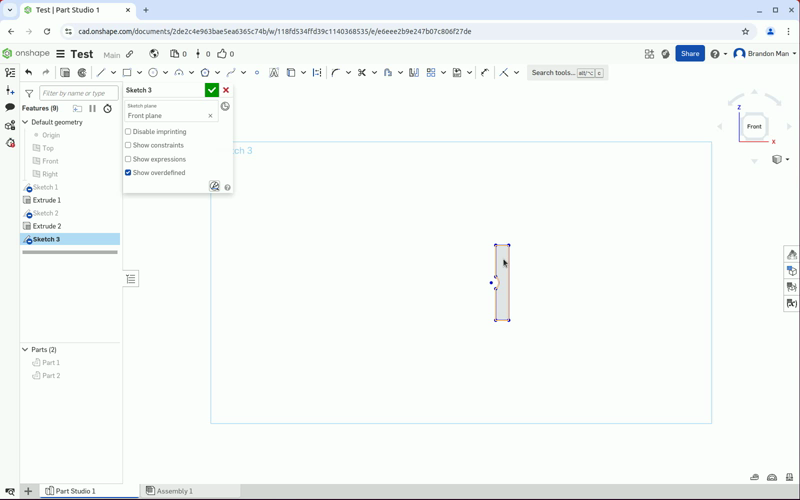
scroll(6)
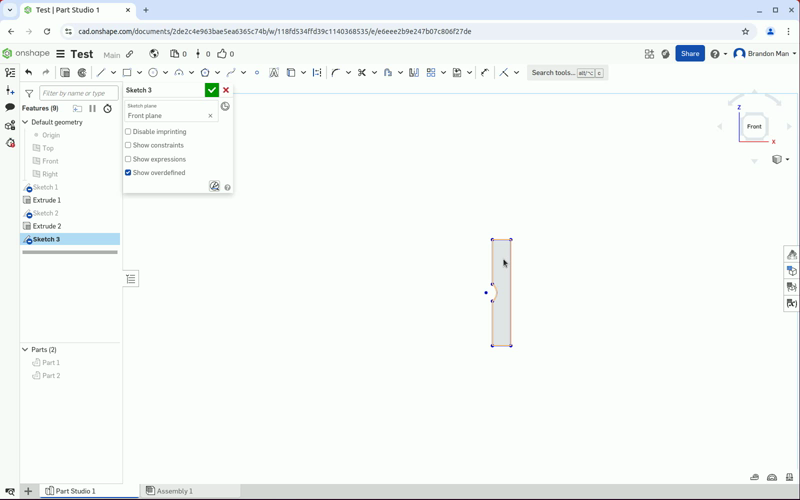
scroll(6)
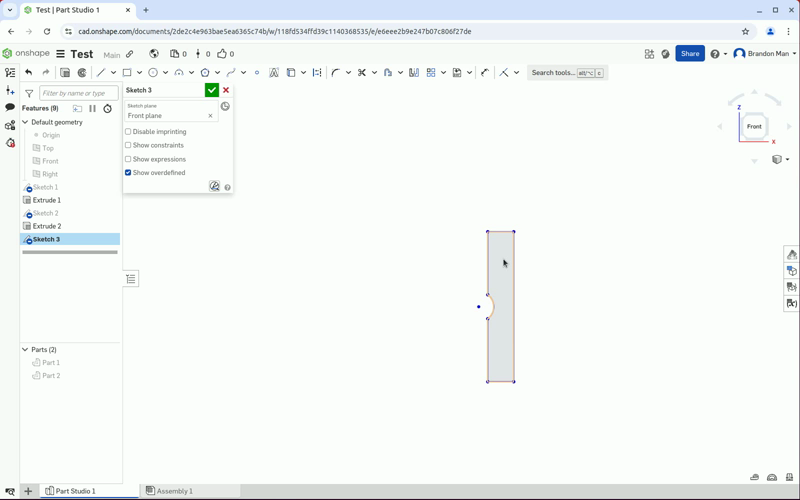
scroll(6)
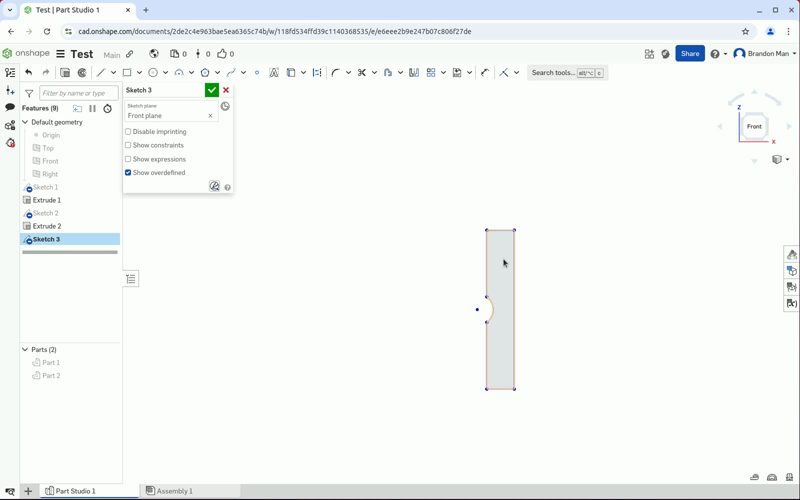
scroll(6)
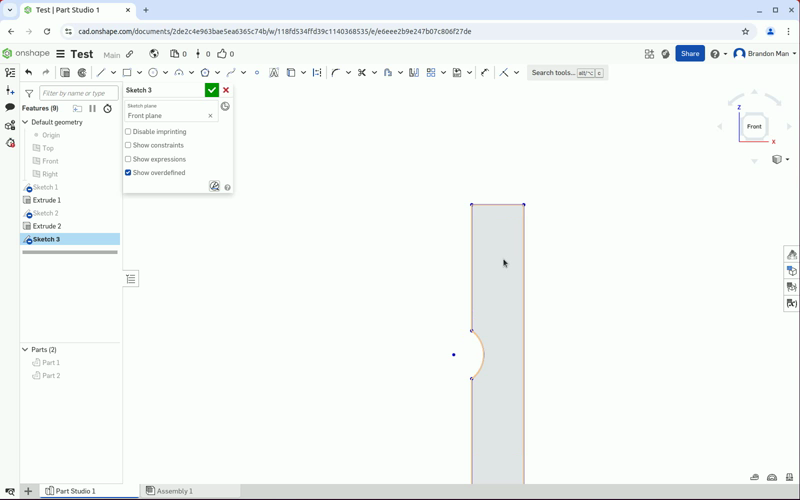
scroll(6)
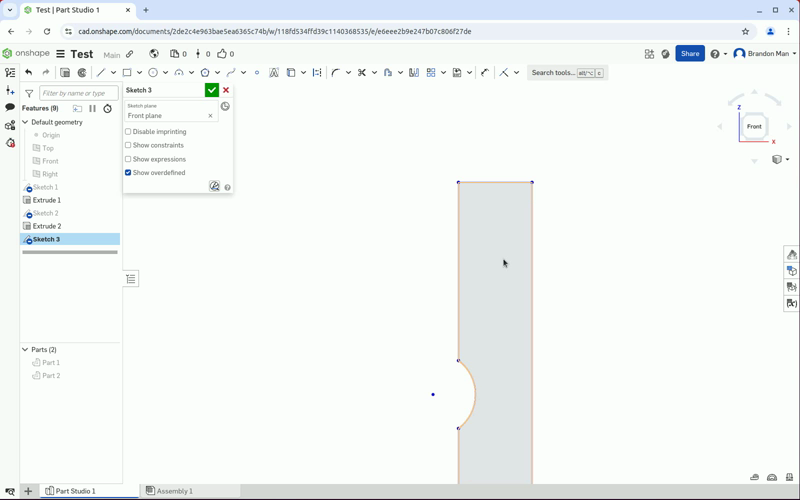
scroll(6)
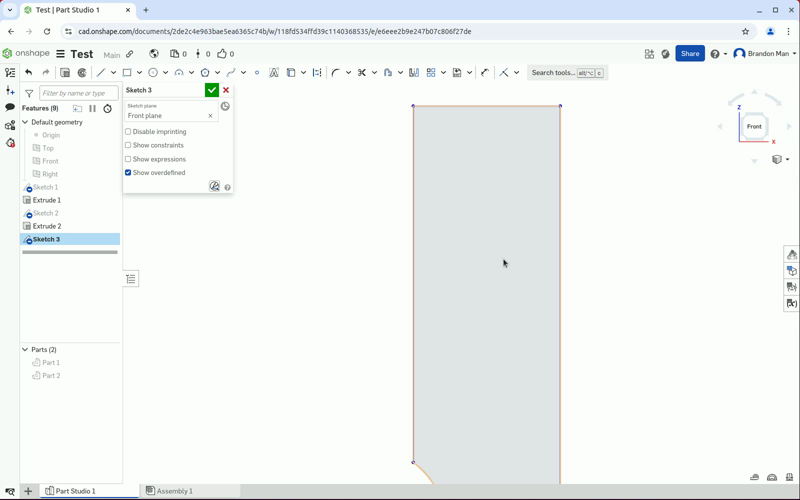
click(503, 258)
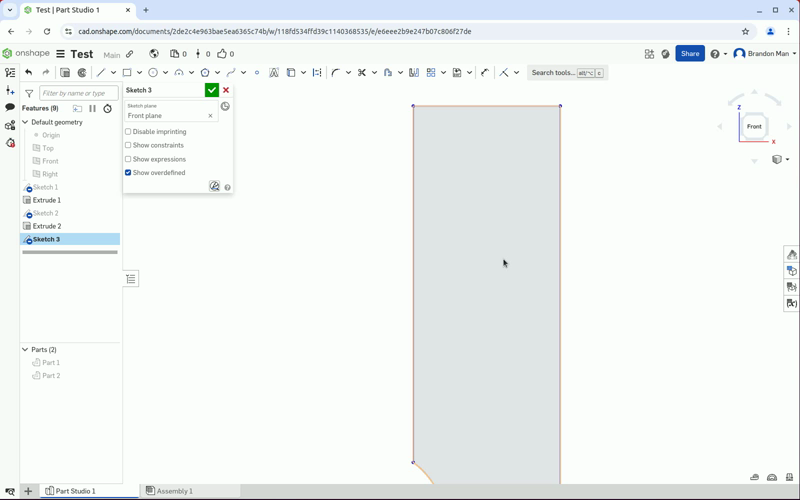
scroll(-6)
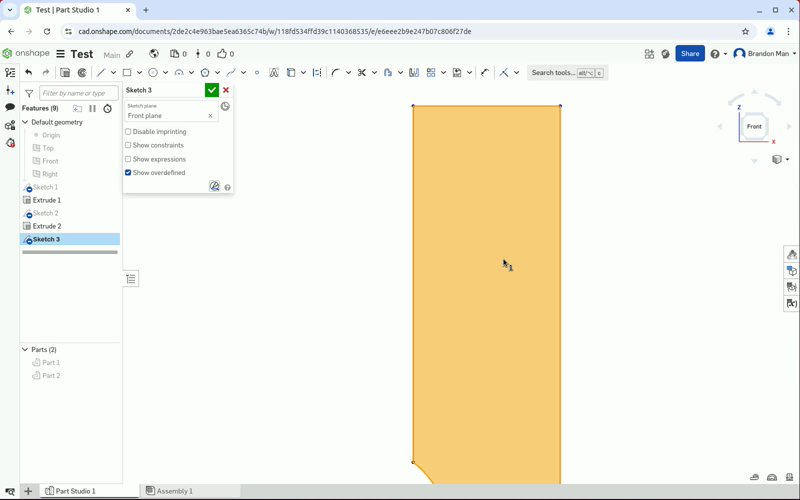
scroll(-6)
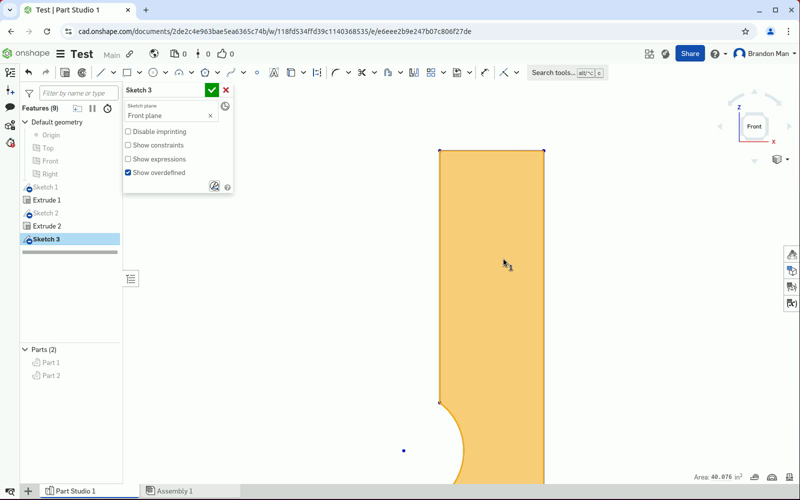
scroll(-6)
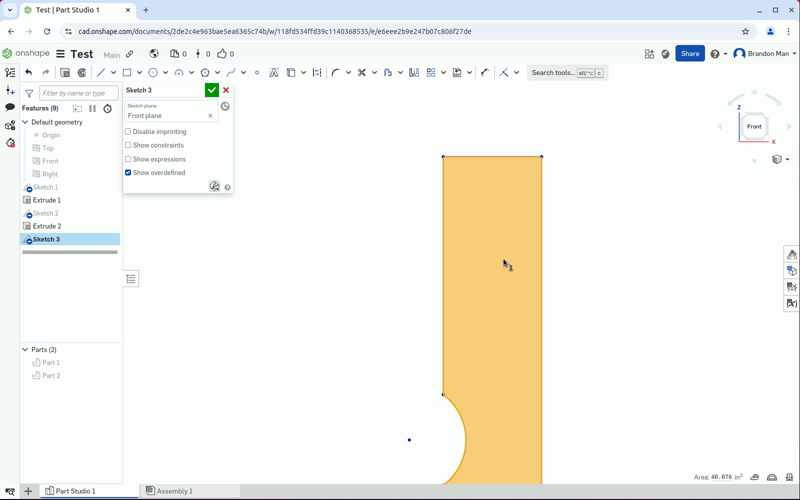
scroll(-6)
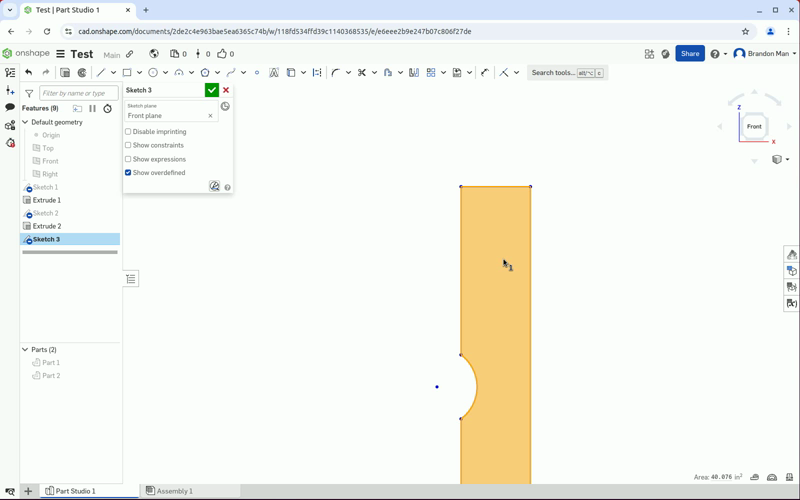
scroll(-6)
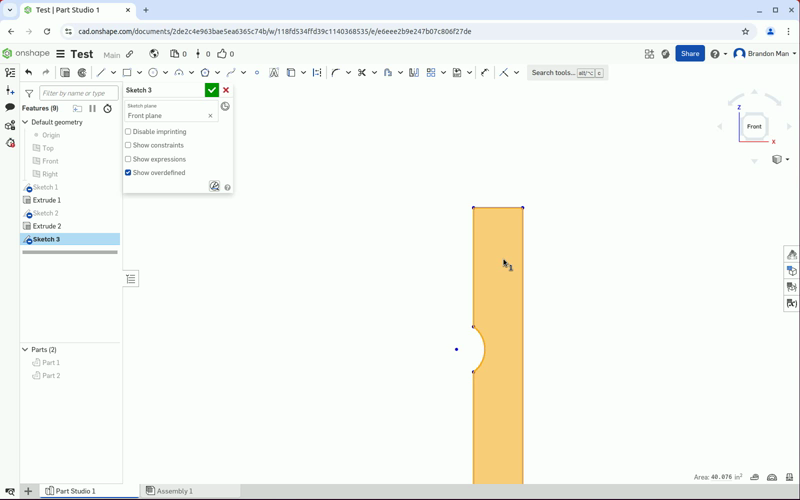
scroll(-6)
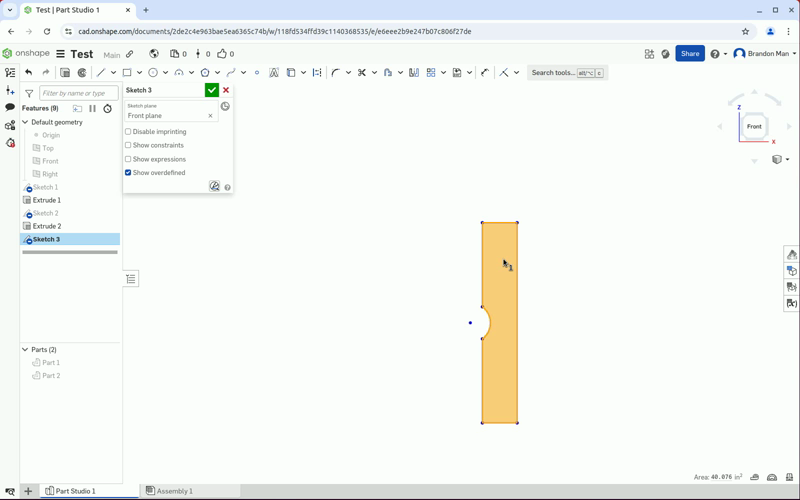
scroll(-6)
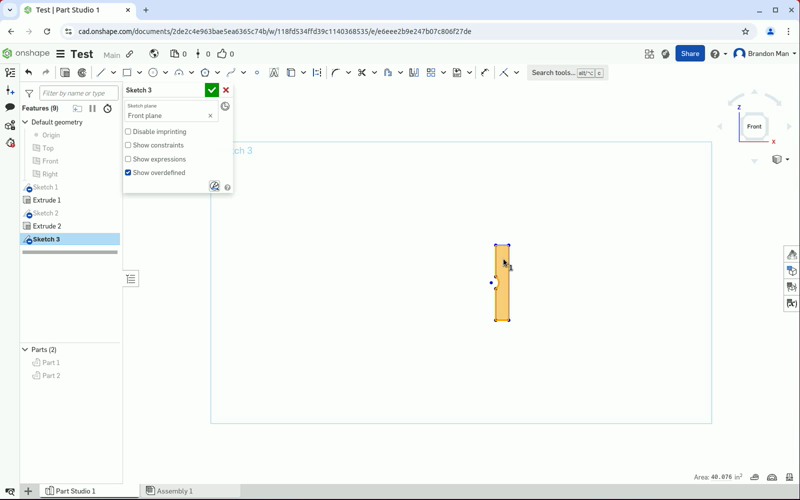
mouse_move(73, 352)
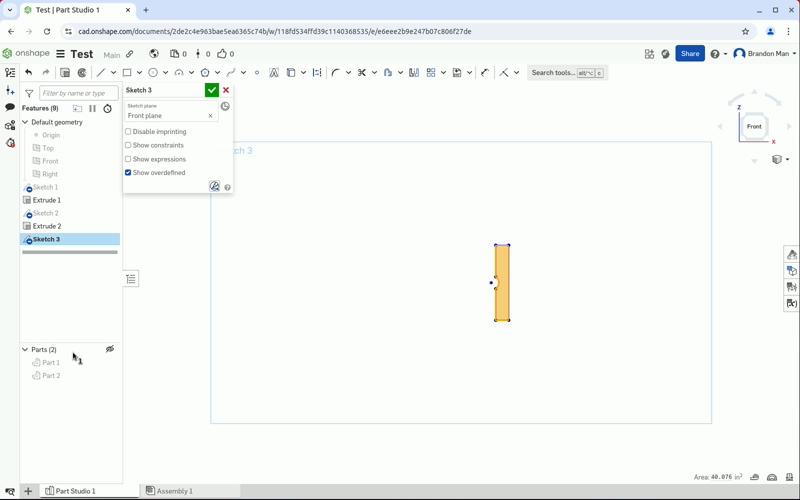
key(shift+y)
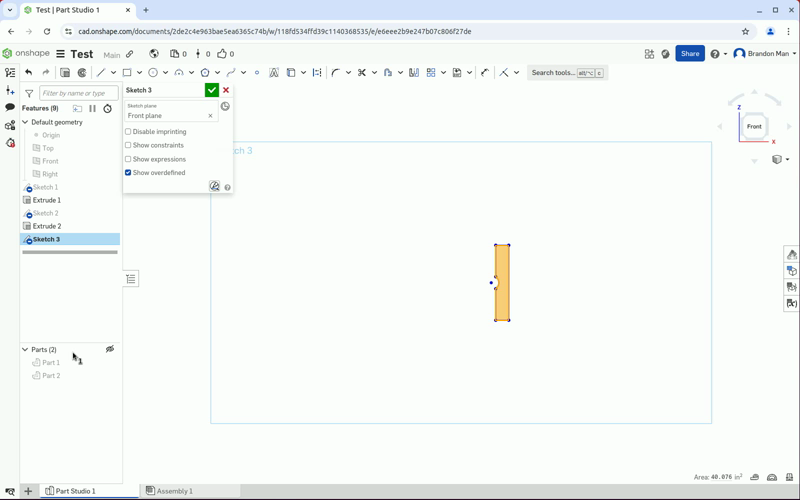
key(shift+e)
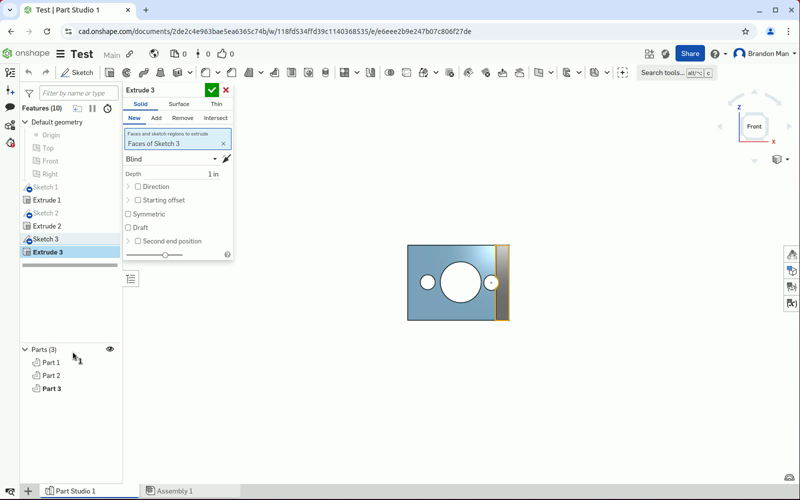
mouse_move(143, 106)
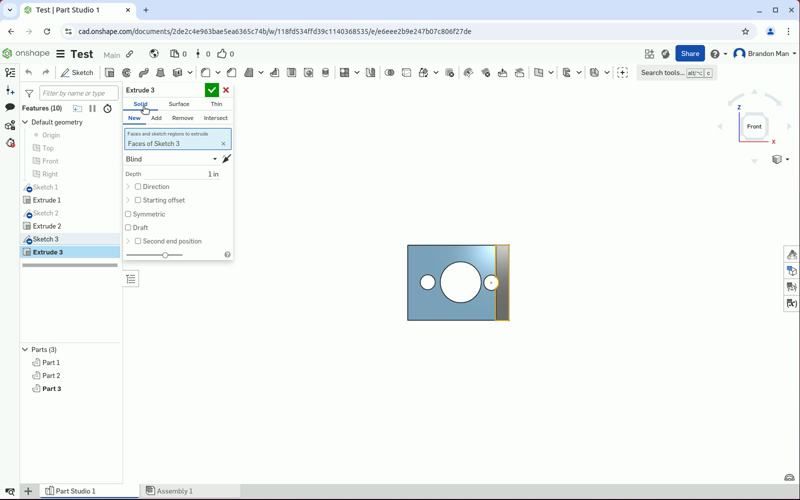
click(143, 106)
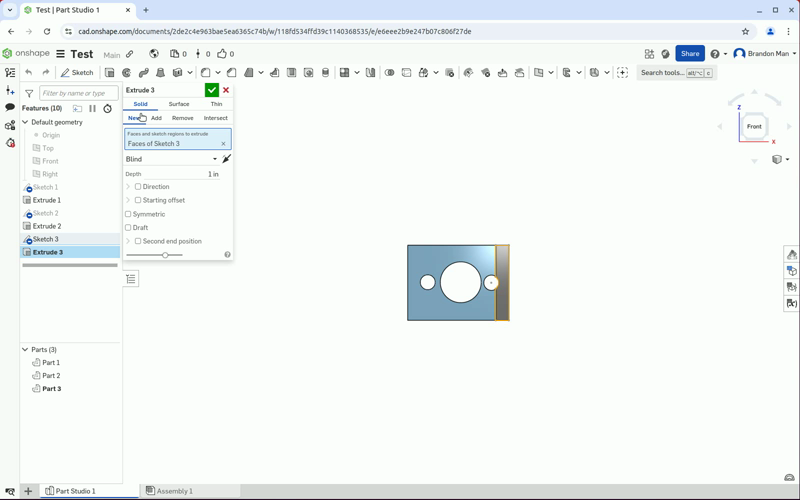
mouse_move(137, 120)
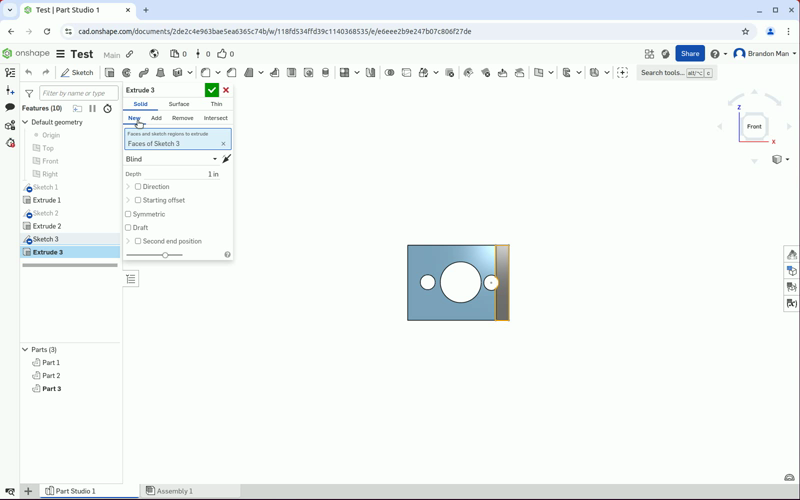
click(137, 120)
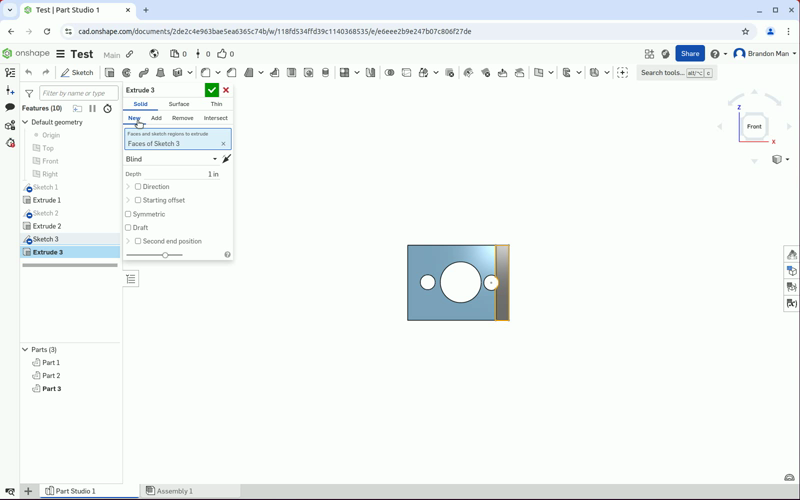
key(tab, 4)
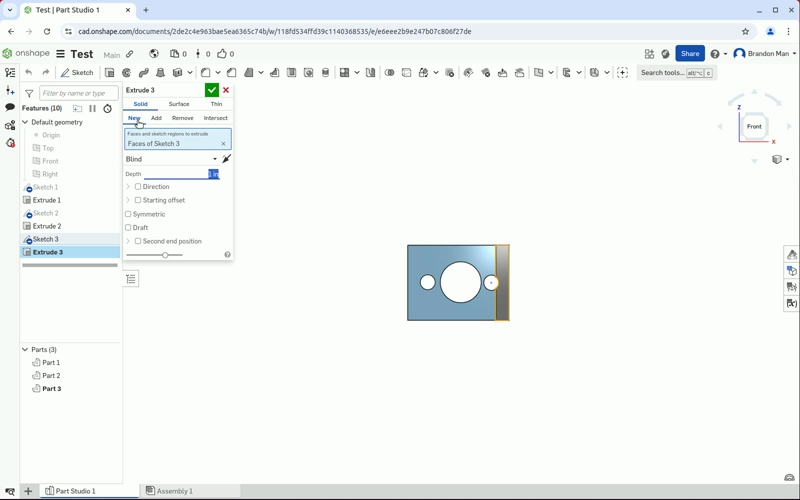
text(23.108)
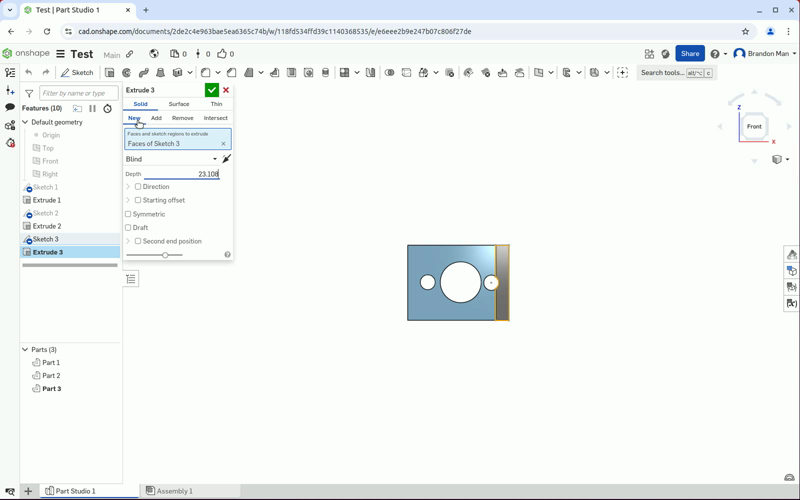
key(tab, 3)
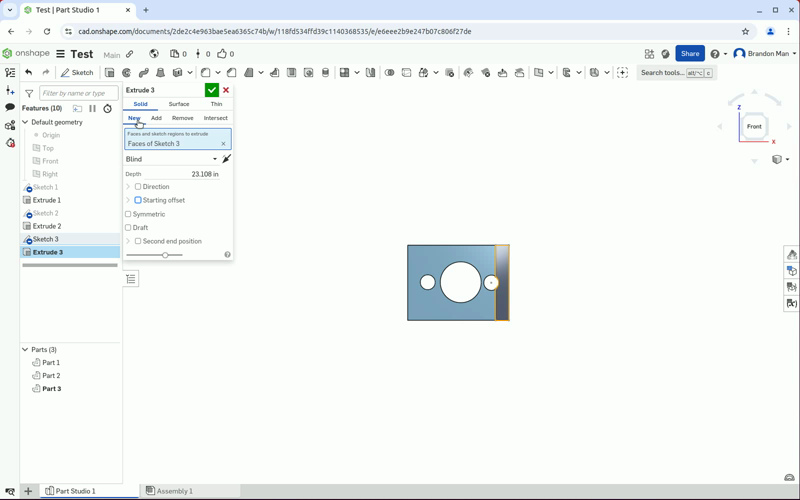
key(tab, 2)
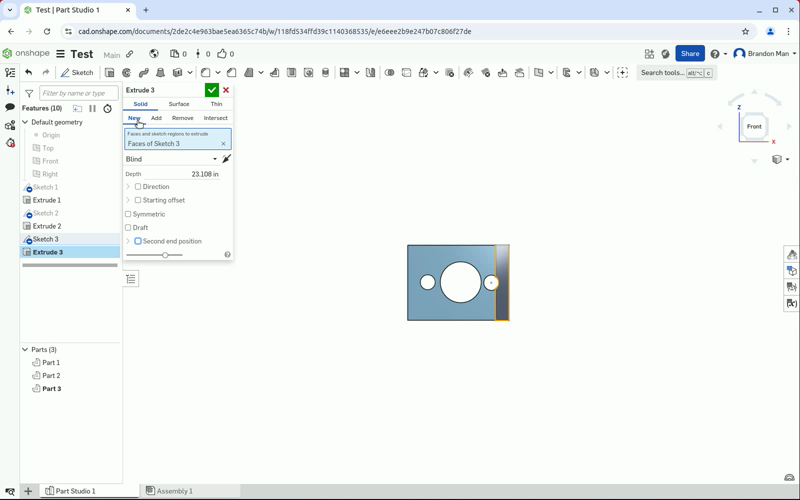
key(space)
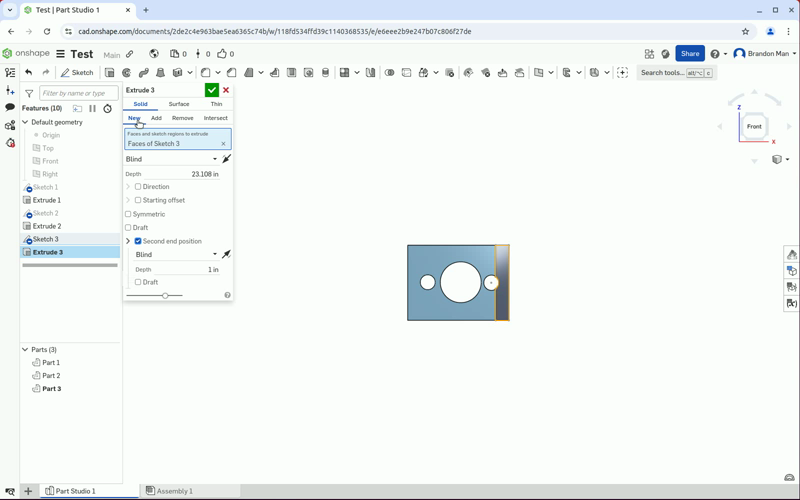
key(tab, 3)
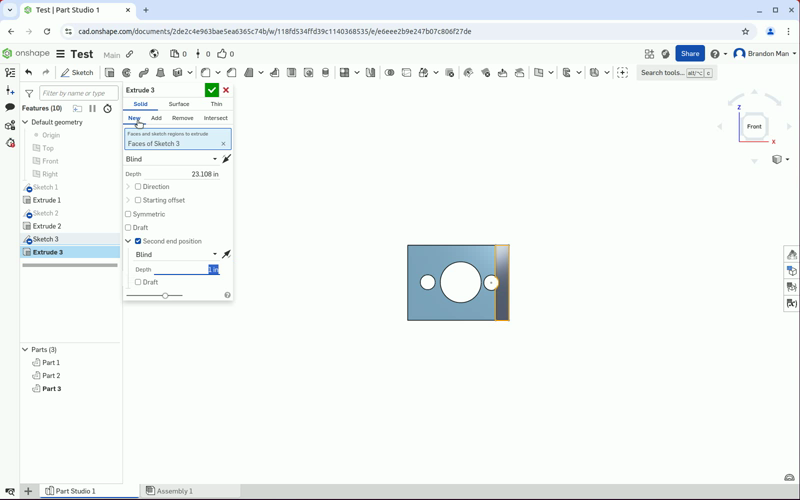
text(2.648)
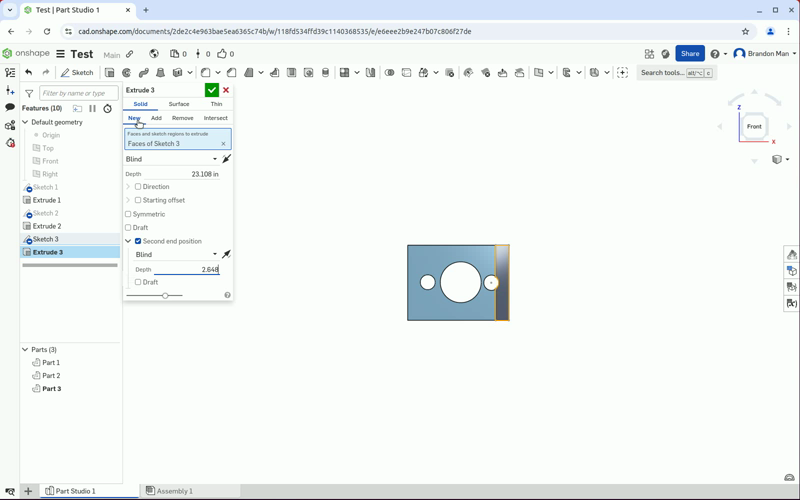
key(enter)
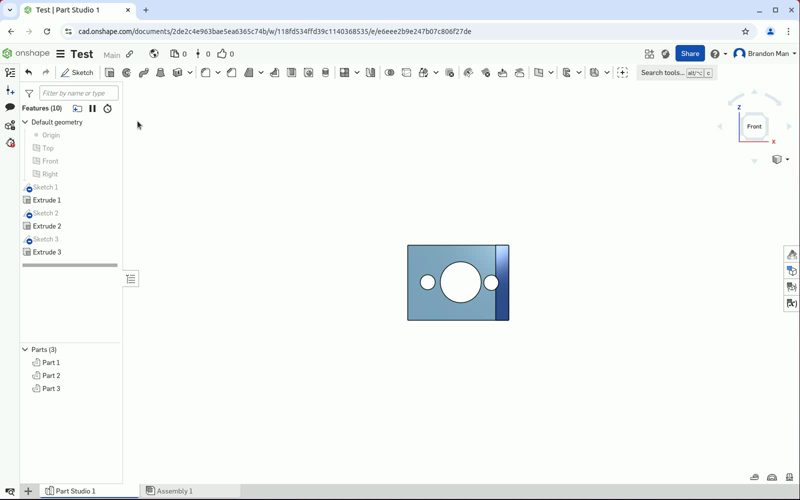
key(shift+h)
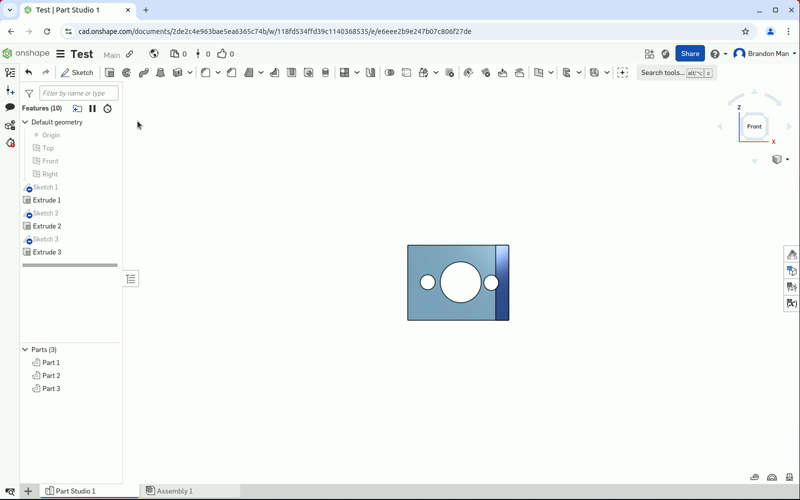
key(shift+h)
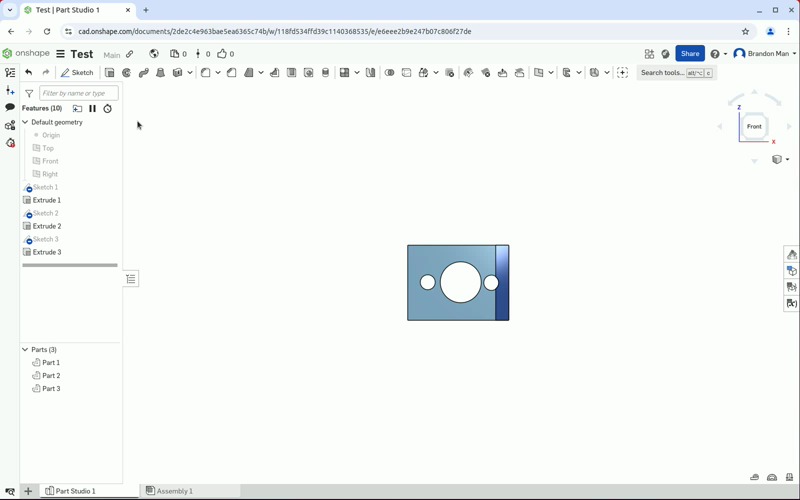
mouse_move(73, 189)
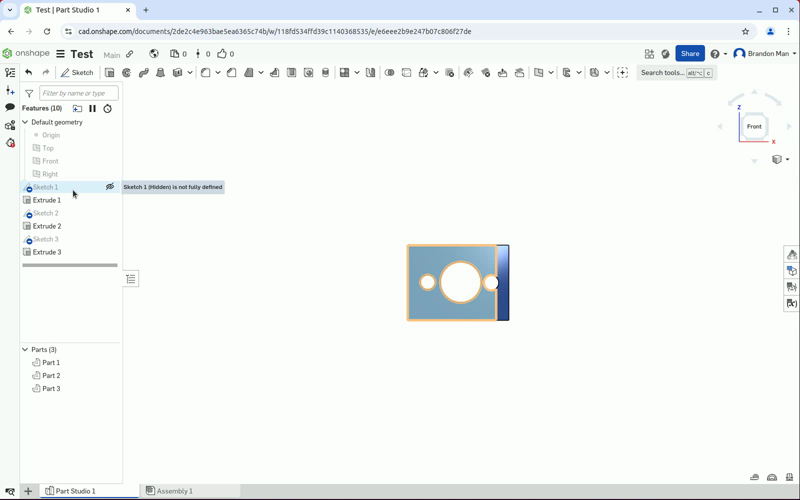
click(73, 189)
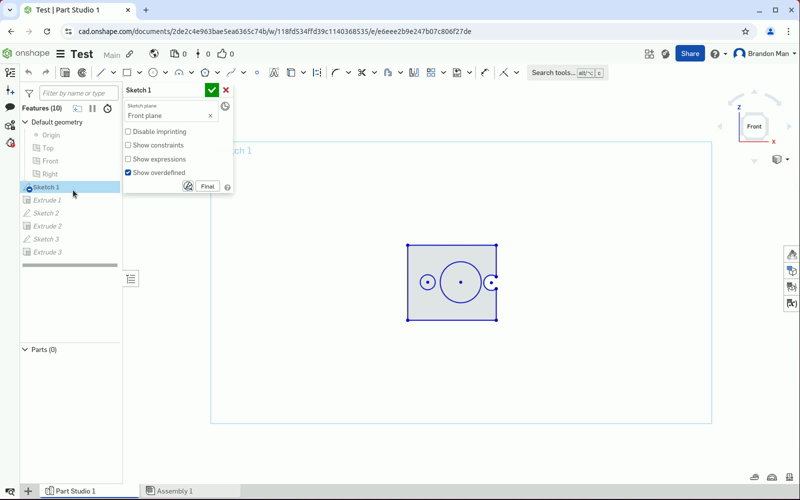
mouse_move(229, 92)
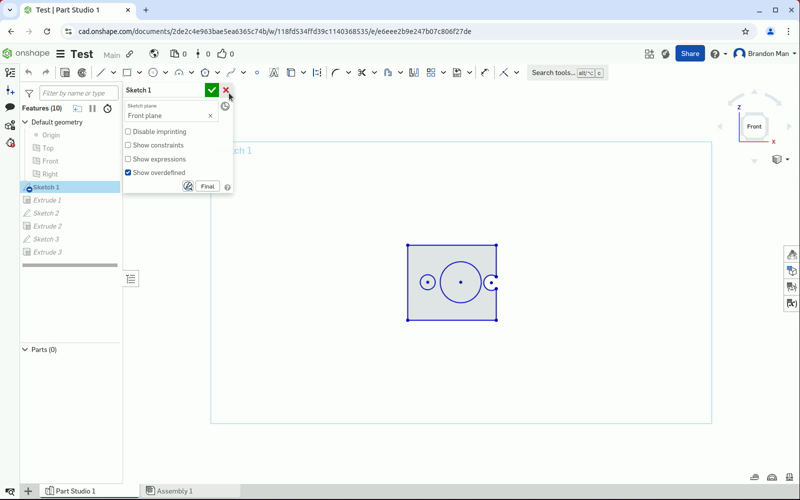
click(229, 92)
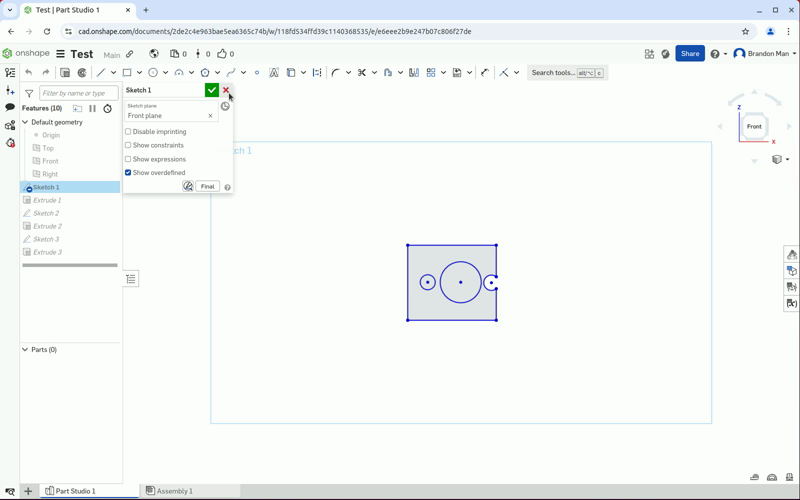
key(shift+s)
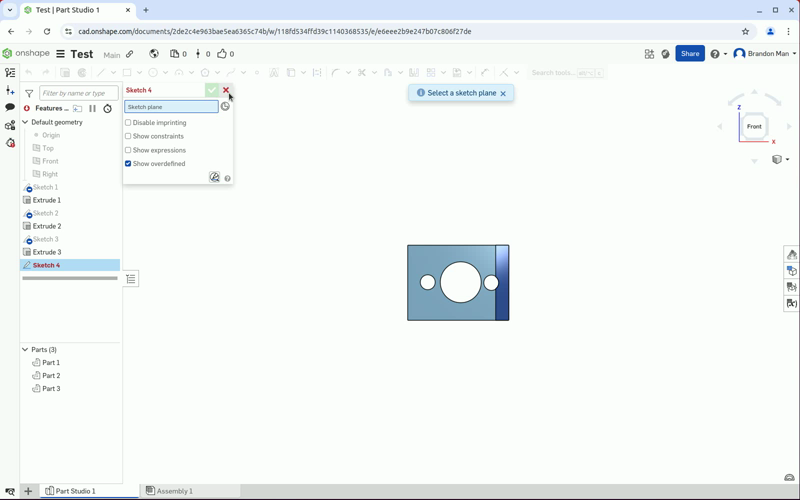
mouse_move(73, 163)
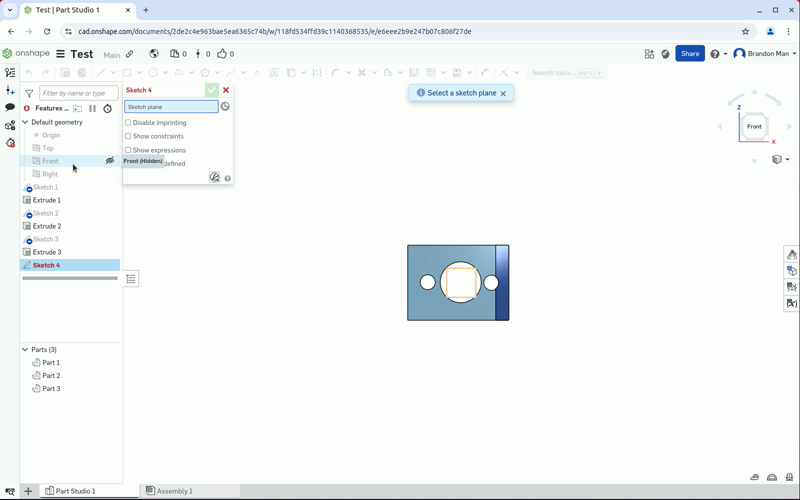
click(73, 163)
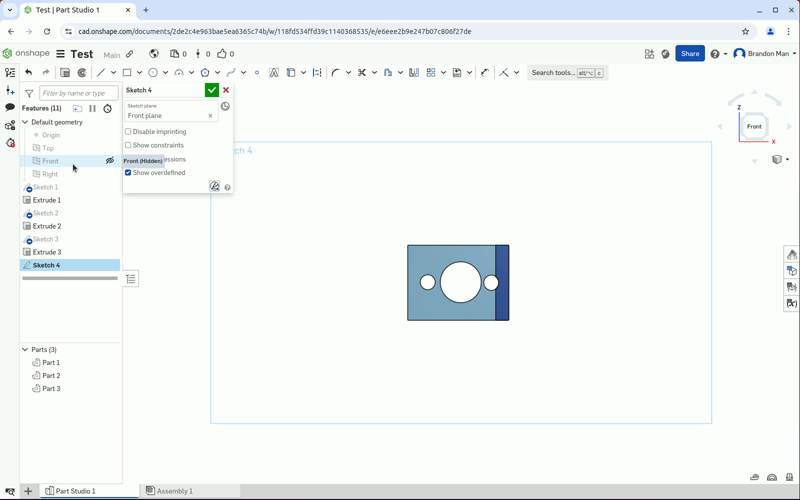
mouse_move(73, 352)
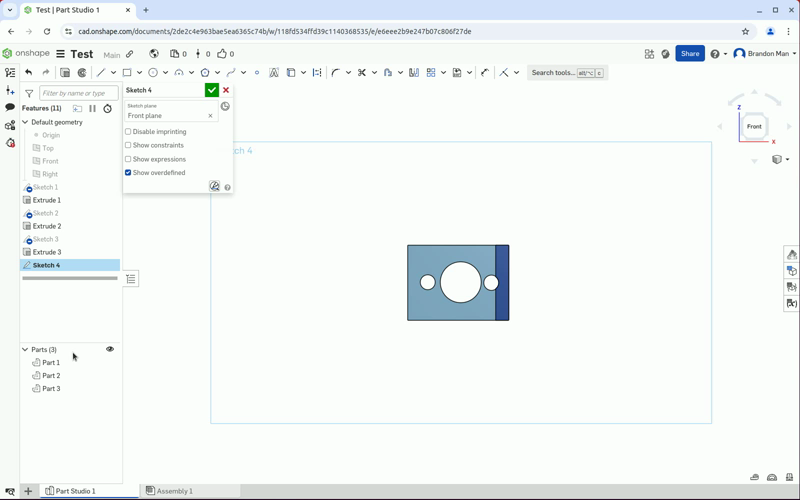
key(y)
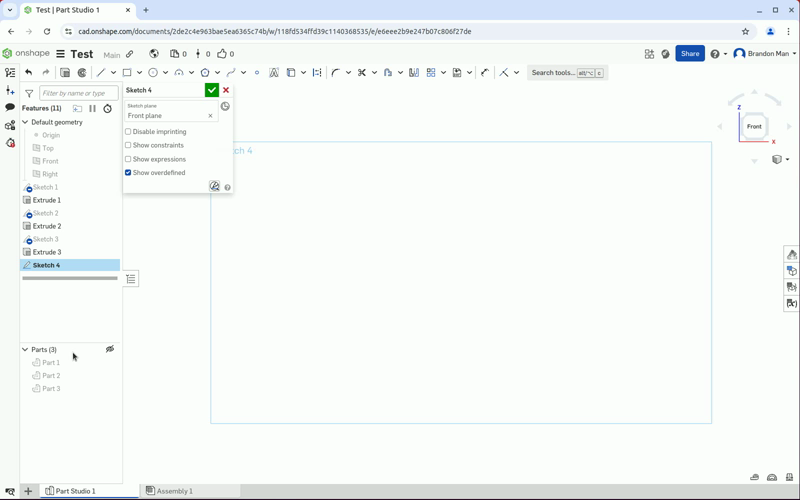
key(a)
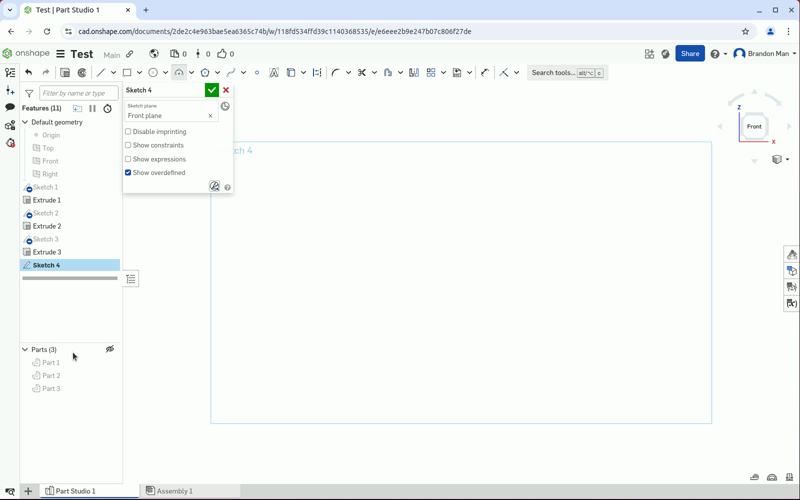
key_down(shift)
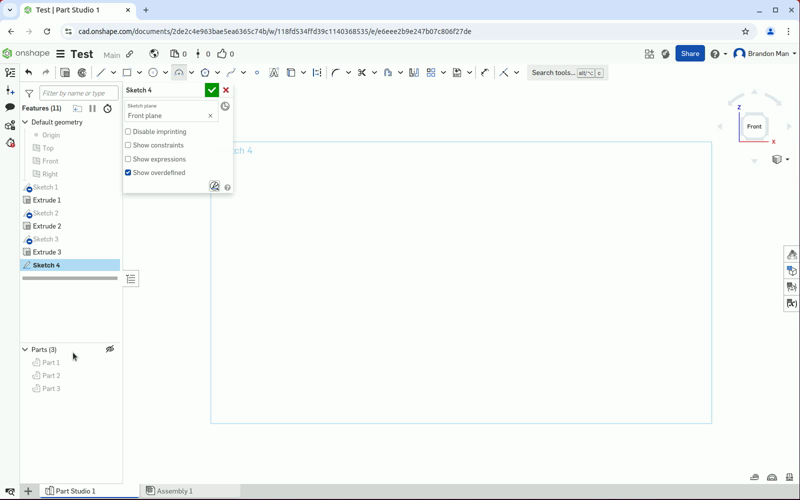
mouse_move(495, 288)
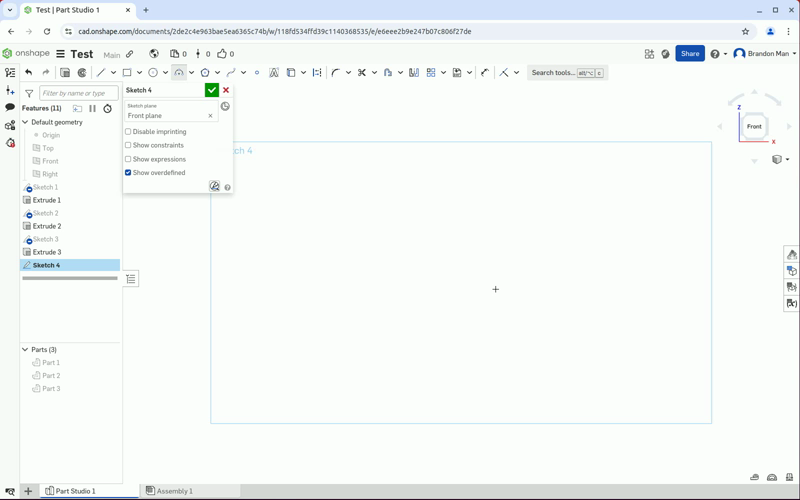
click(495, 288)
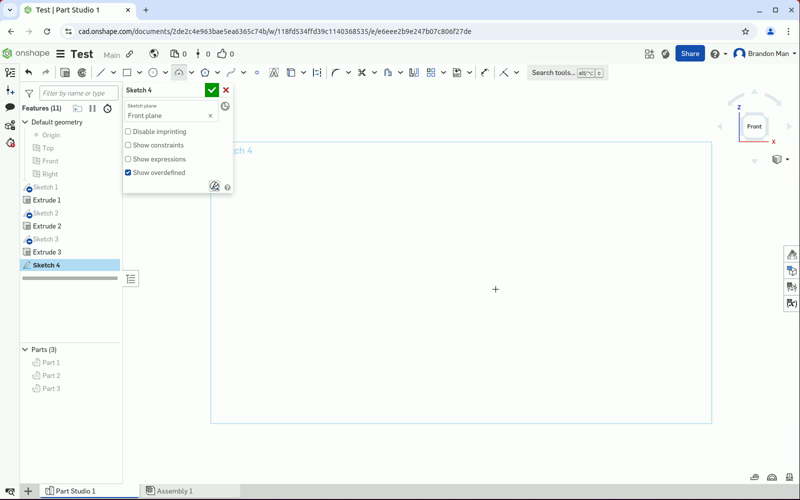
key_up(shift)
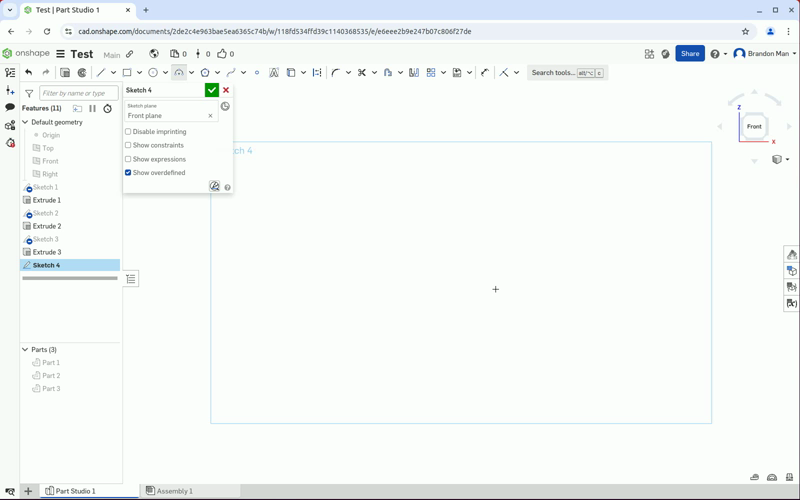
key_down(shift)
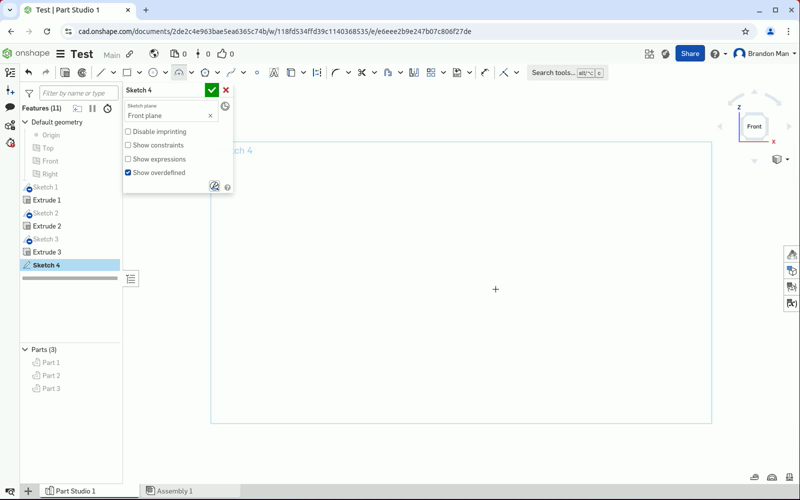
mouse_move(495, 276)
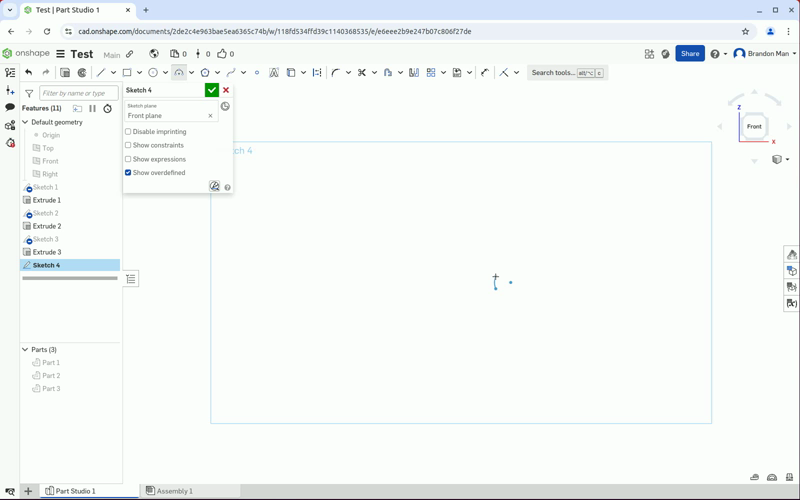
click(495, 276)
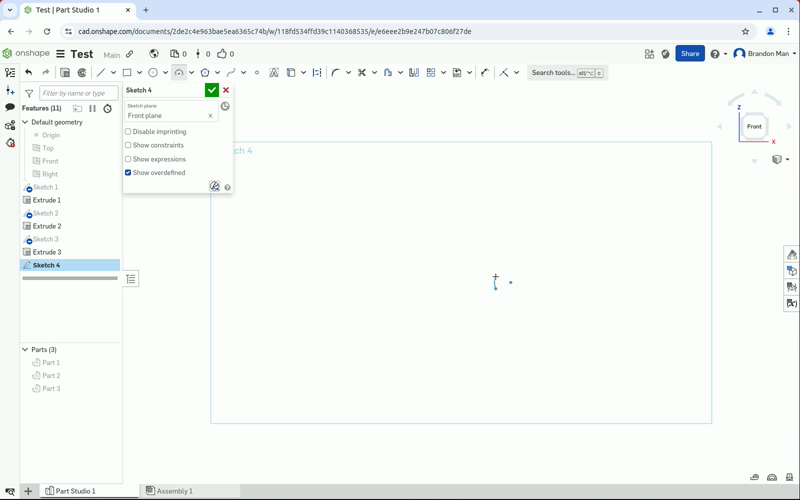
mouse_move(499, 282)
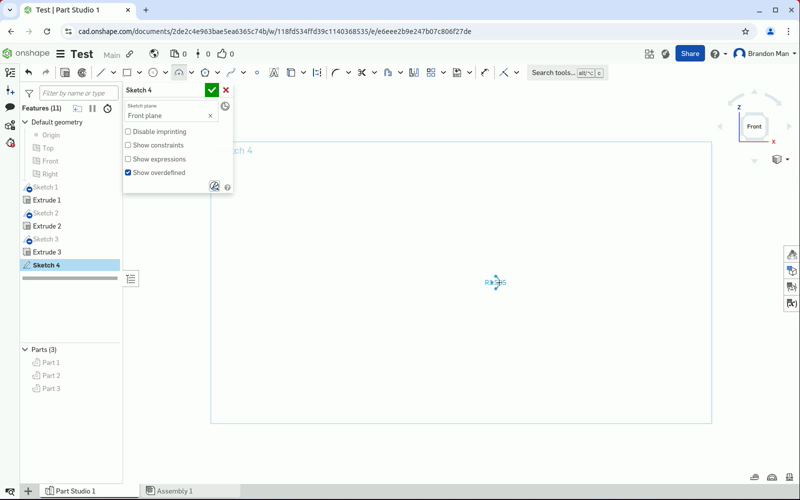
click(499, 282)
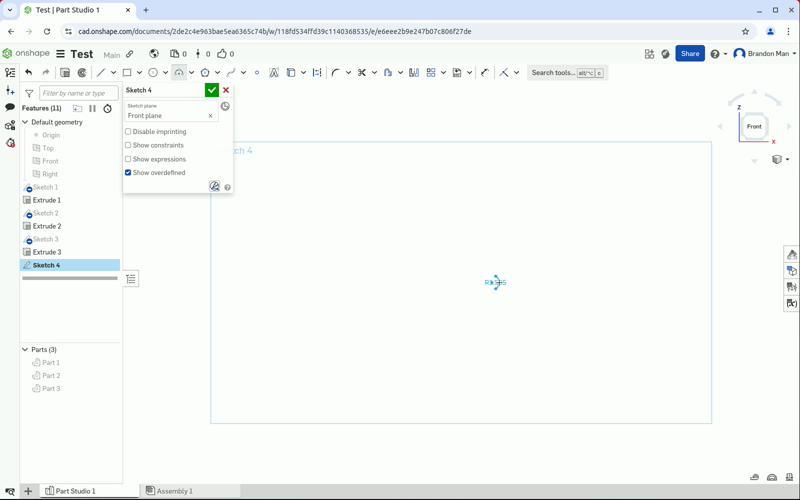
key_up(shift)
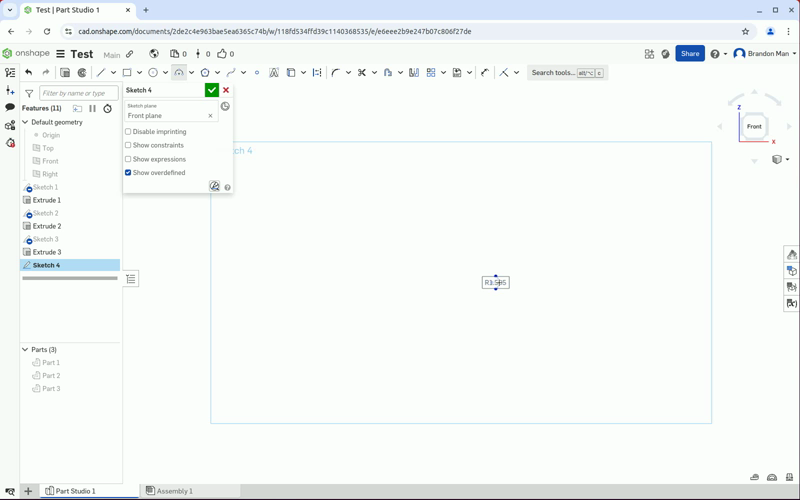
key(esc)
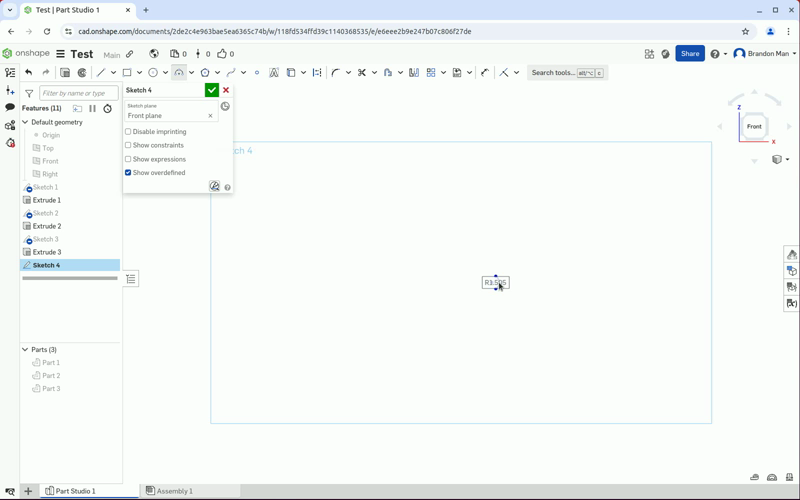
key(l)
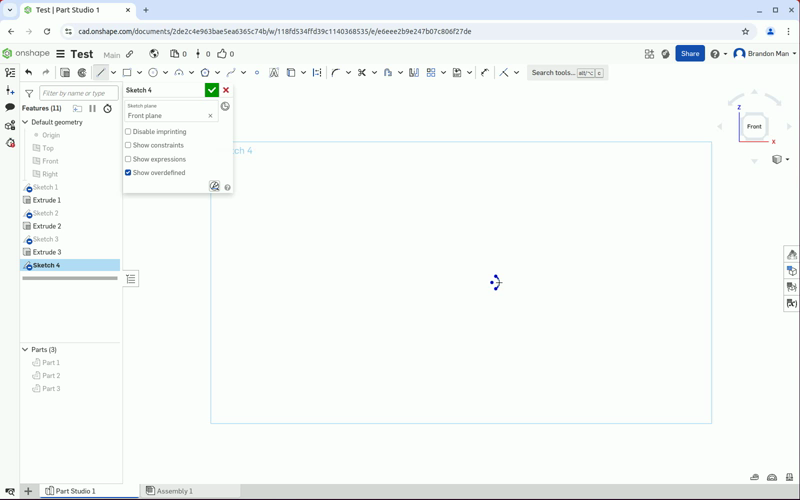
mouse_move(495, 276)
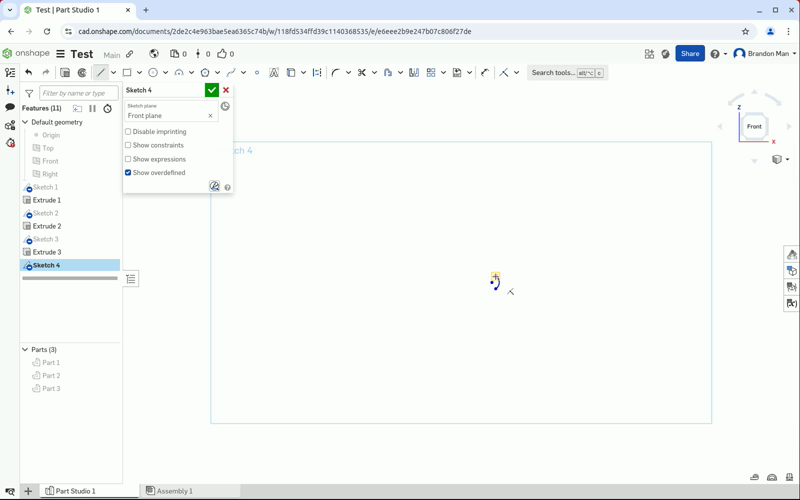
click(495, 276)
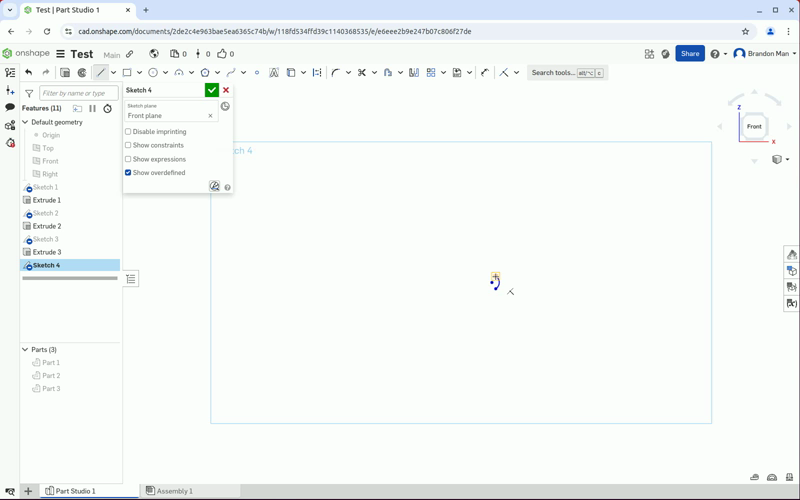
mouse_move(525, 276)
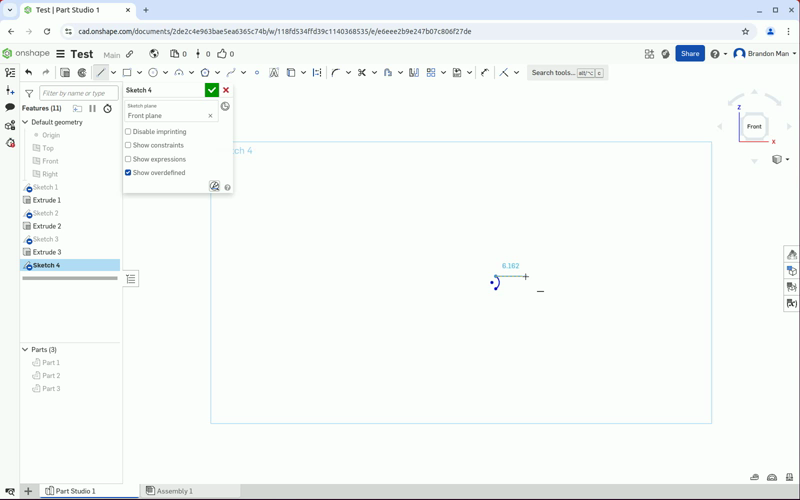
key_down(shift)
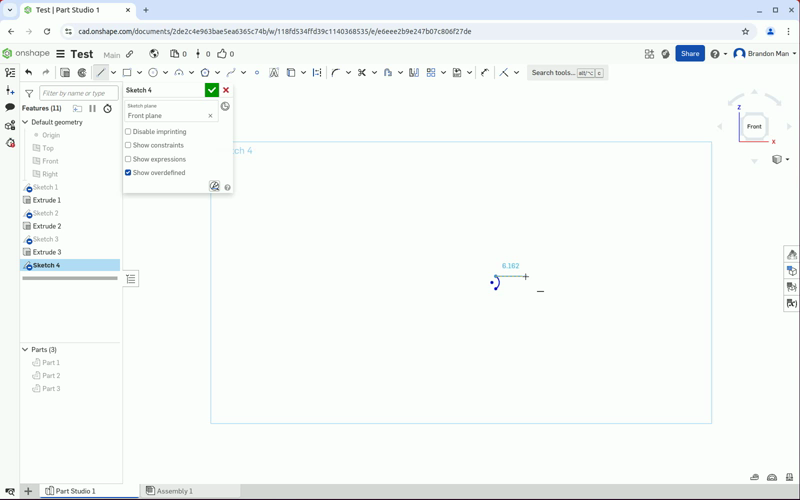
mouse_move(495, 288)
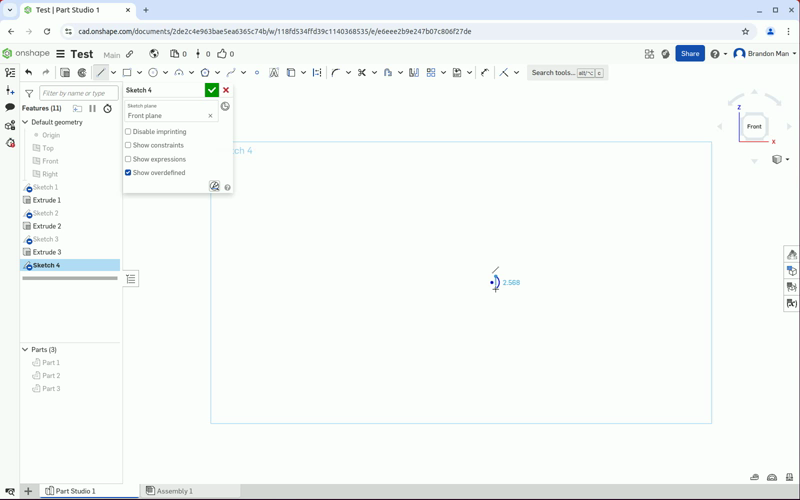
key_up(shift)
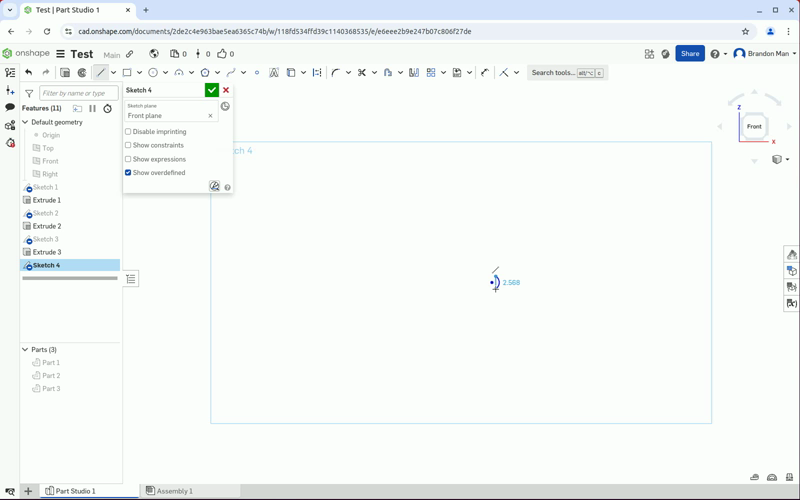
click(495, 288)
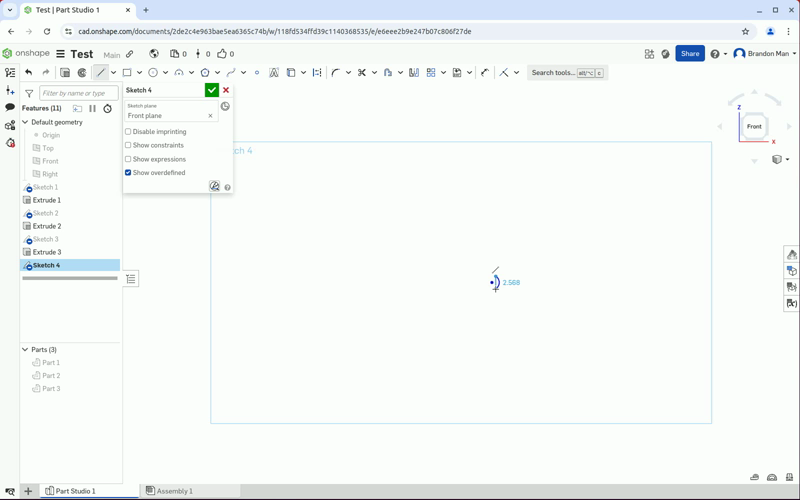
key(esc)
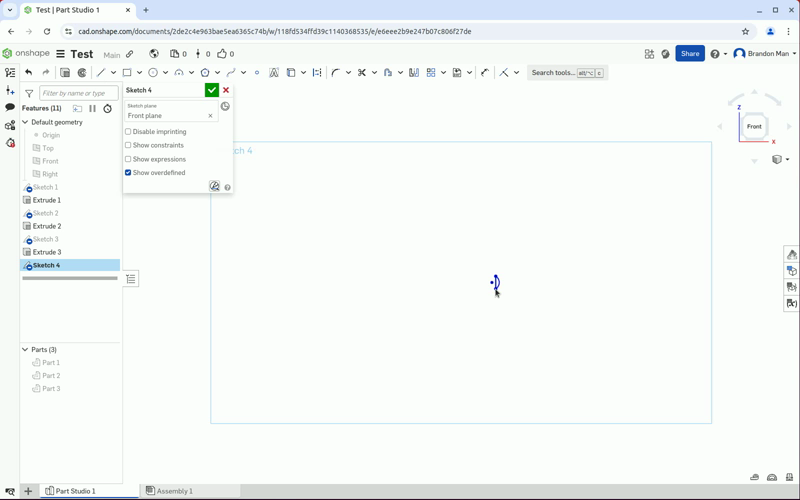
mouse_move(496, 284)
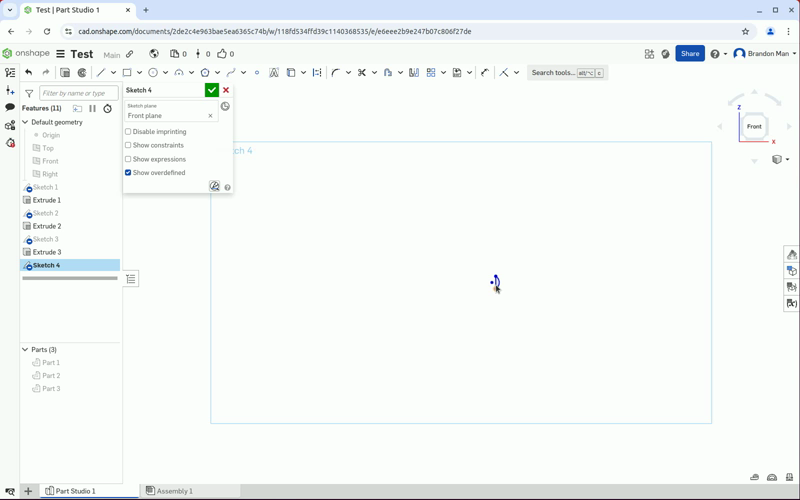
scroll(6)
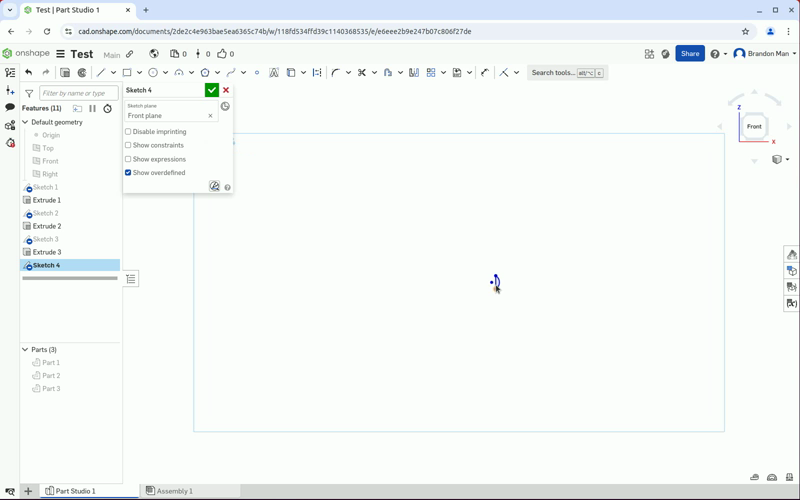
scroll(6)
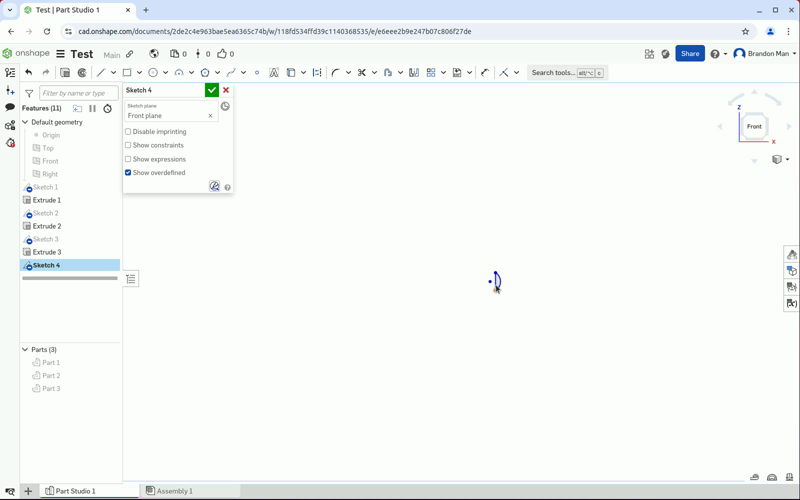
scroll(6)
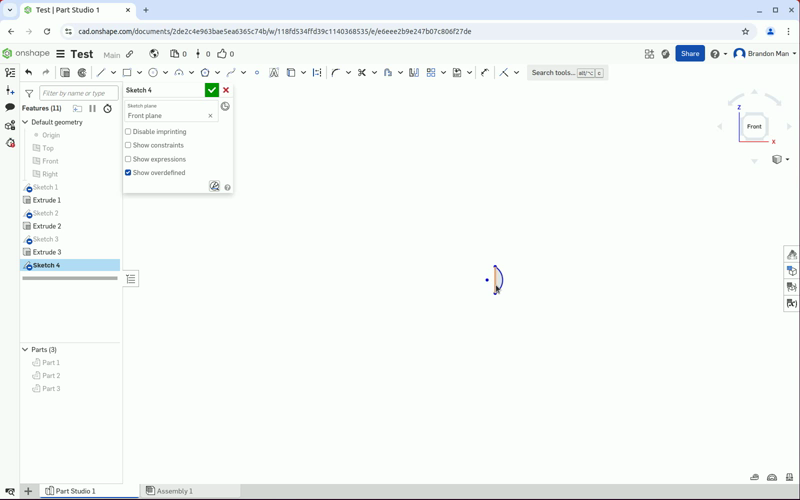
scroll(6)
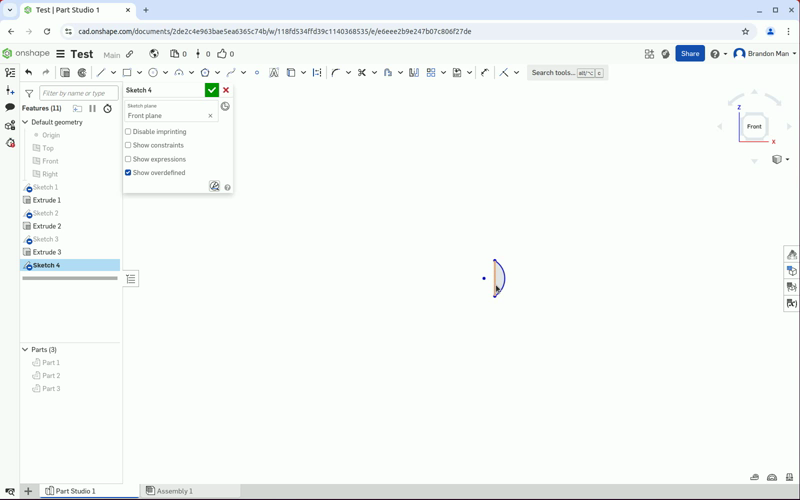
scroll(6)
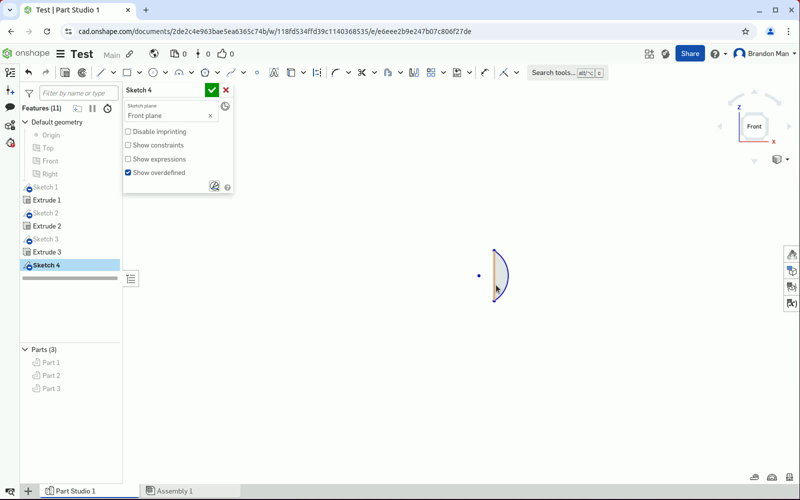
scroll(6)
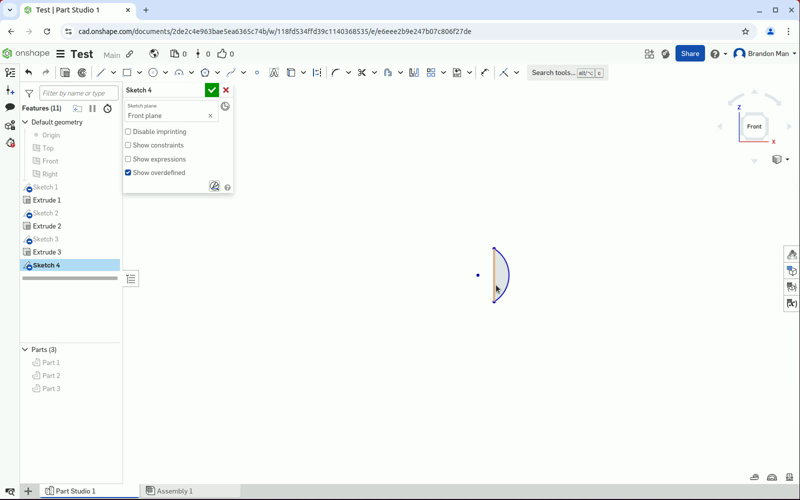
scroll(6)
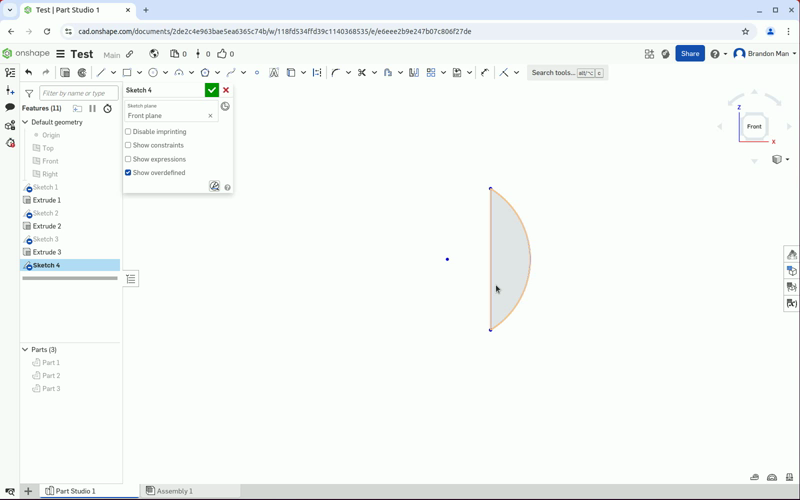
click(496, 284)
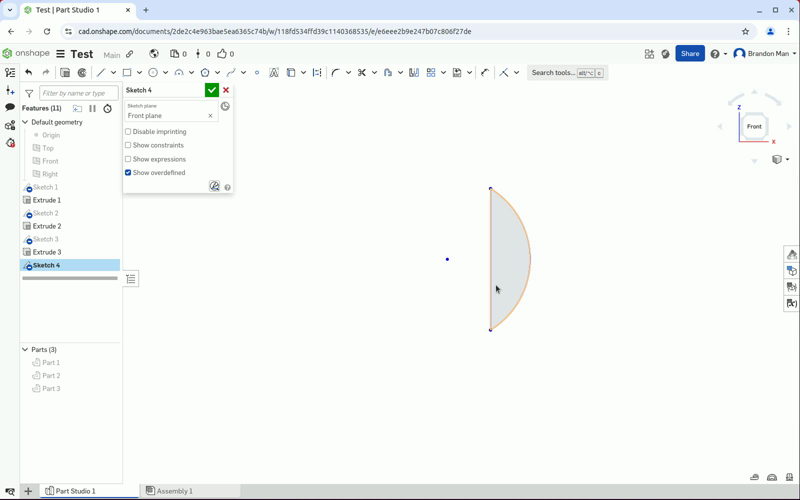
scroll(-6)
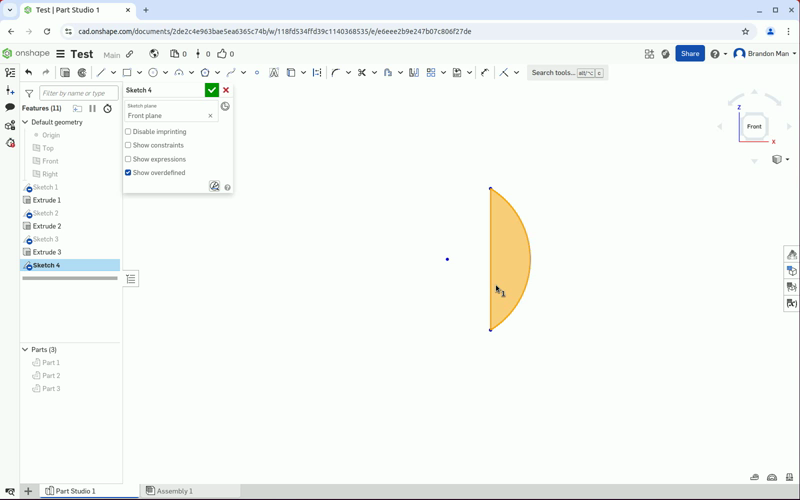
scroll(-6)
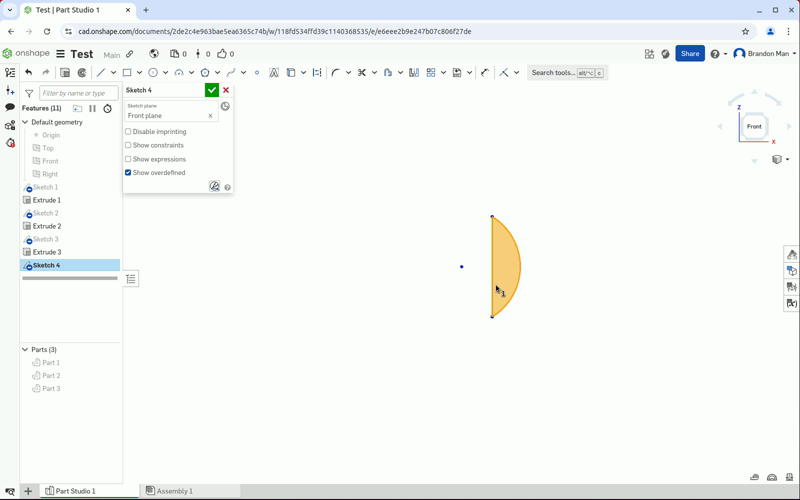
scroll(-6)
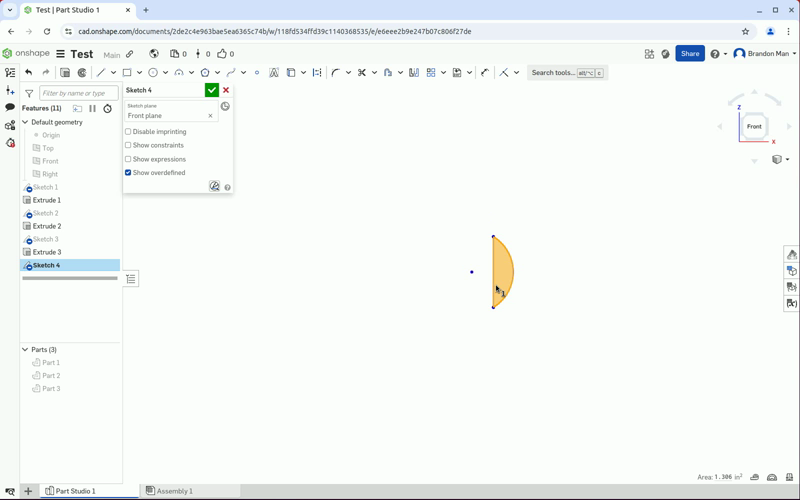
scroll(-6)
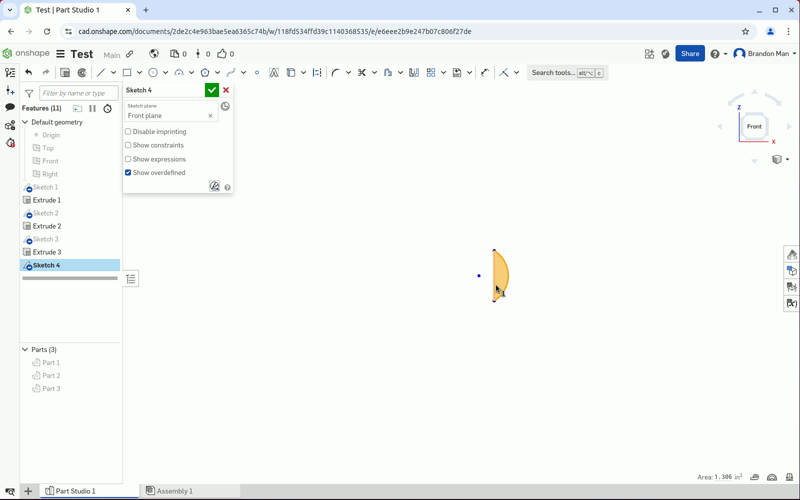
scroll(-6)
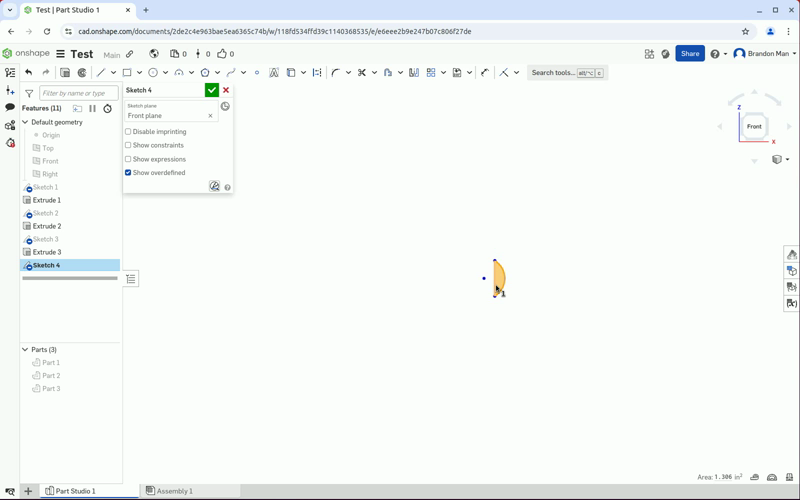
scroll(-6)
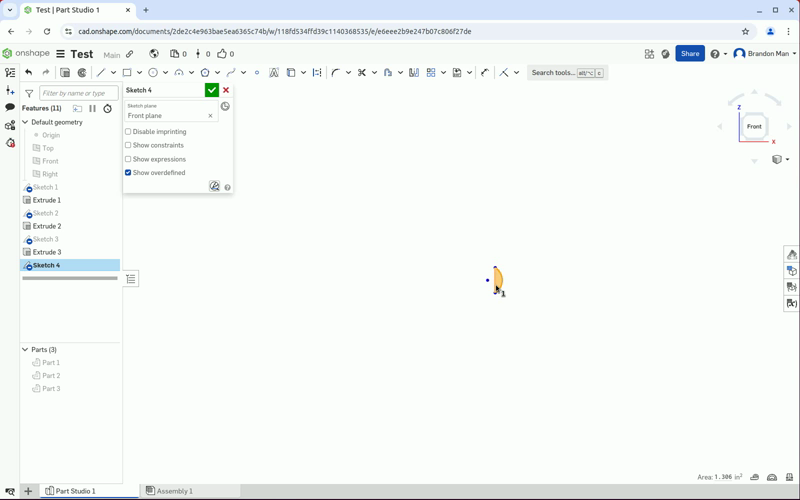
scroll(-6)
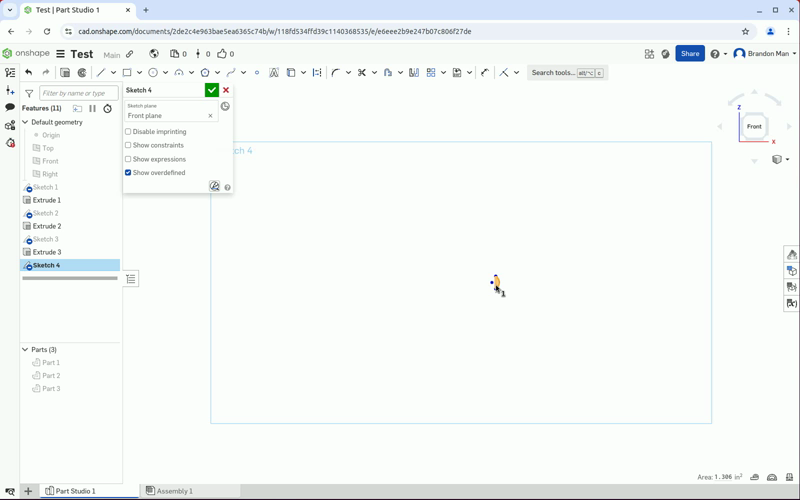
mouse_move(73, 352)
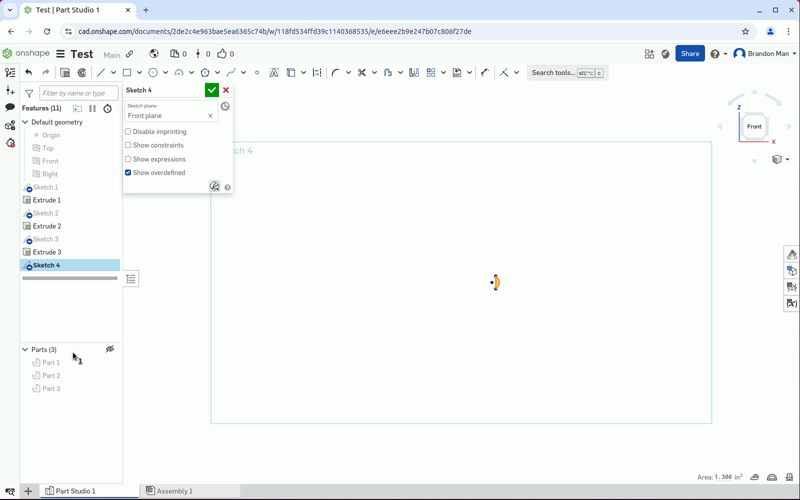
key(shift+y)
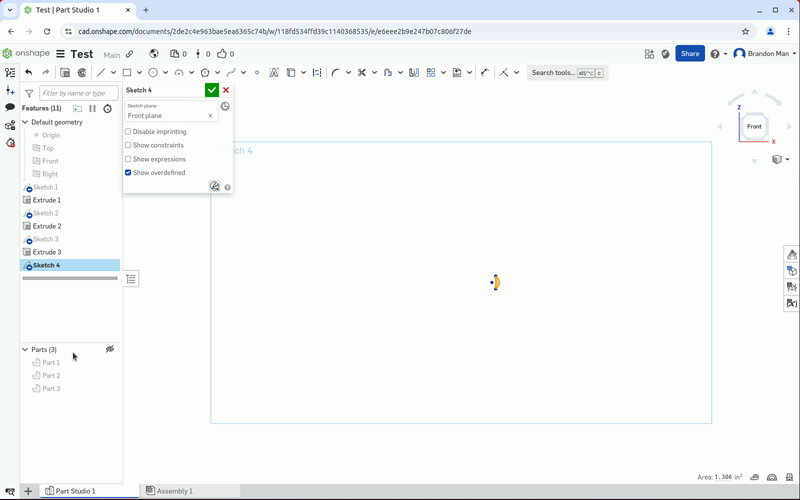
key(shift+e)
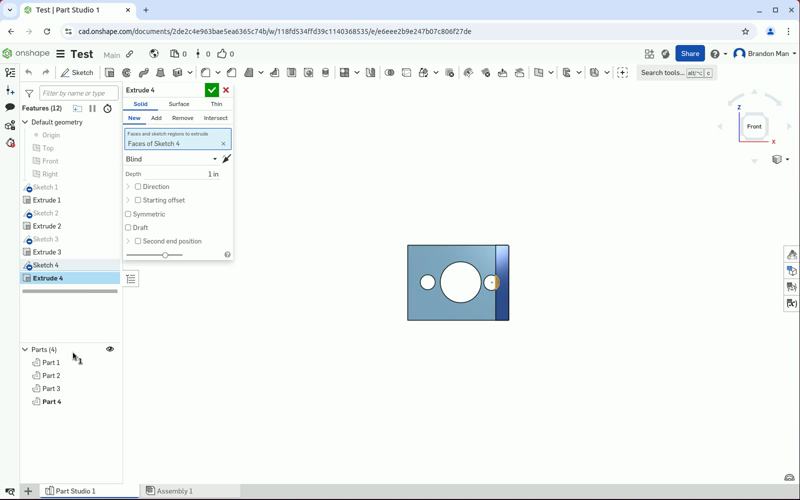
mouse_move(143, 106)
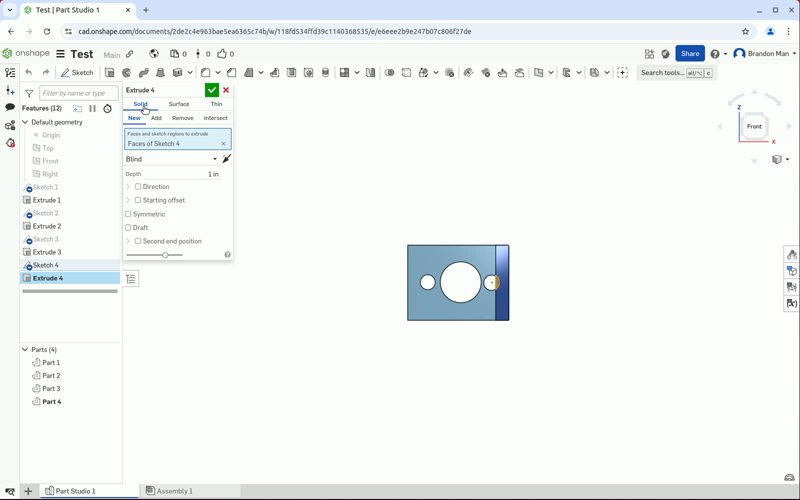
click(143, 106)
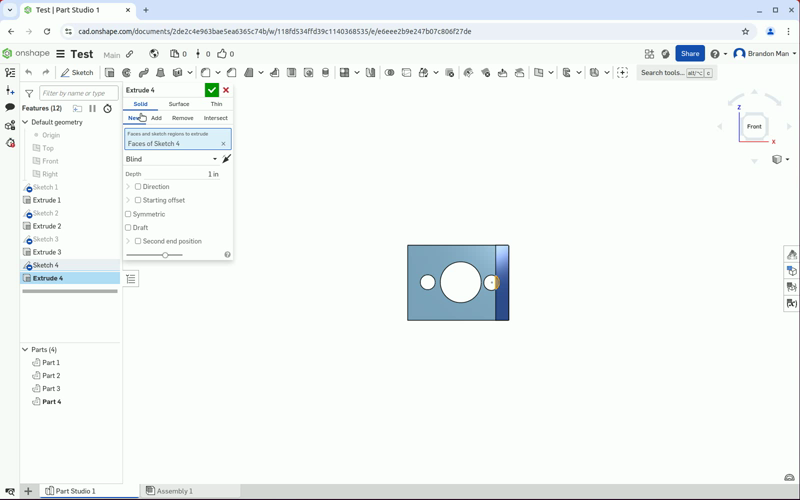
mouse_move(137, 120)
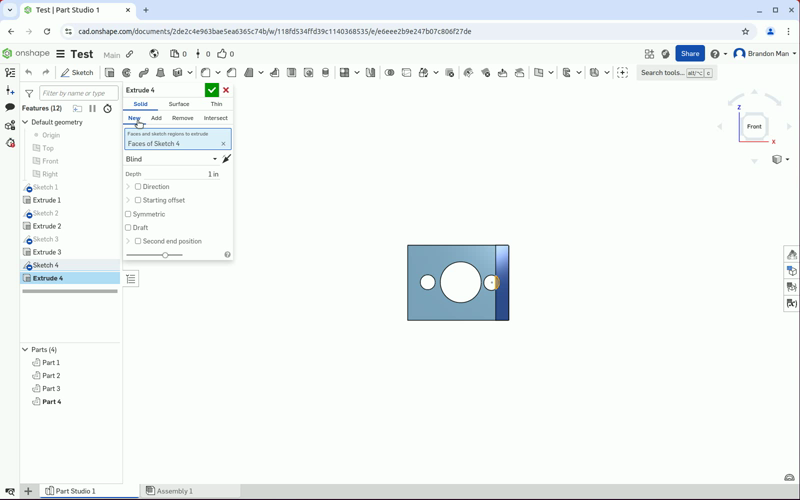
click(137, 120)
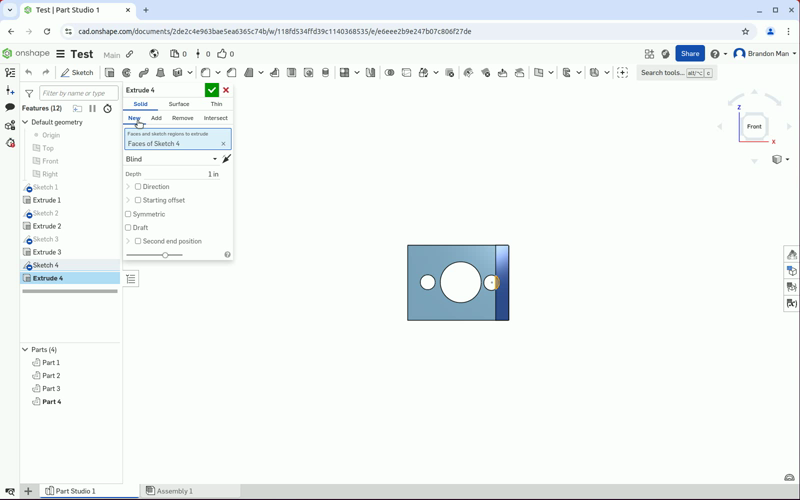
key(tab, 4)
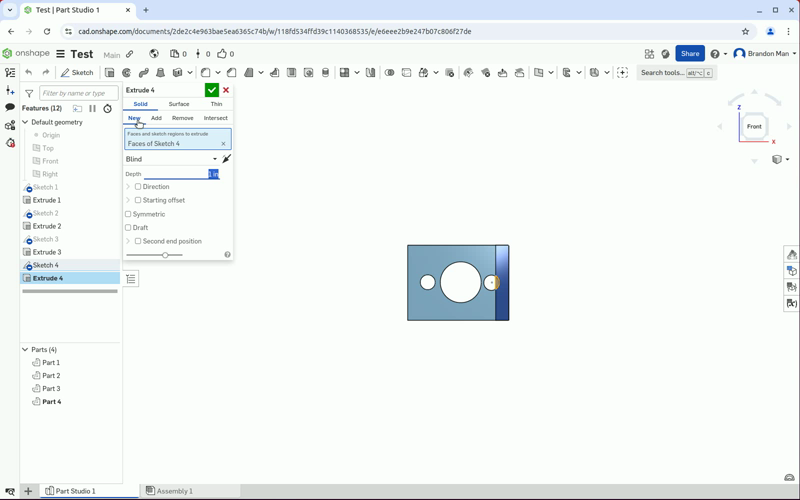
text(23.108)
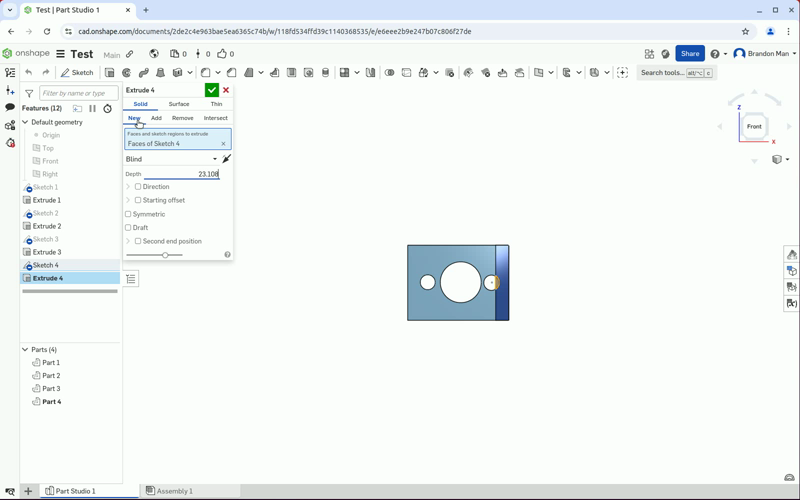
key(tab, 3)
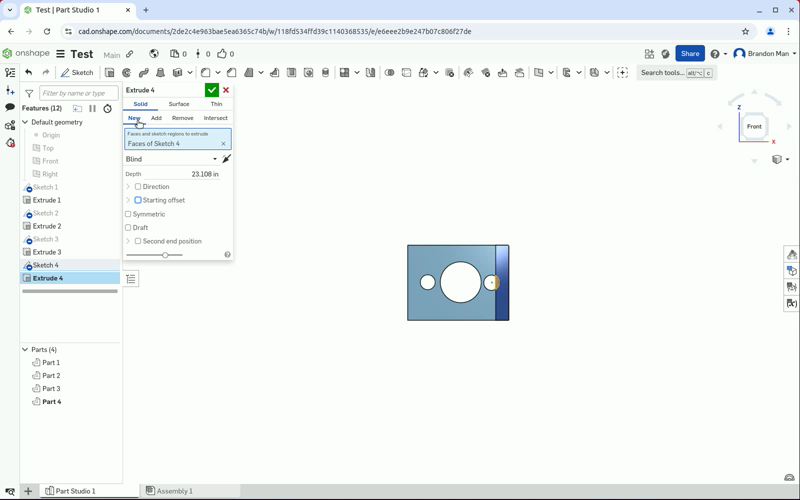
key(tab, 2)
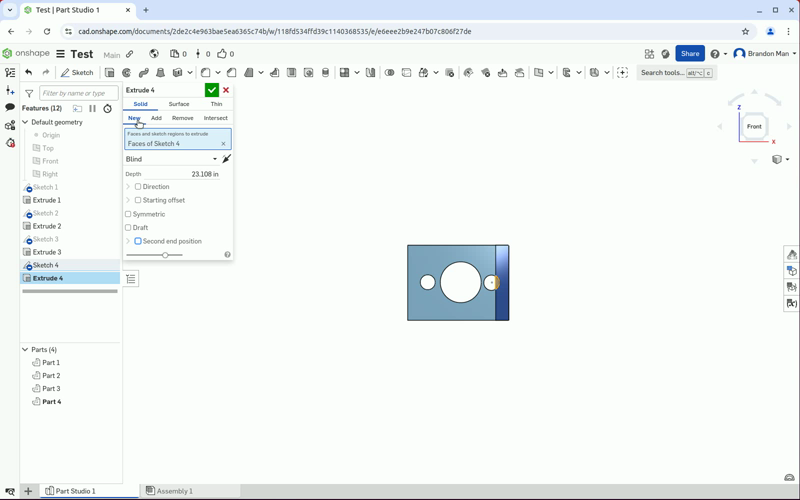
key(space)
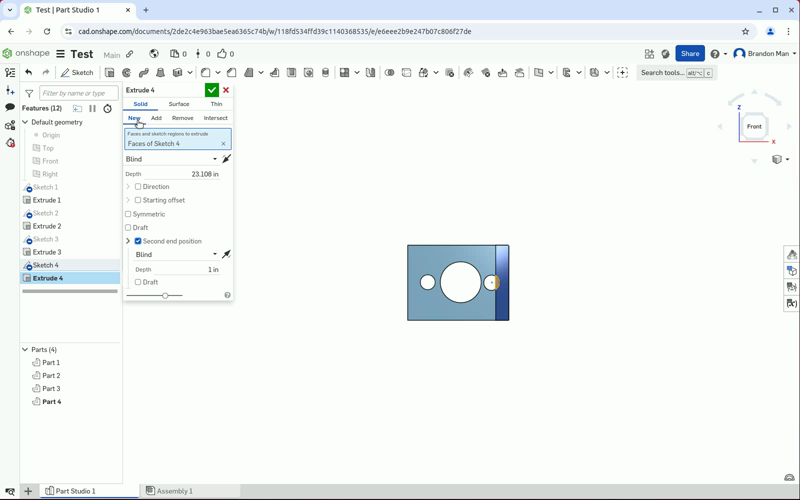
key(tab, 3)
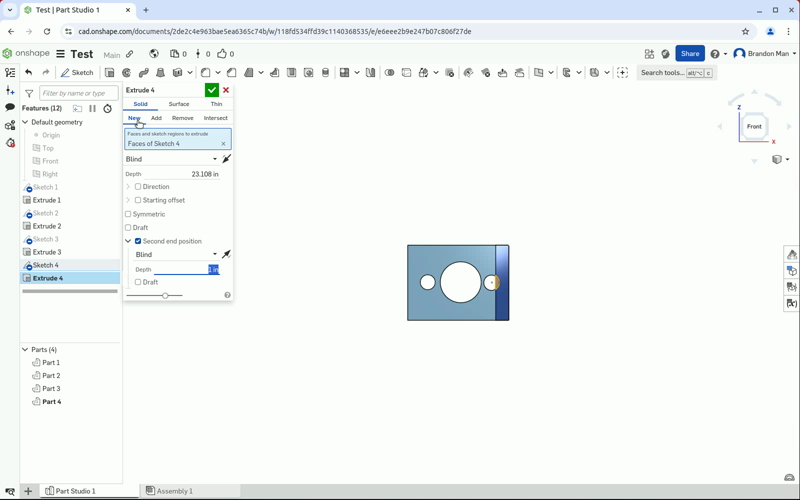
text(2.648)
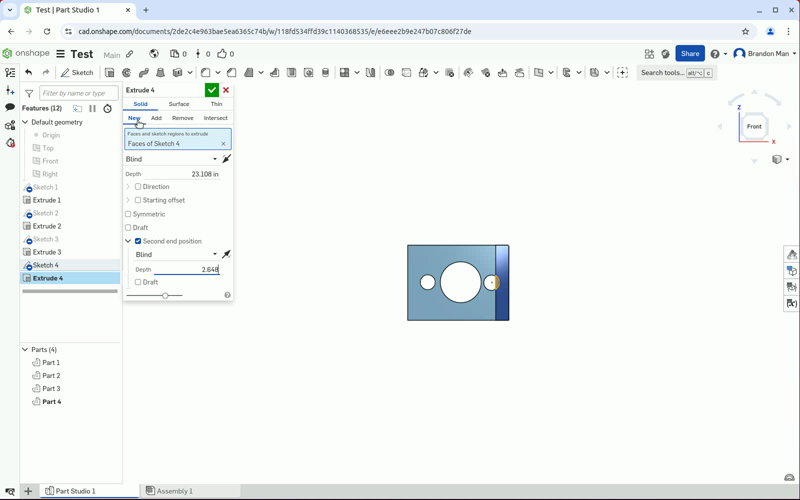
key(enter)
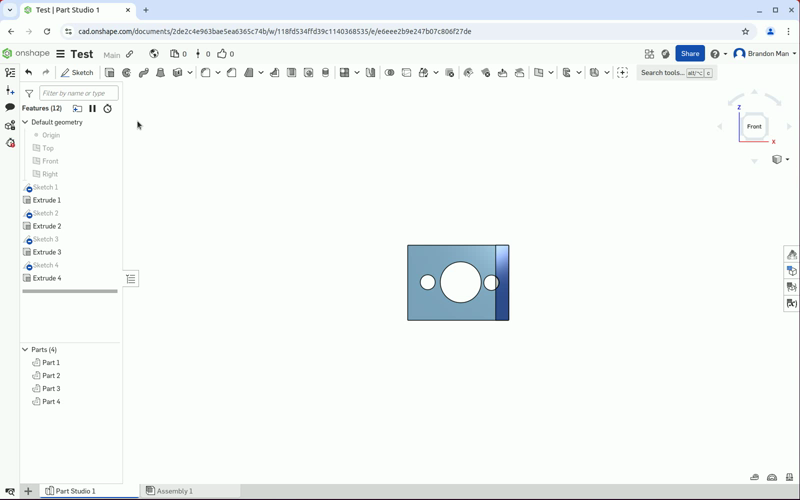
key(shift+h)
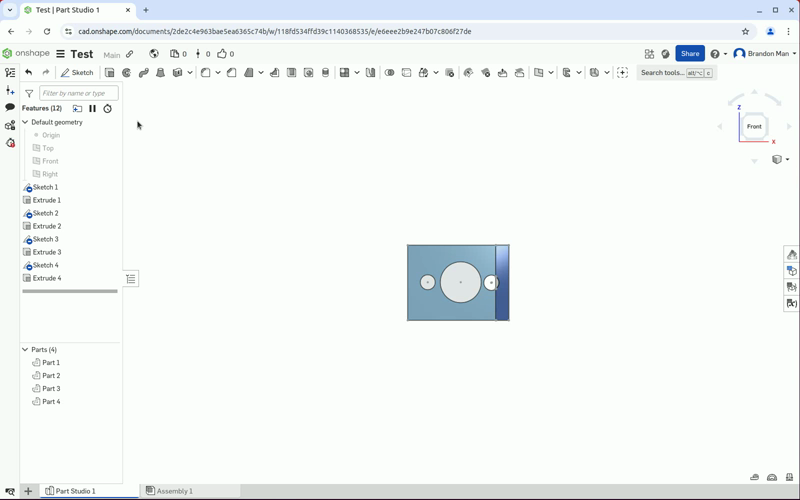
key(shift+h)
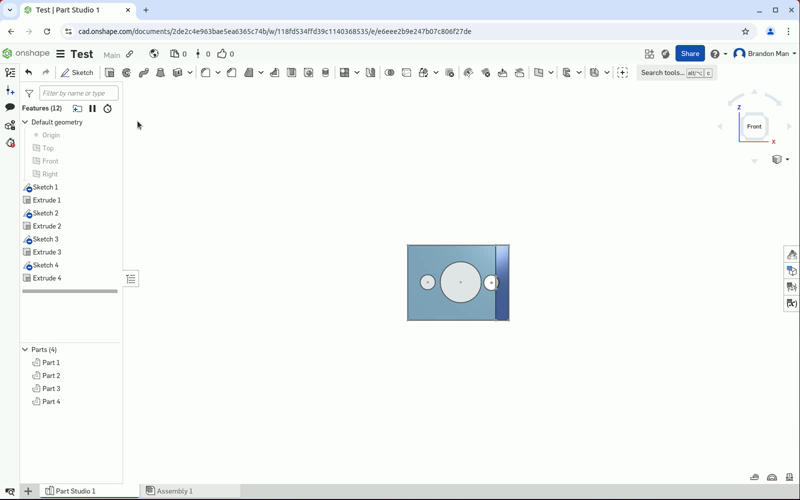
key(shift+7)
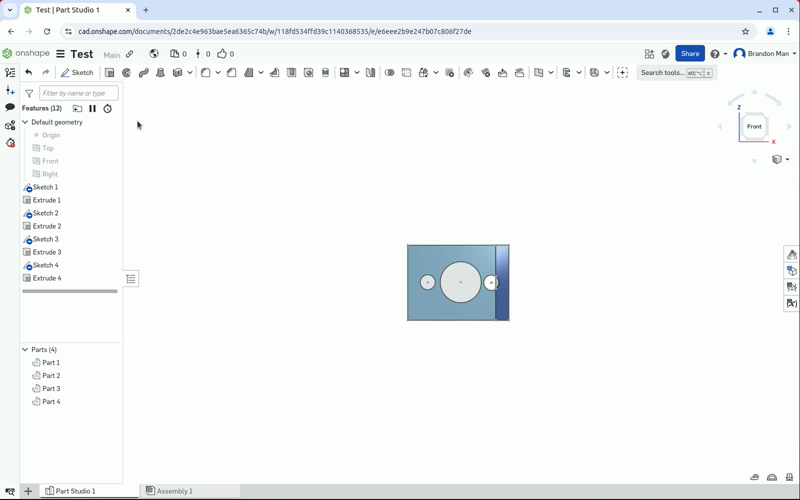
key(left, 2)
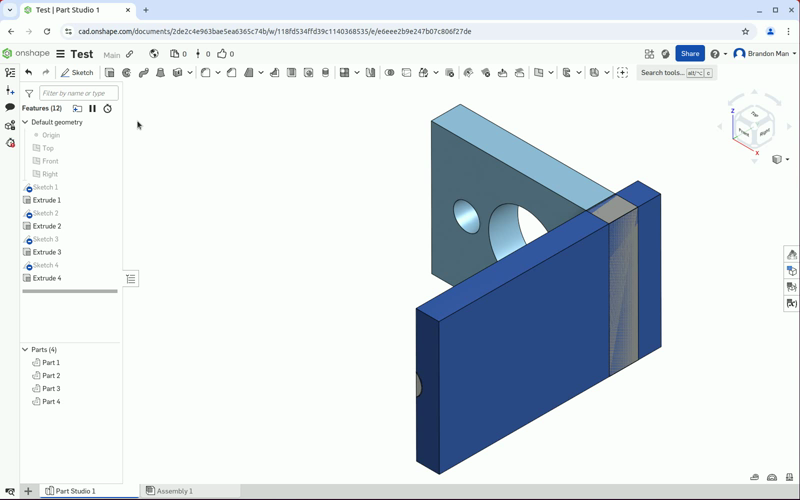
key(down, 2)
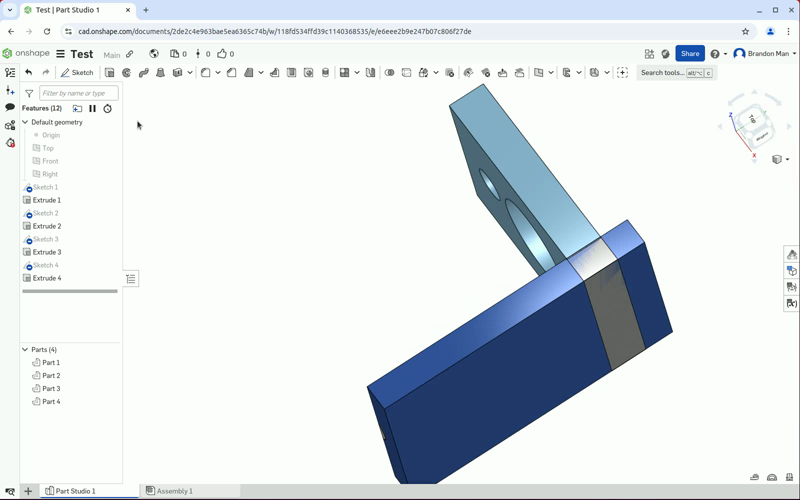
key(up, 2)
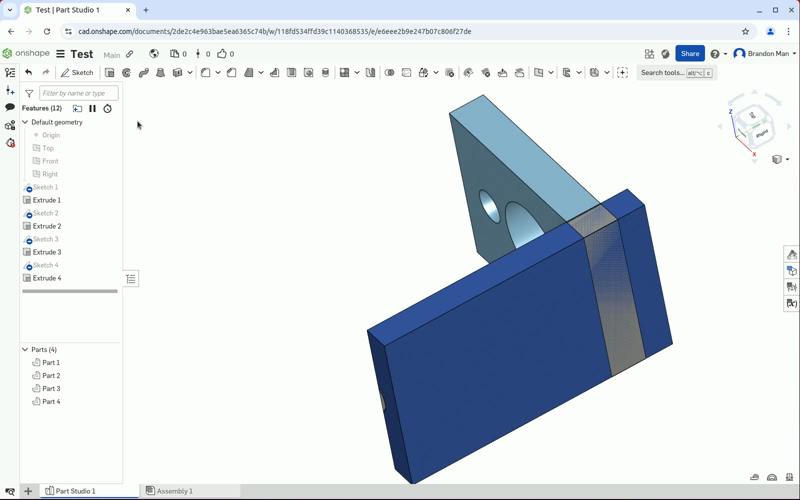
key(right, 2)
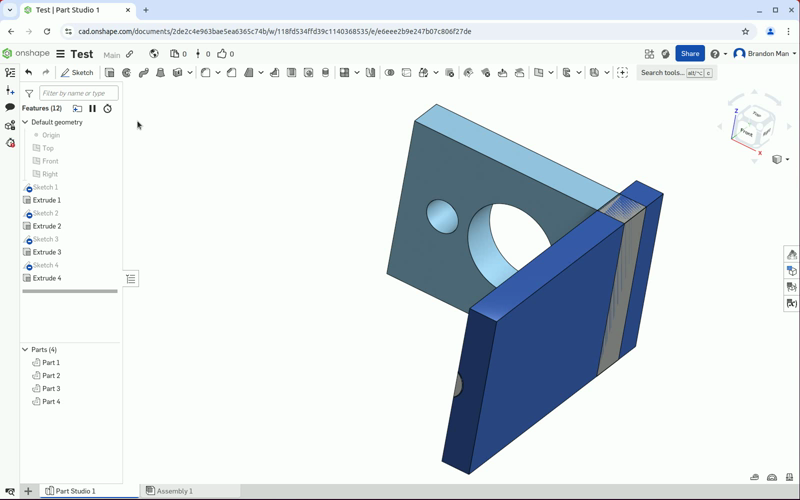
mouse_move(73, 189)
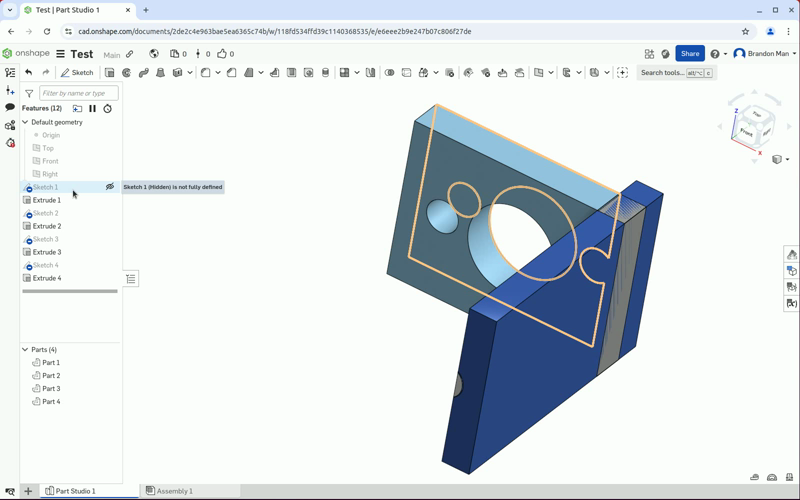
click(73, 189)